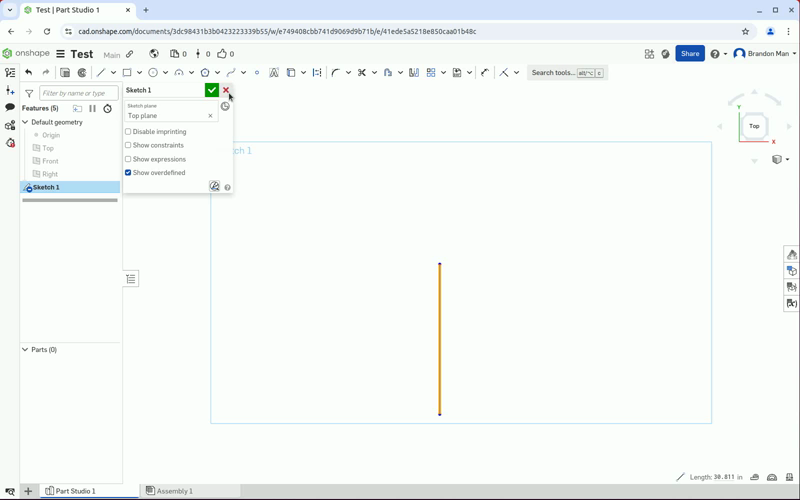
key(shift+h)
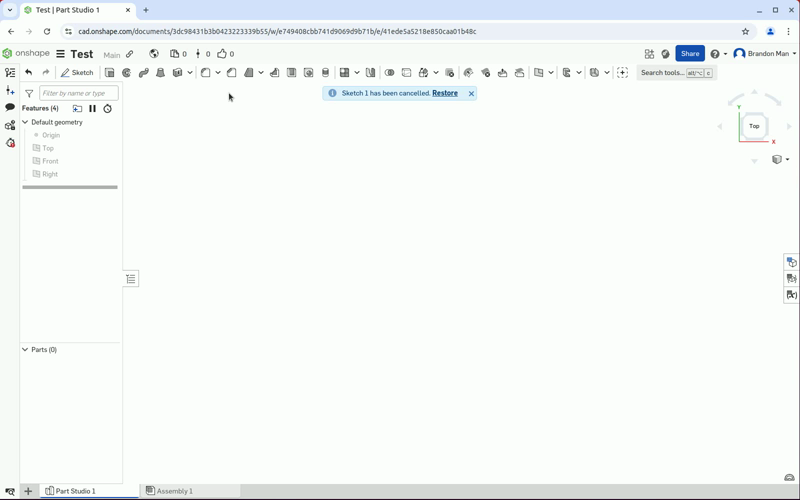
mouse_move(73, 352)
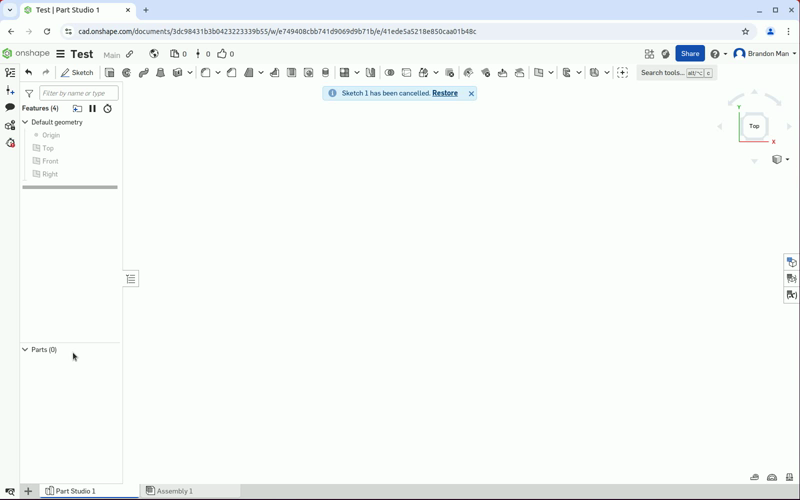
key(y)
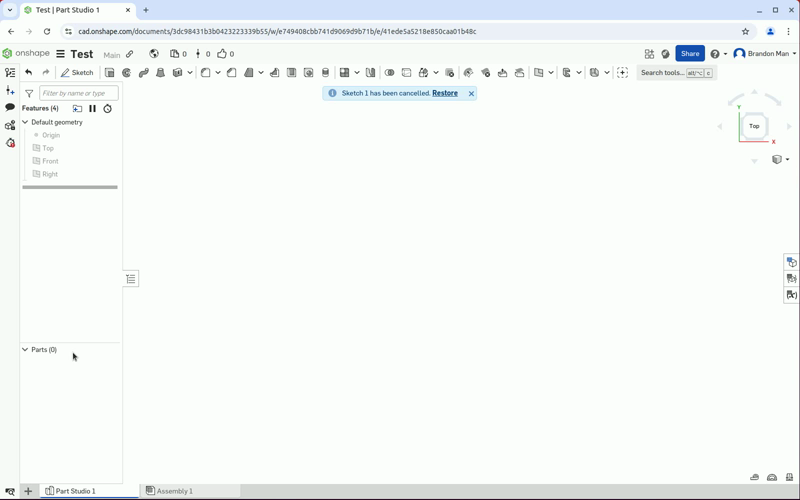
key(shift+p)
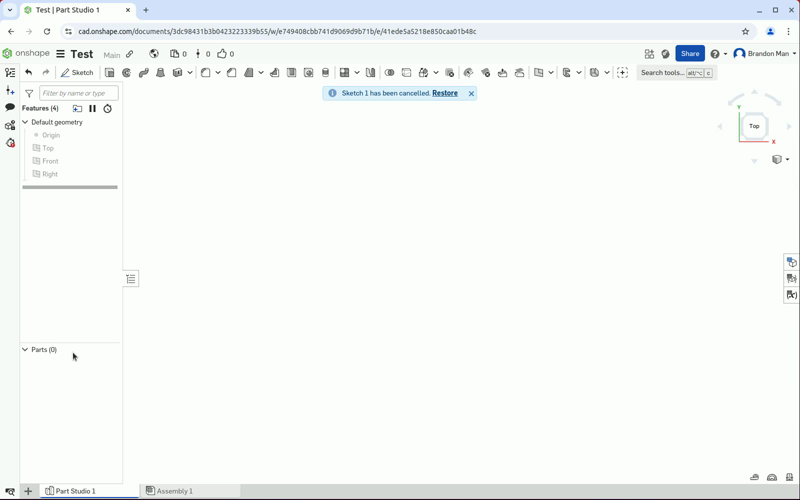
key(space)
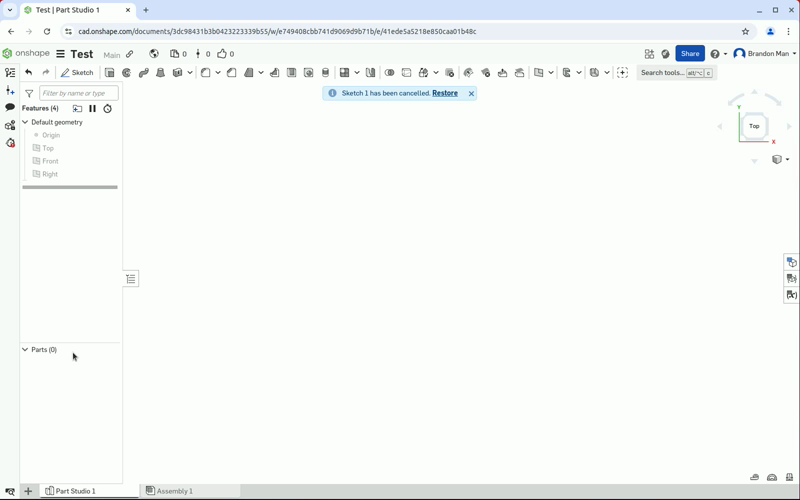
key_down(shift)
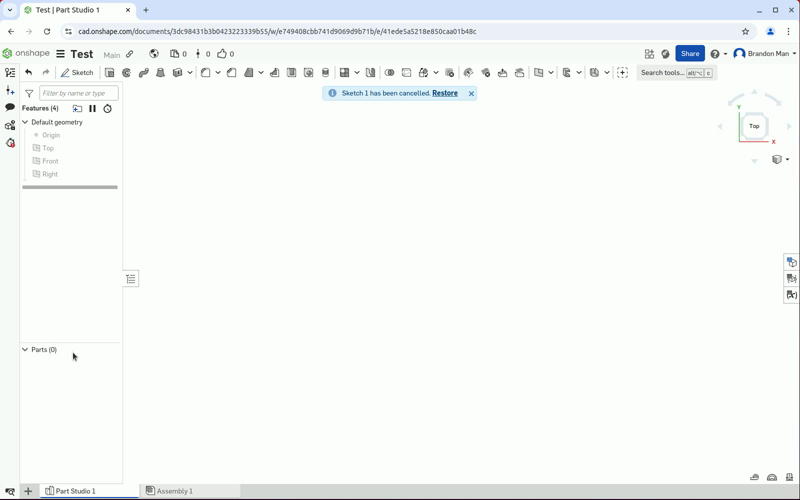
key(up)
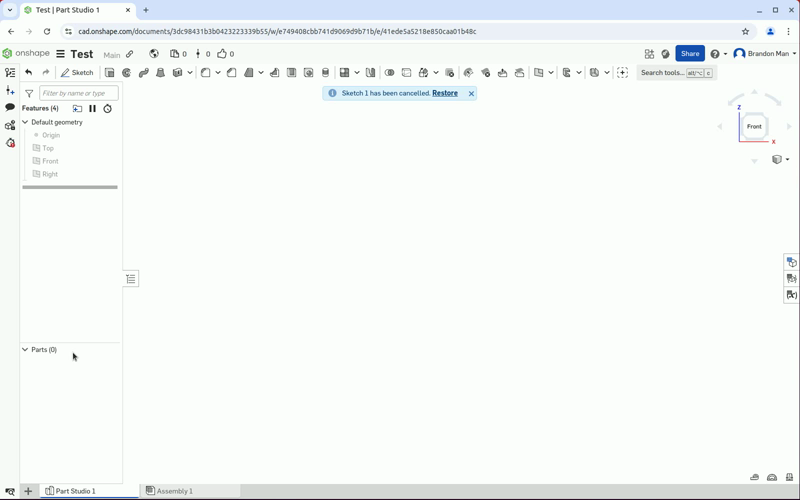
key_up(shift)
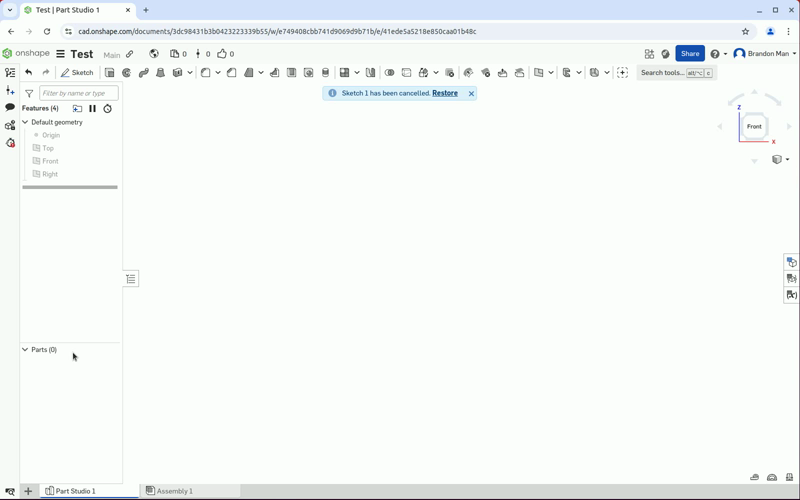
key(space)
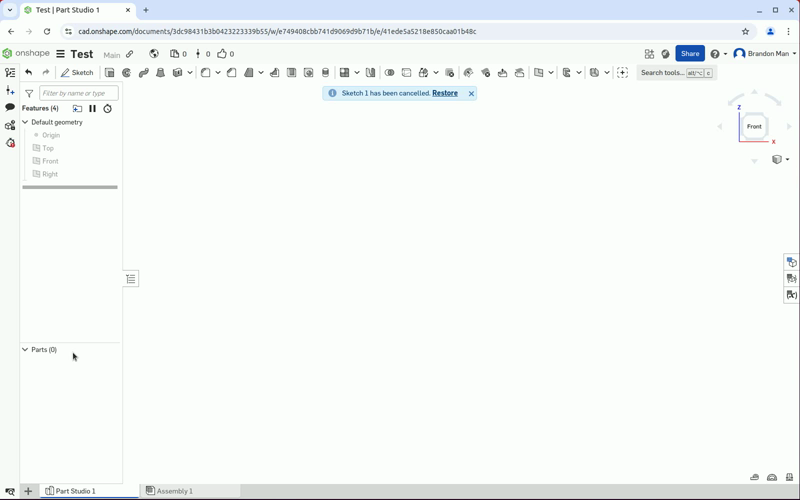
key_down(shift)
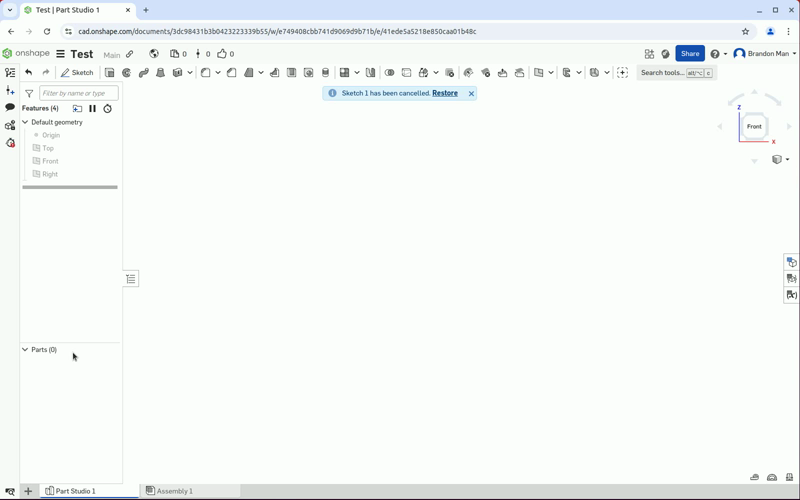
key(left)
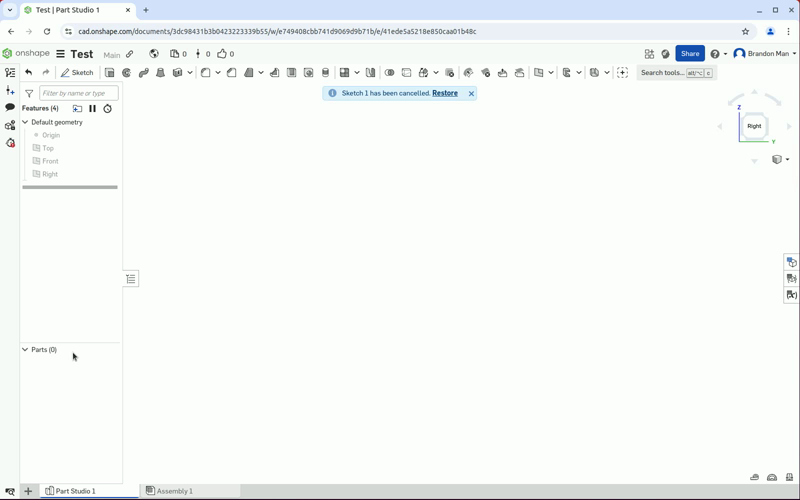
key_up(shift)
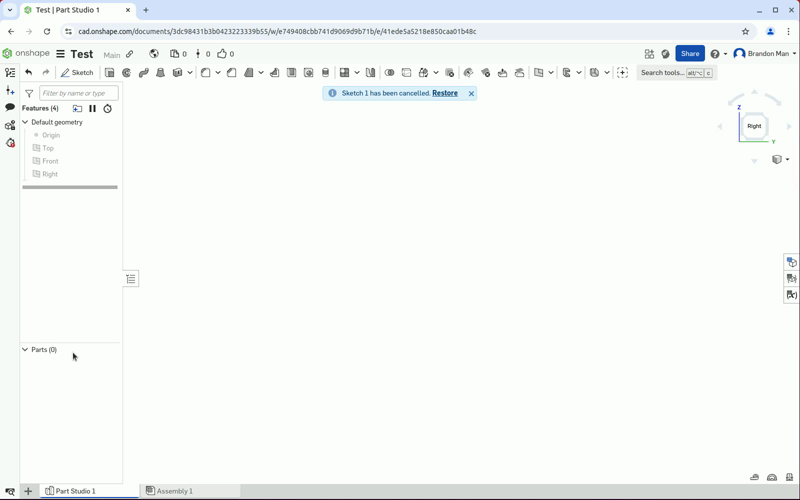
mouse_move(73, 352)
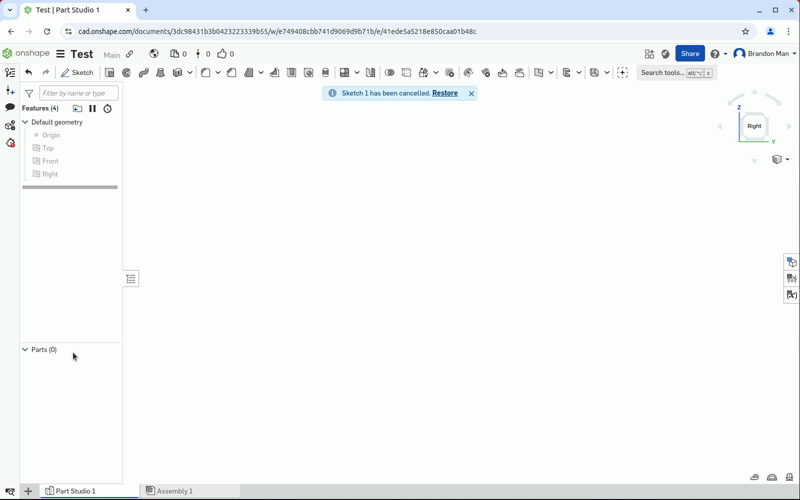
key(shift+y)
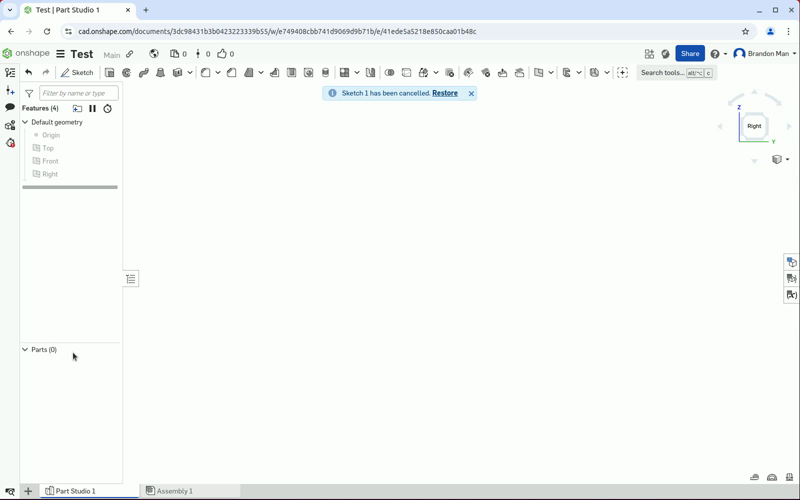
key(shift+s)
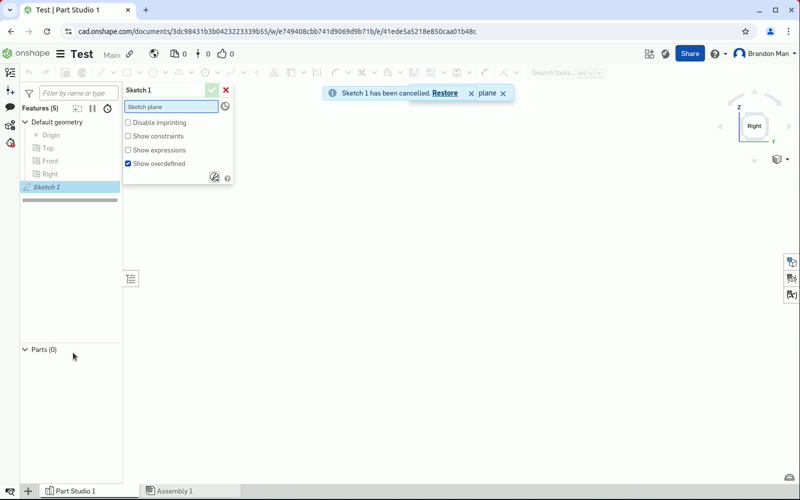
mouse_move(73, 176)
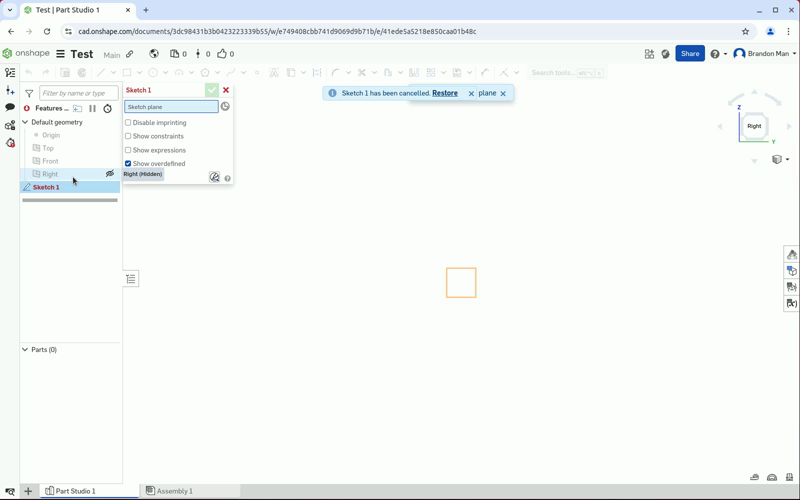
click(73, 176)
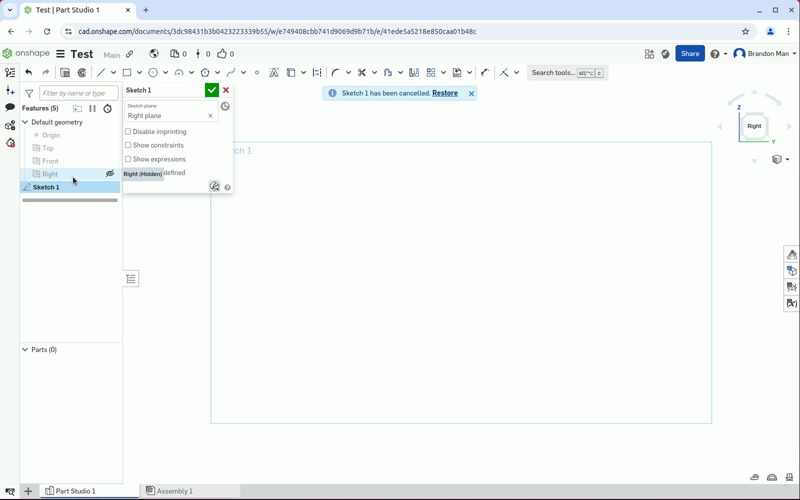
mouse_move(73, 352)
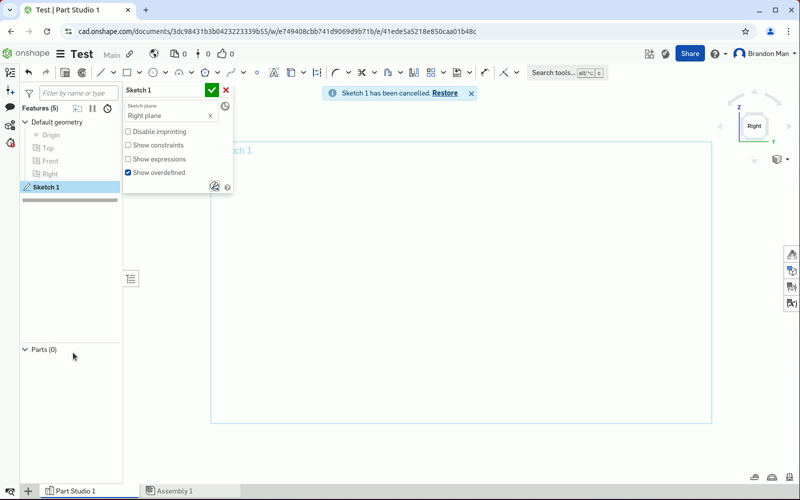
key(y)
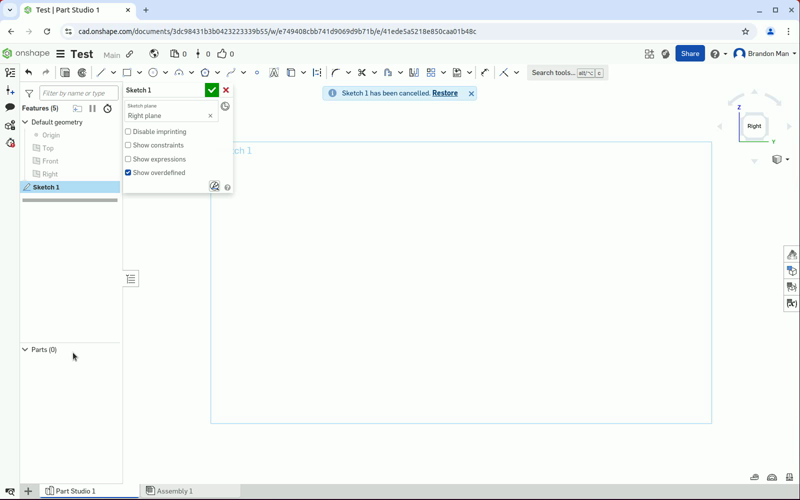
key(l)
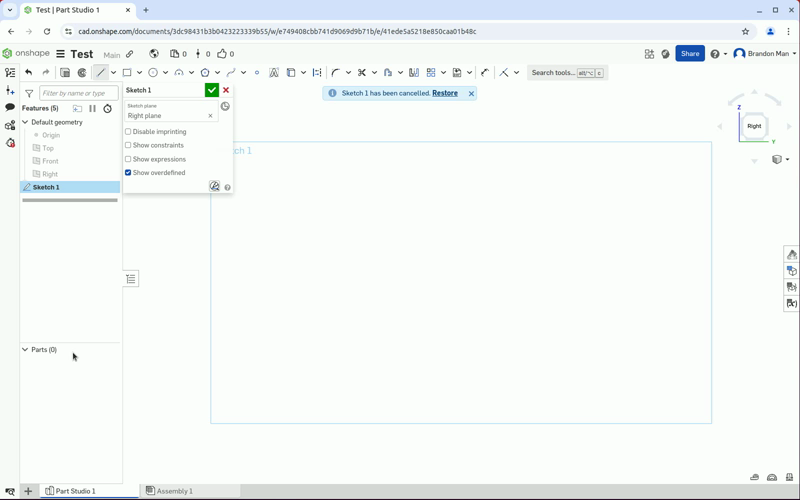
key_down(shift)
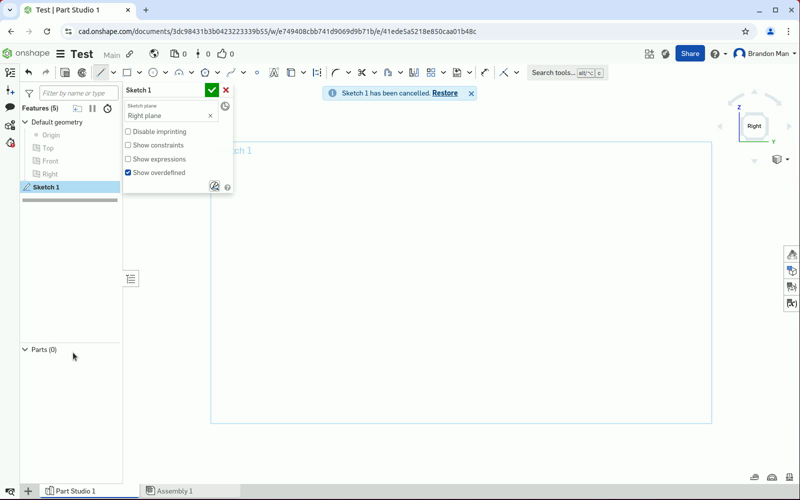
mouse_move(426, 279)
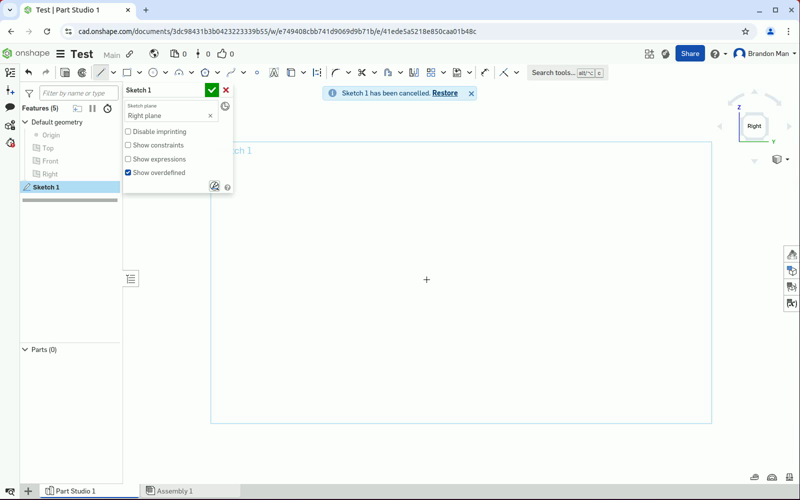
click(426, 279)
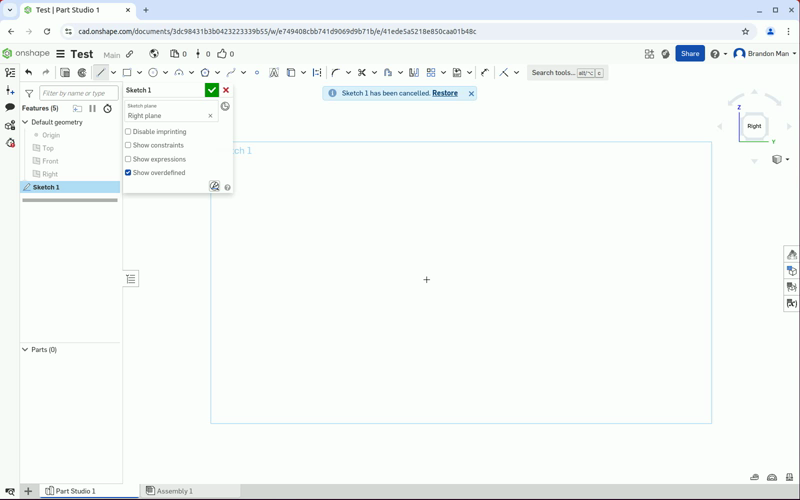
key_up(shift)
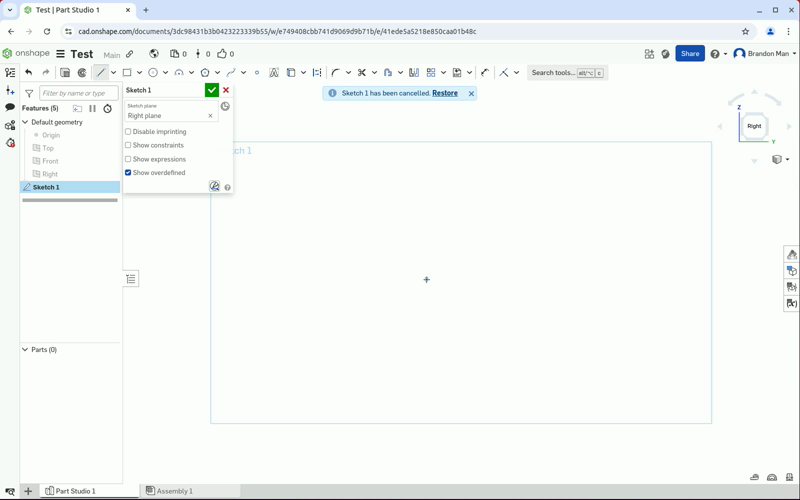
key_down(shift)
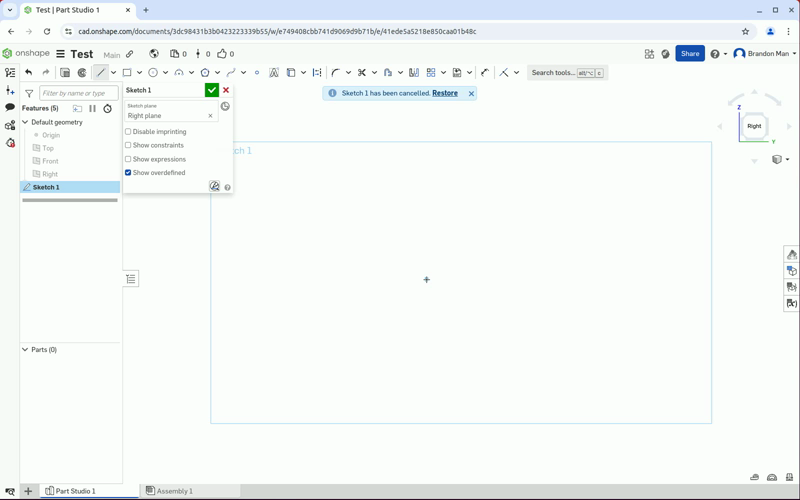
mouse_move(456, 279)
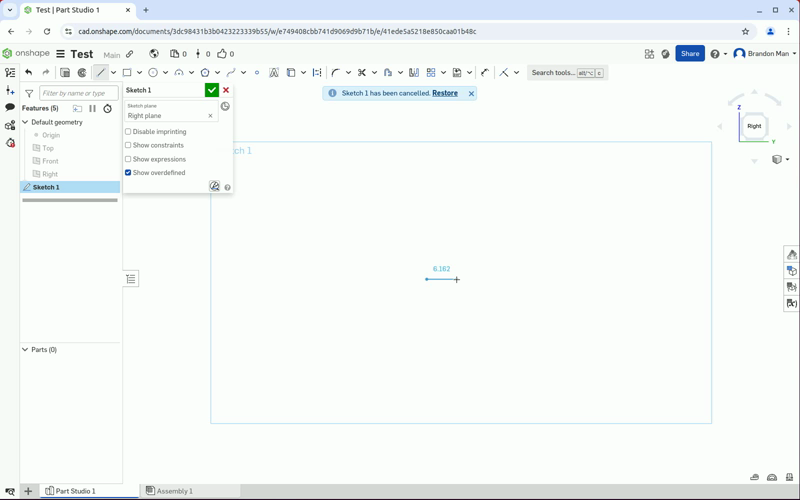
mouse_move(438, 286)
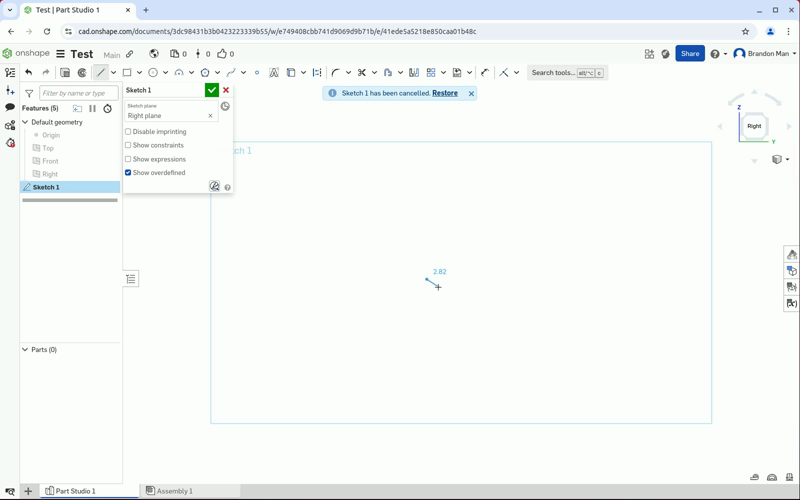
click(438, 286)
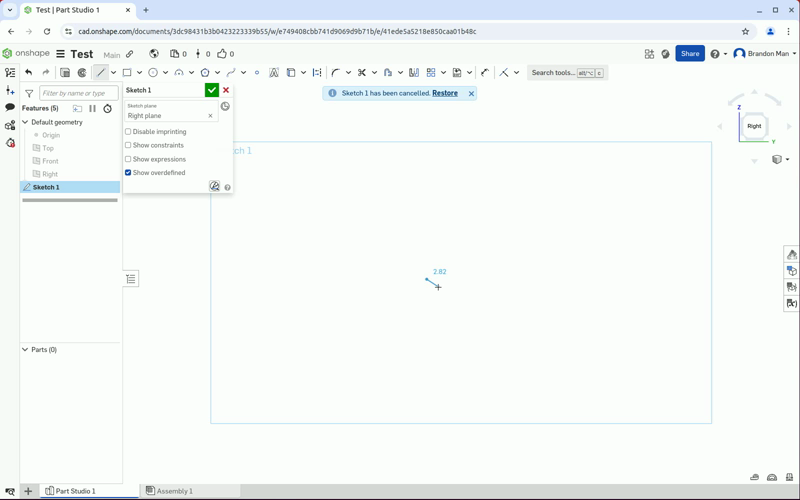
key_up(shift)
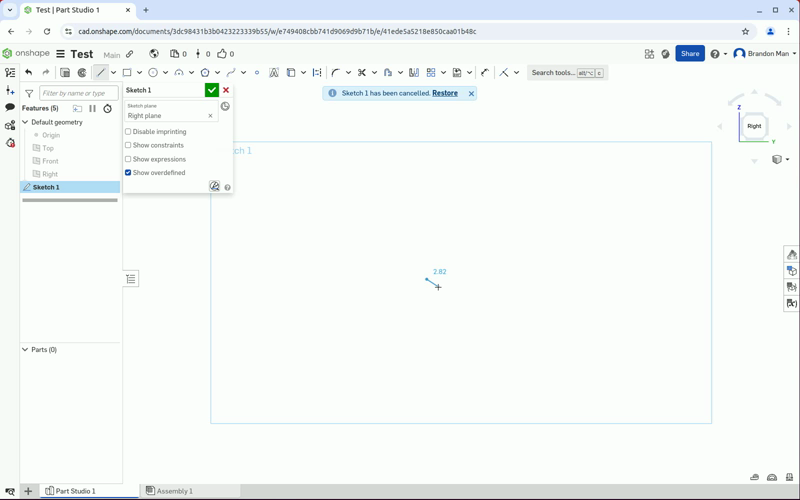
key_down(shift)
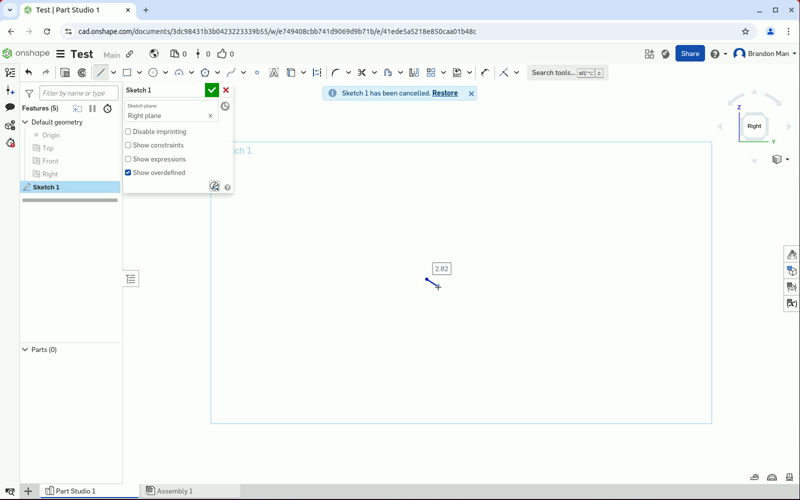
mouse_move(468, 286)
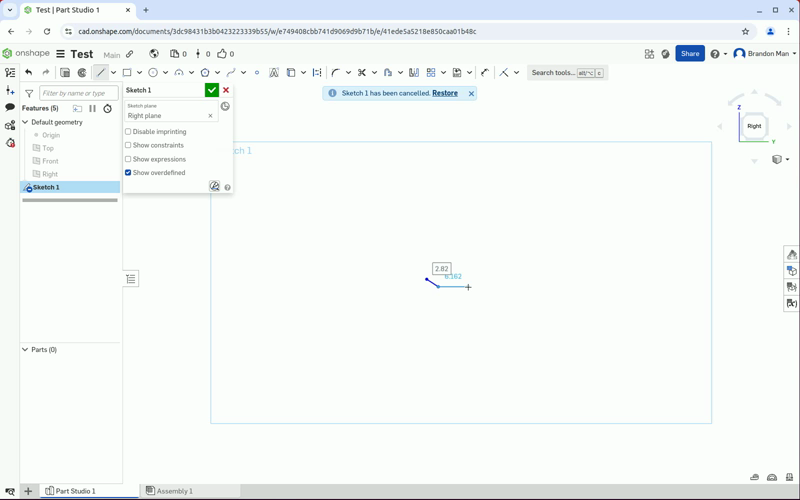
mouse_move(461, 288)
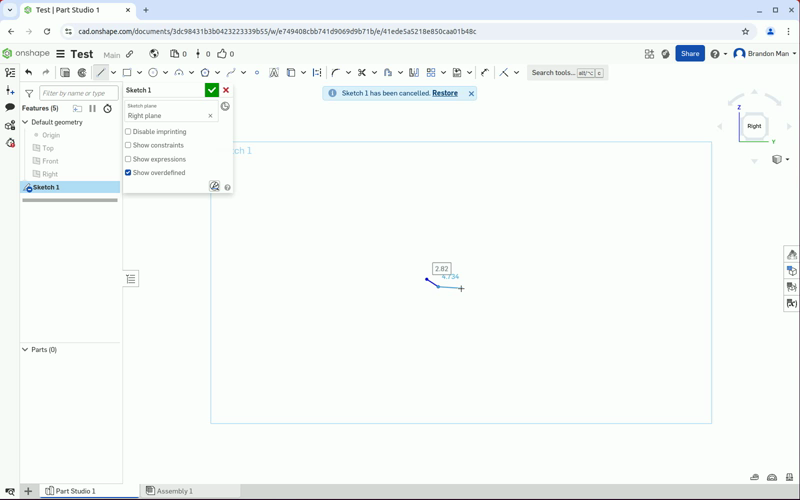
click(461, 288)
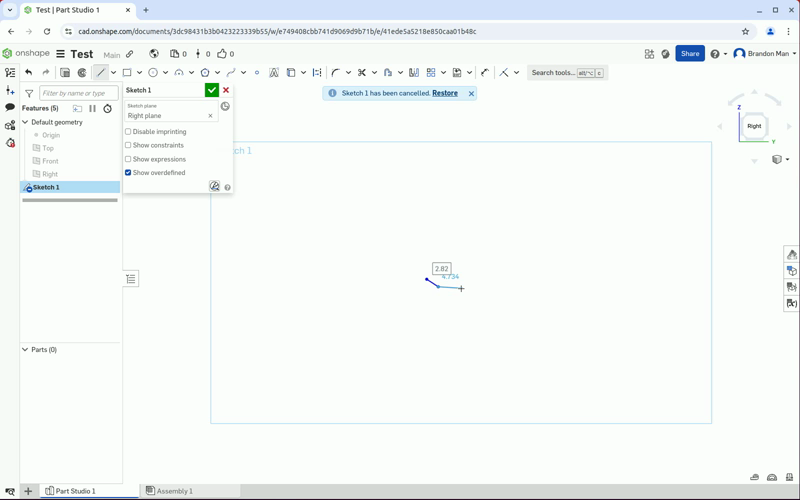
key_up(shift)
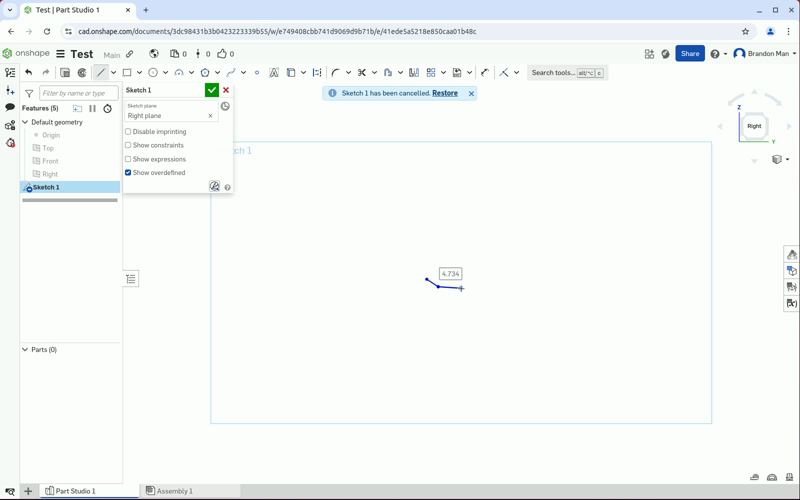
key_down(shift)
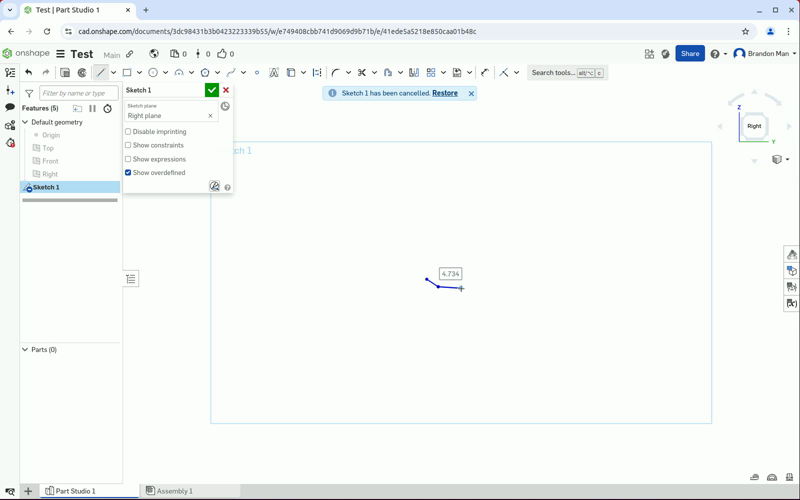
mouse_move(491, 288)
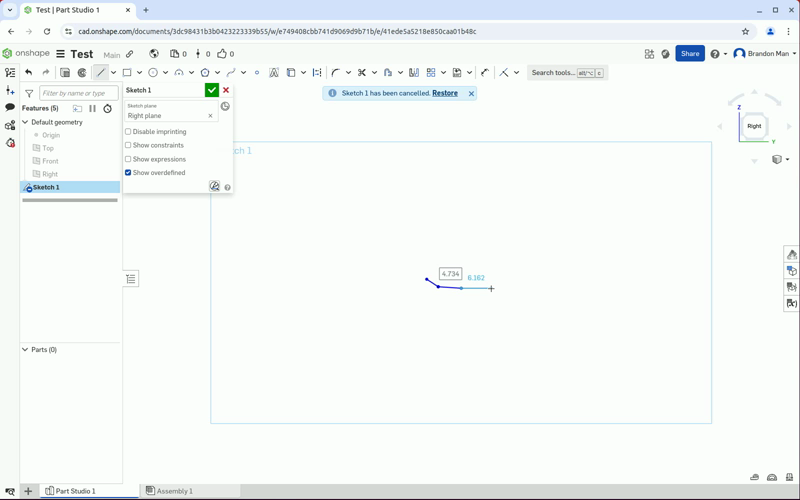
mouse_move(483, 286)
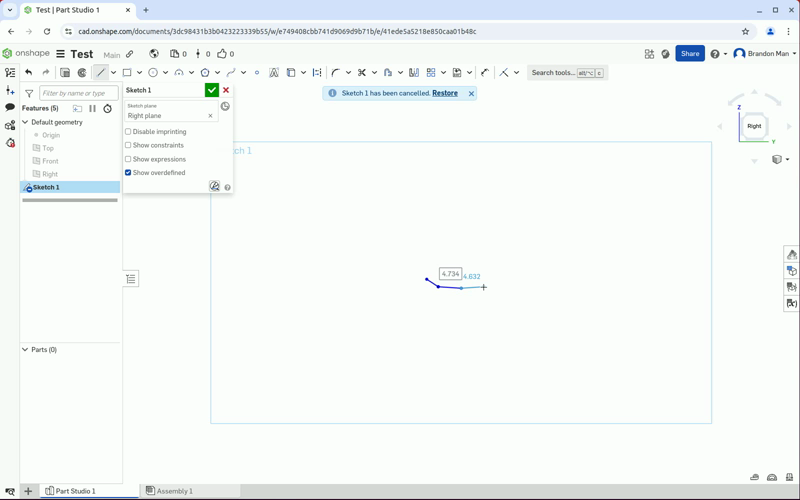
click(483, 286)
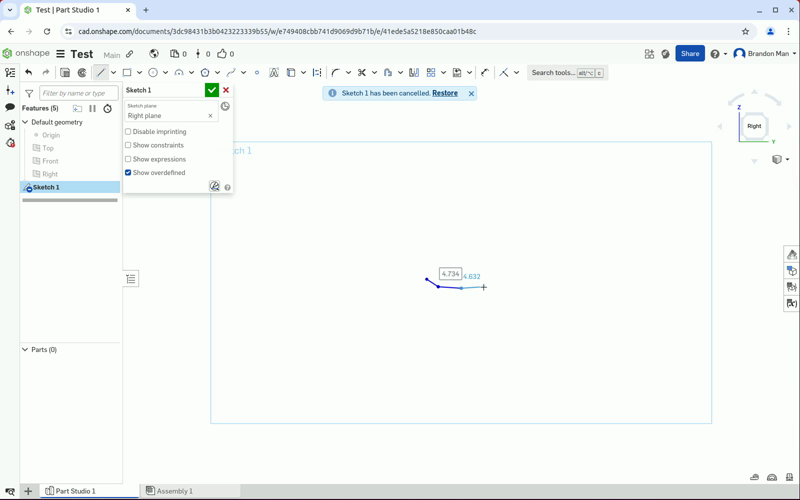
key_up(shift)
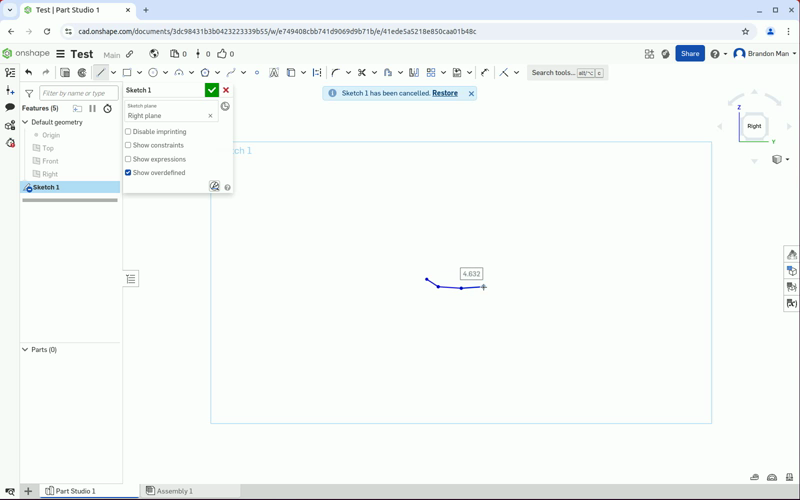
key_down(shift)
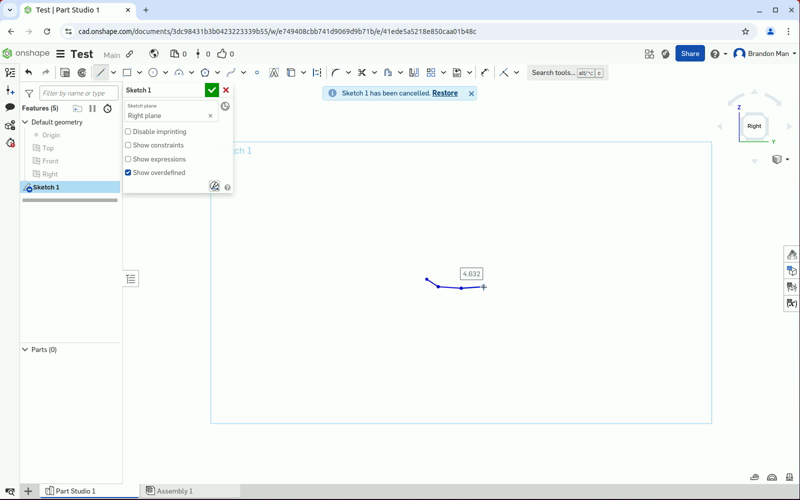
mouse_move(513, 286)
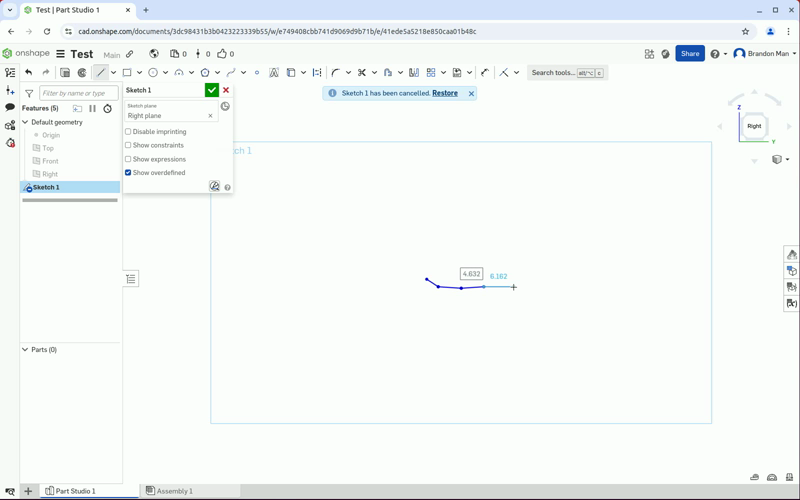
mouse_move(495, 279)
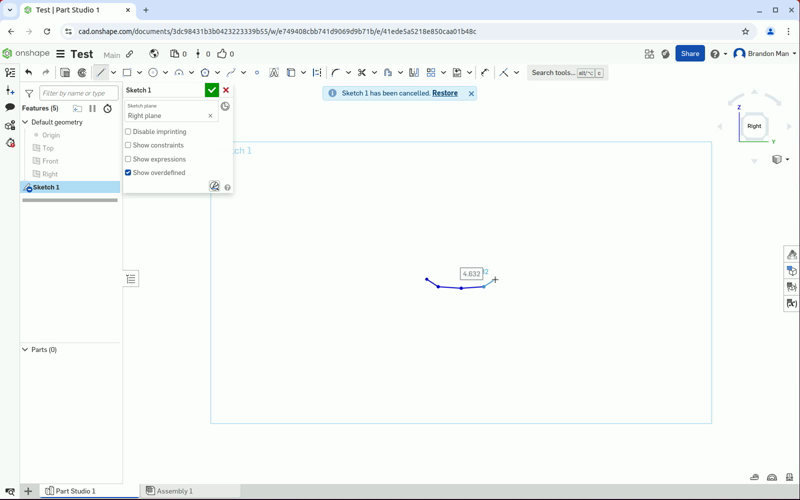
click(495, 279)
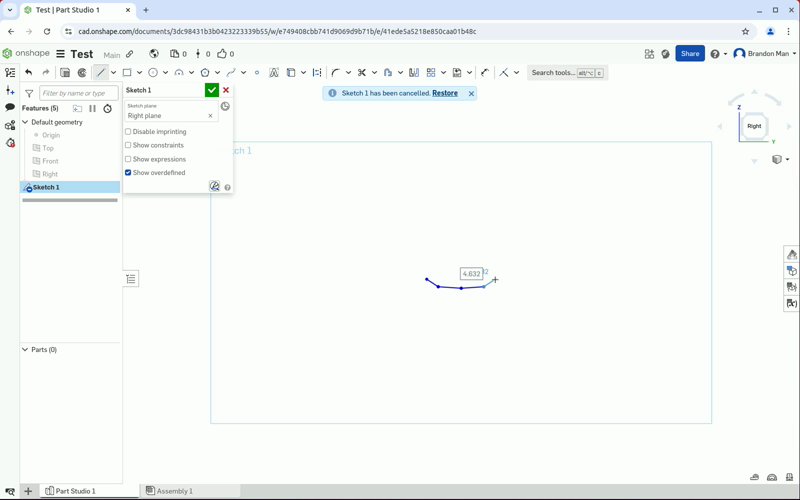
key_up(shift)
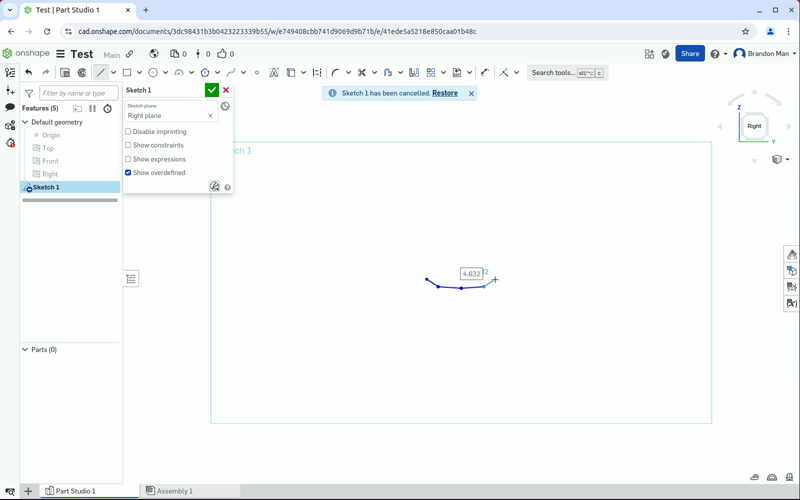
key_down(shift)
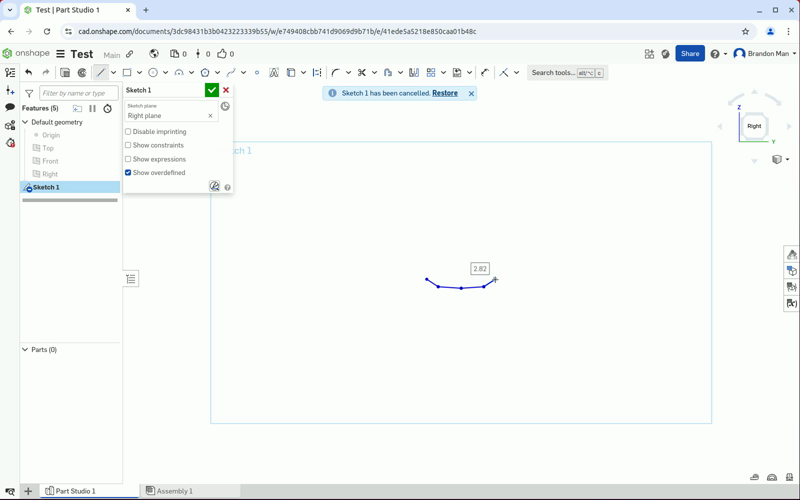
mouse_move(525, 279)
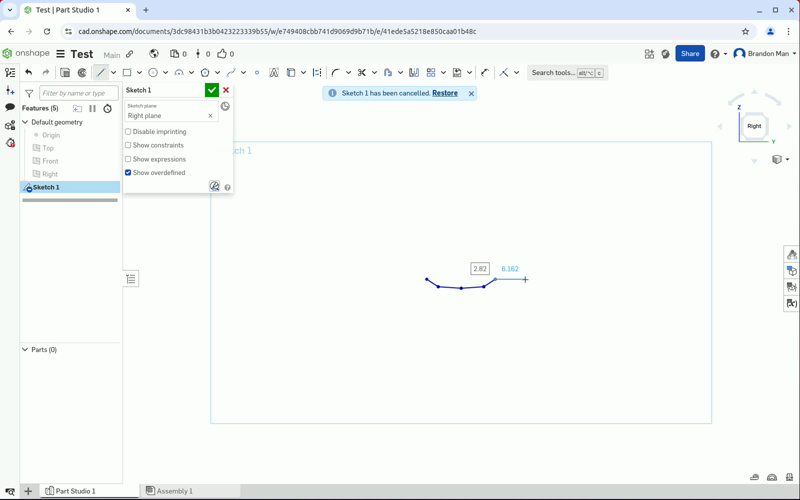
mouse_move(483, 279)
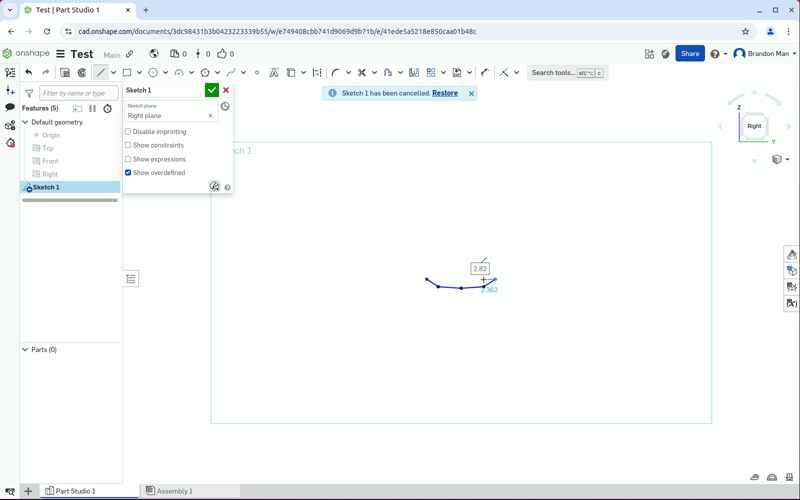
click(483, 279)
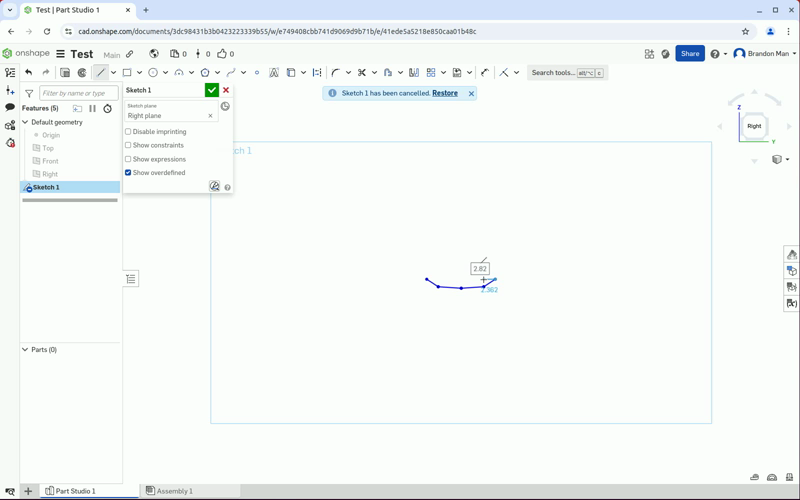
key_up(shift)
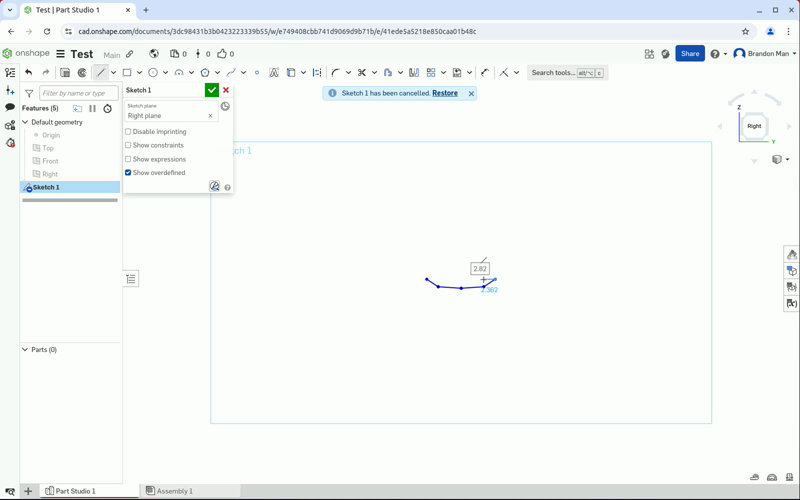
key_down(shift)
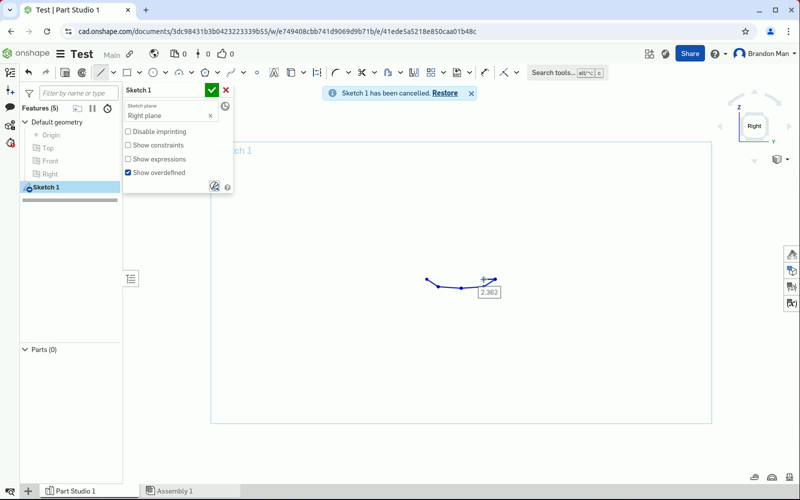
mouse_move(513, 279)
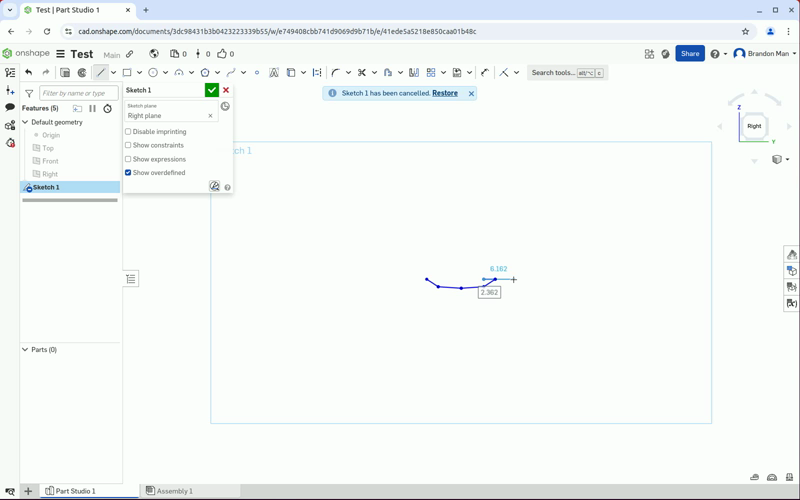
mouse_move(438, 279)
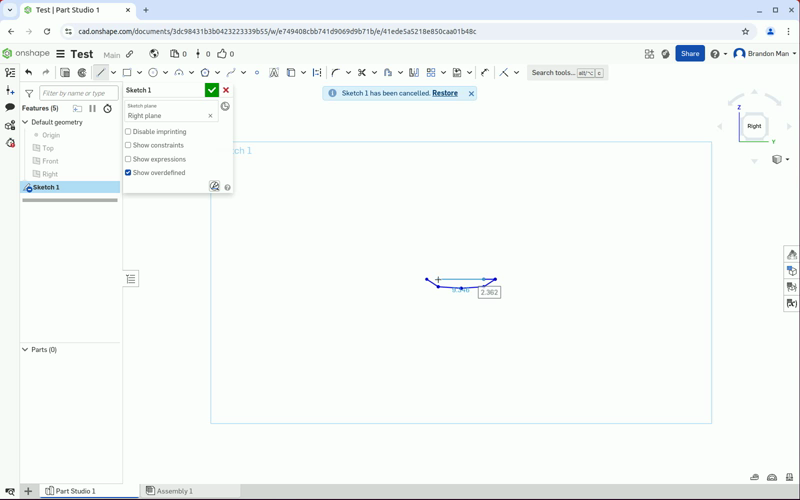
click(438, 279)
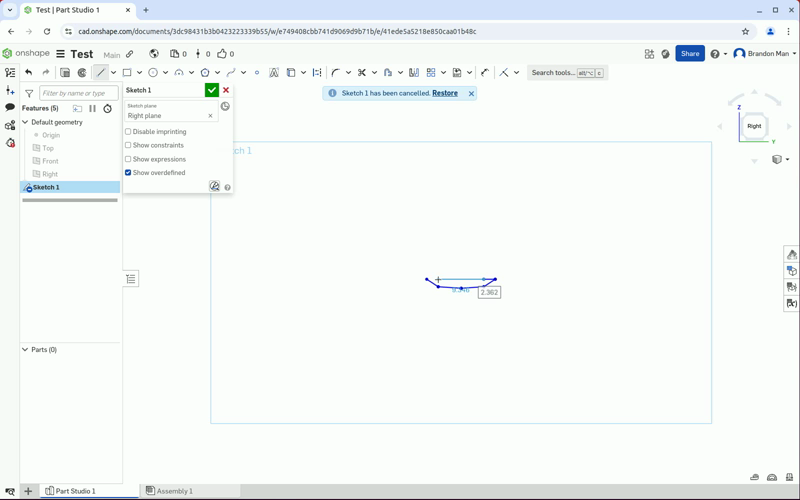
key_up(shift)
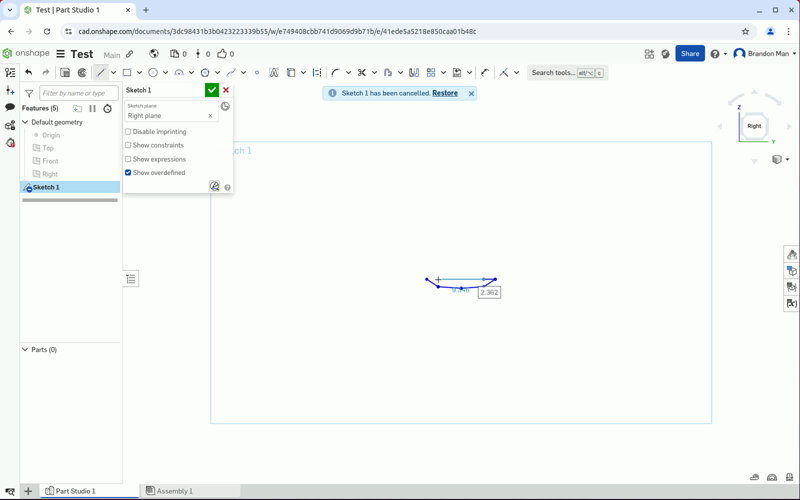
mouse_move(468, 279)
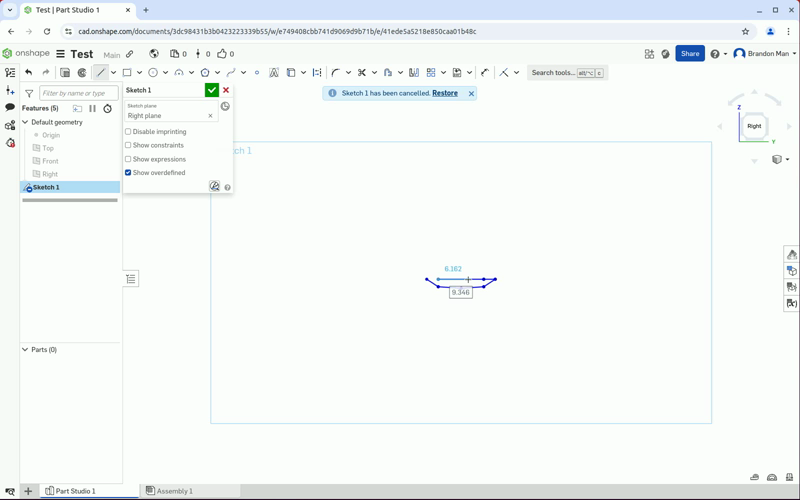
key_down(shift)
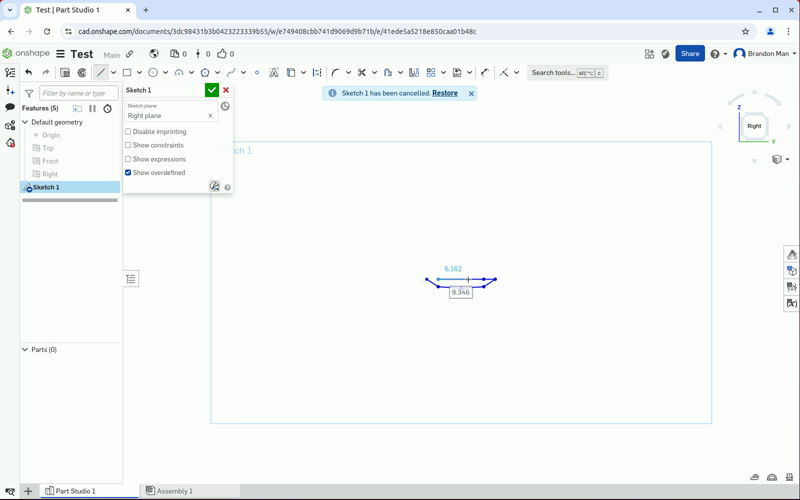
mouse_move(426, 279)
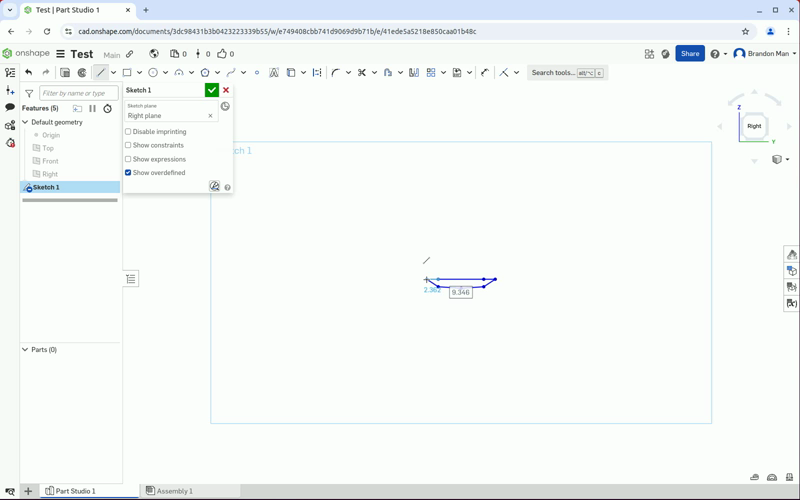
key_up(shift)
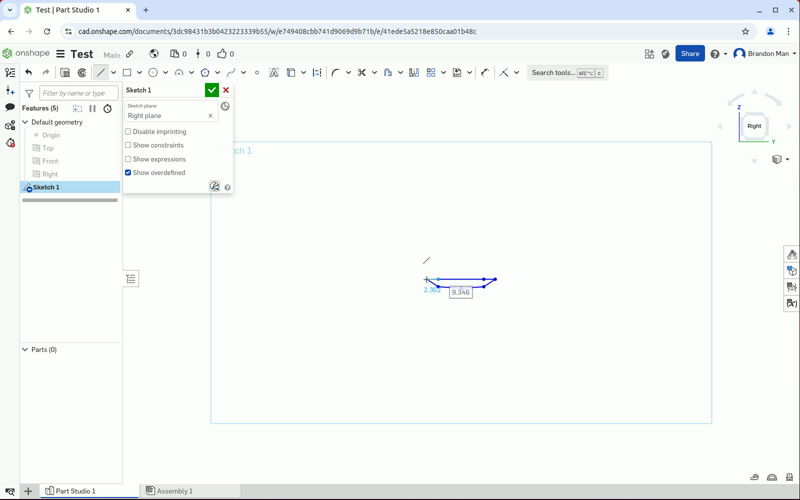
click(426, 279)
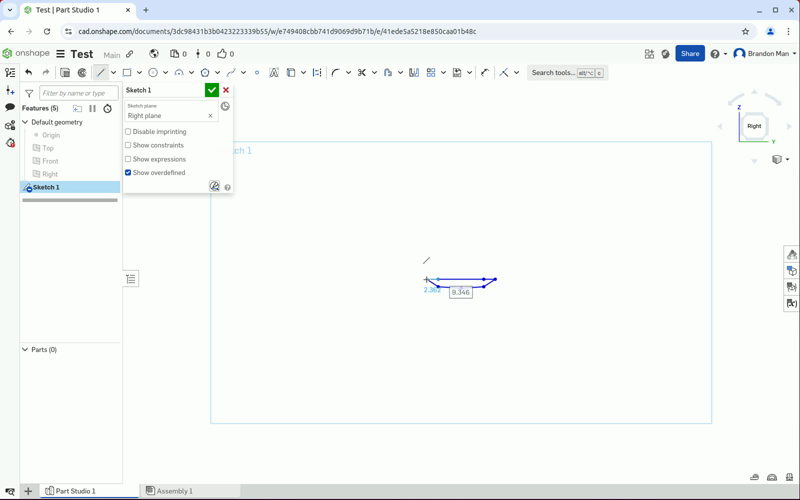
key(esc)
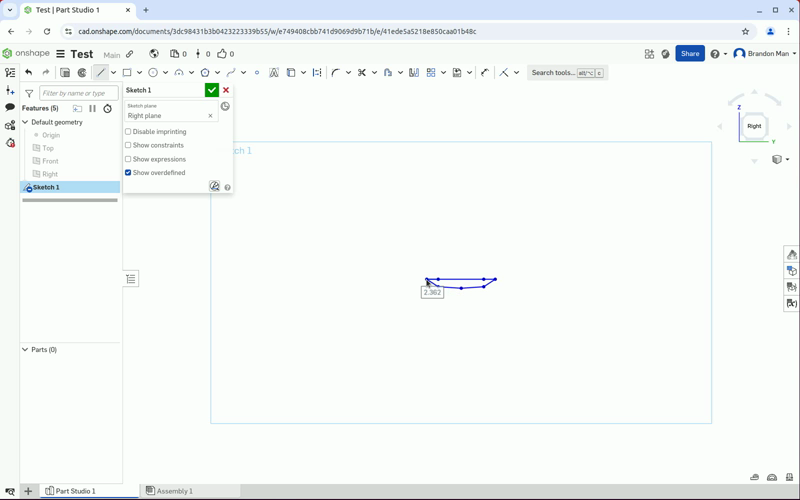
mouse_move(460, 285)
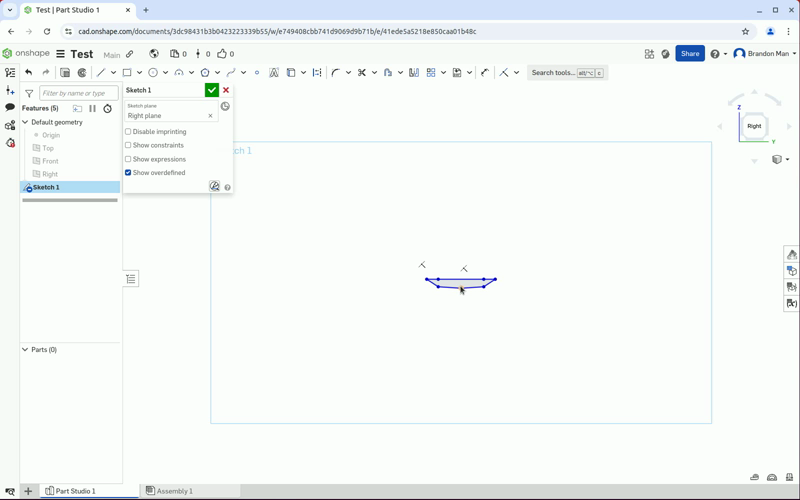
scroll(6)
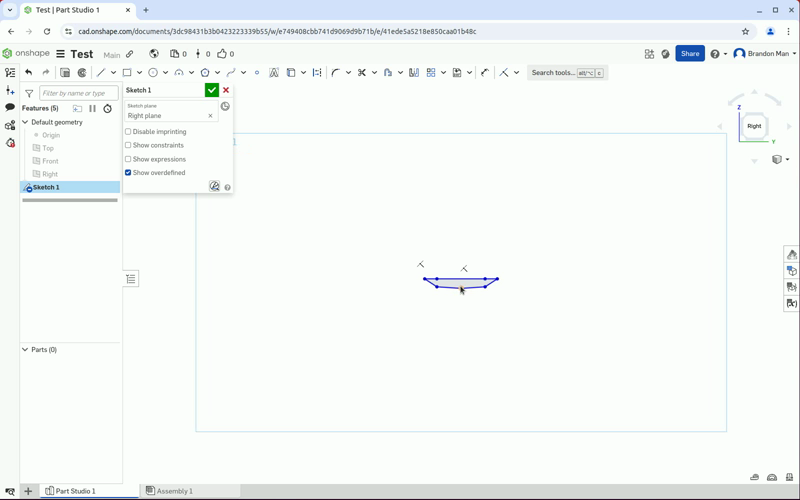
scroll(6)
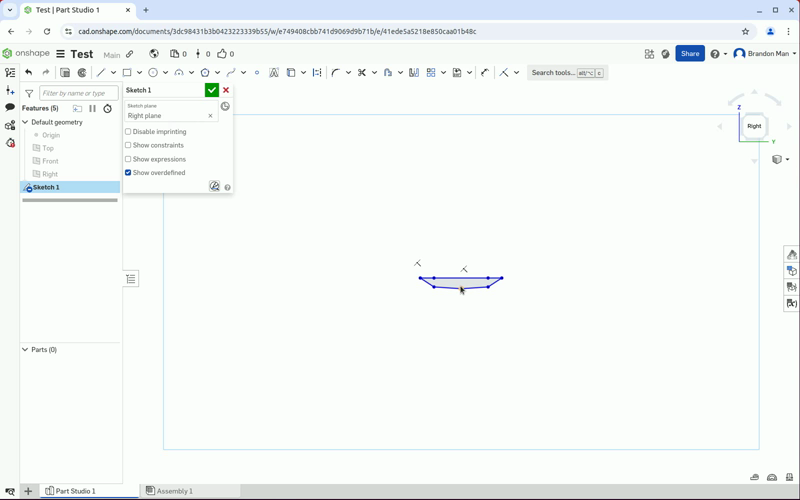
scroll(6)
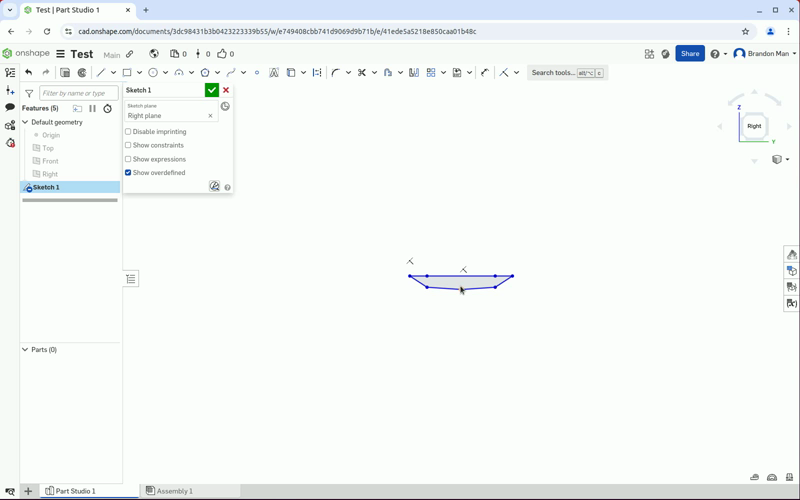
scroll(6)
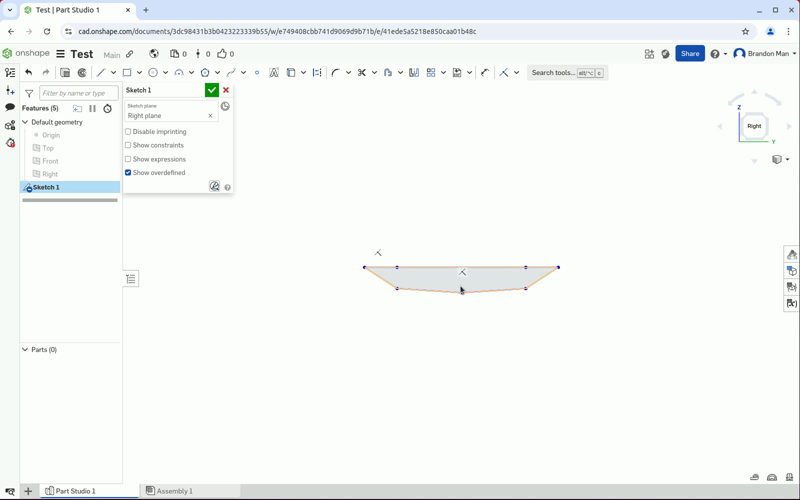
scroll(6)
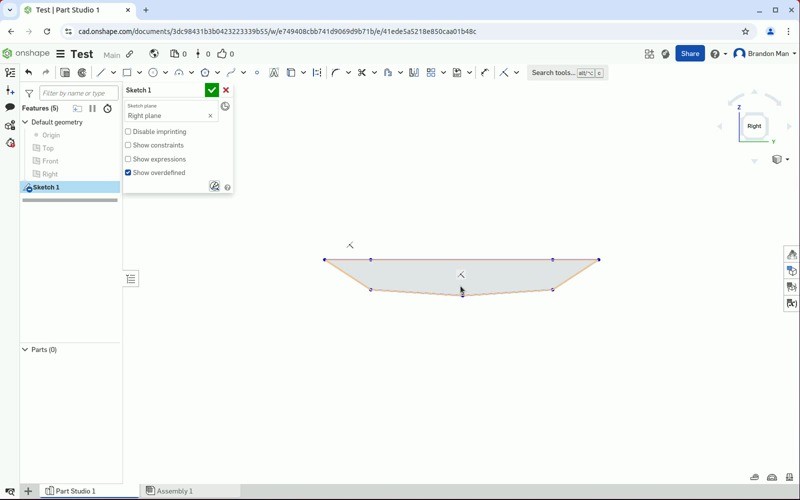
scroll(6)
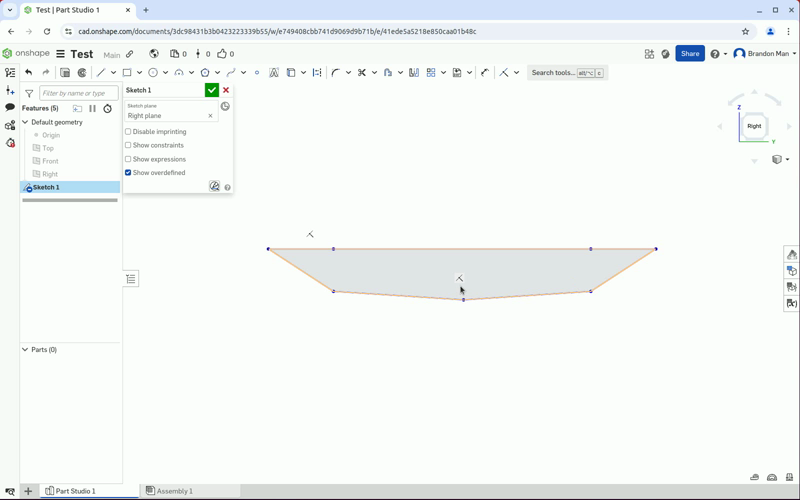
scroll(6)
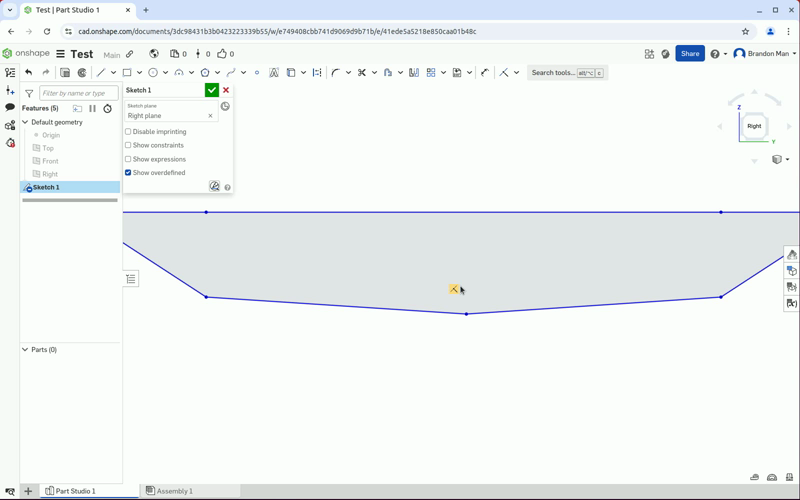
click(460, 285)
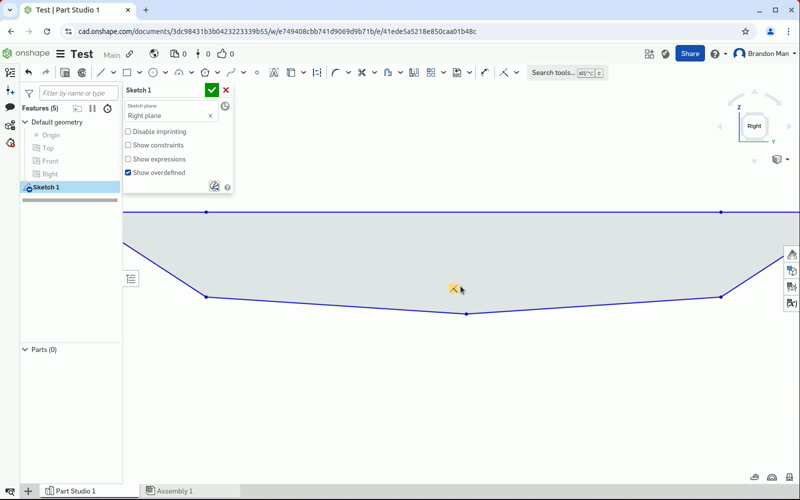
scroll(-6)
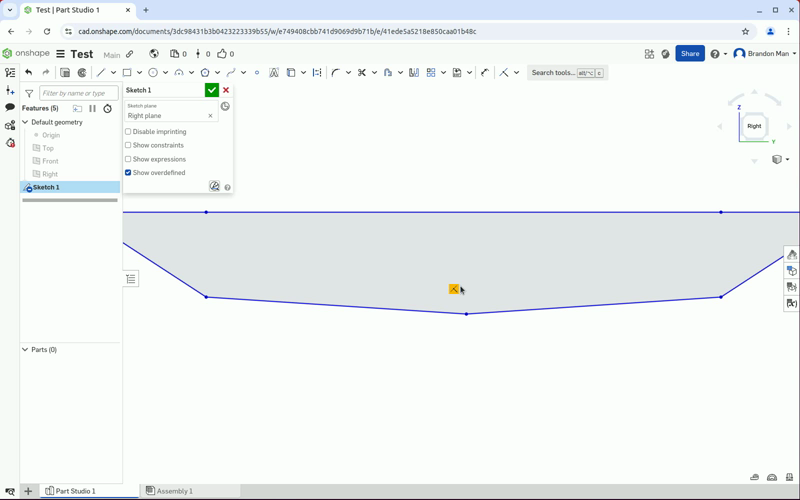
scroll(-6)
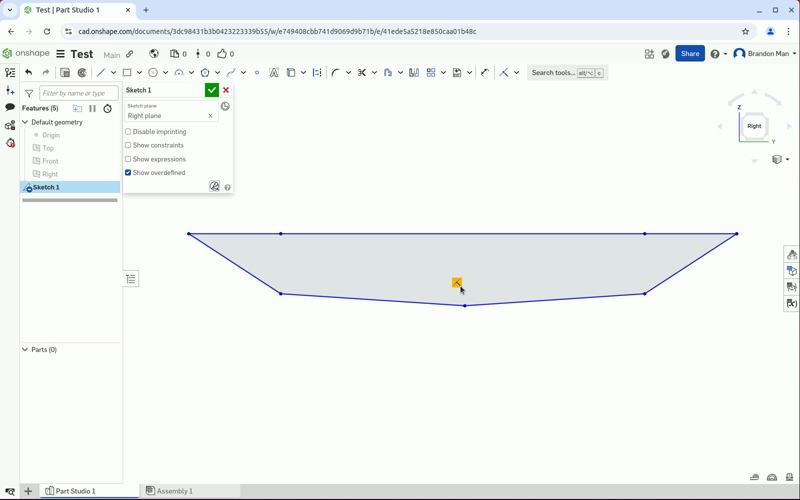
scroll(-6)
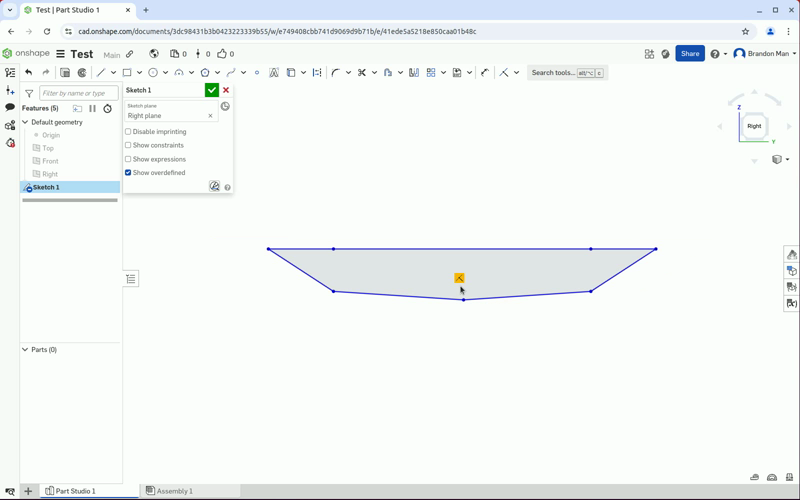
scroll(-6)
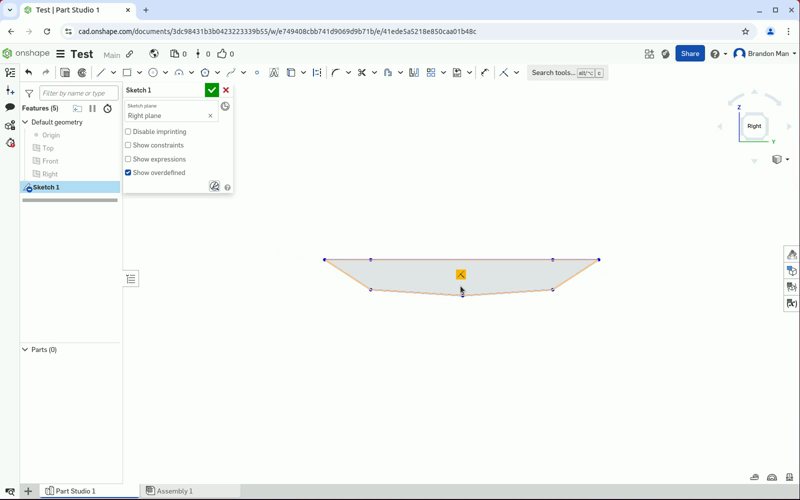
scroll(-6)
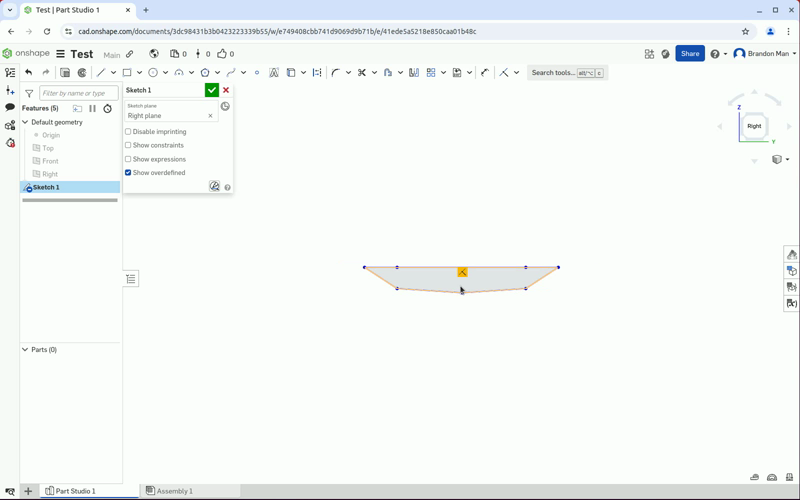
scroll(-6)
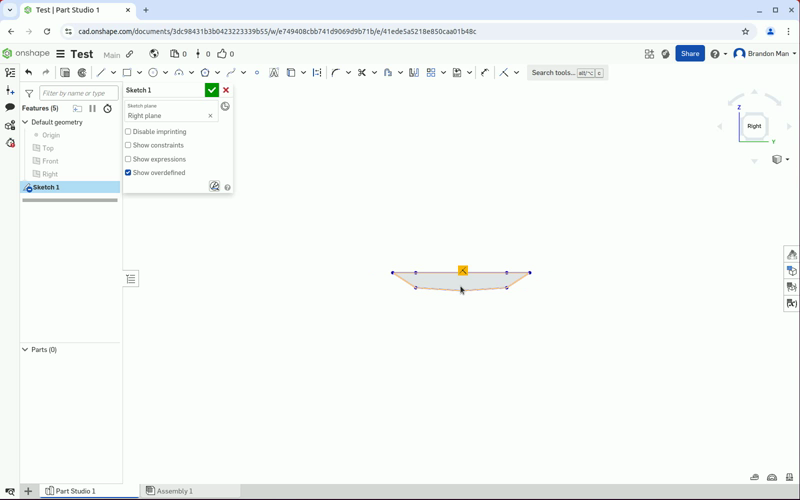
scroll(-6)
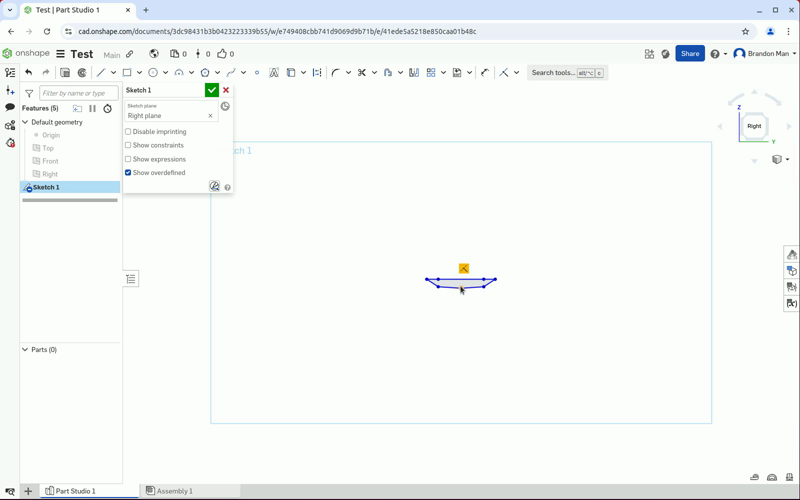
mouse_move(73, 352)
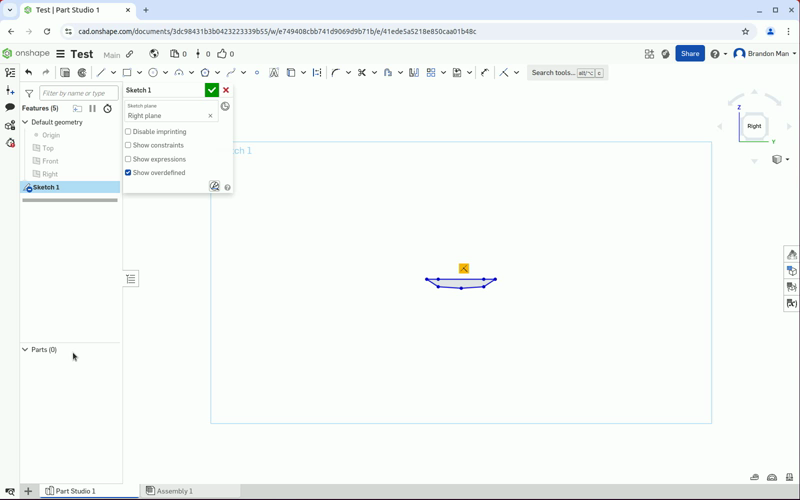
key(shift+y)
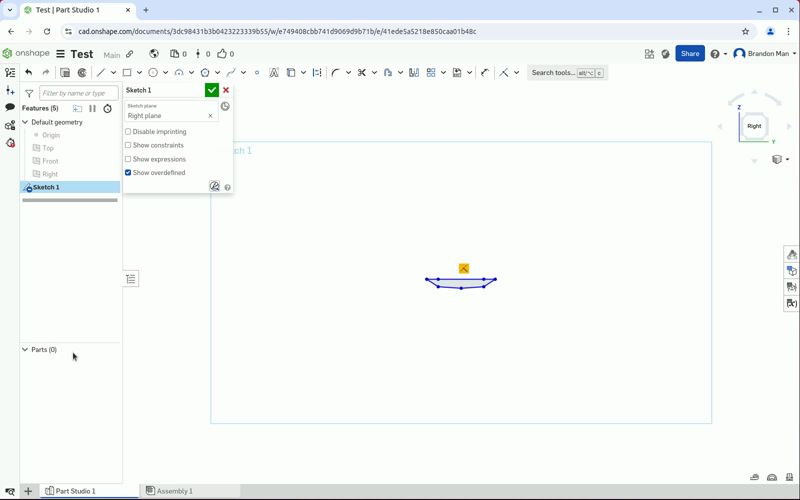
key(shift+e)
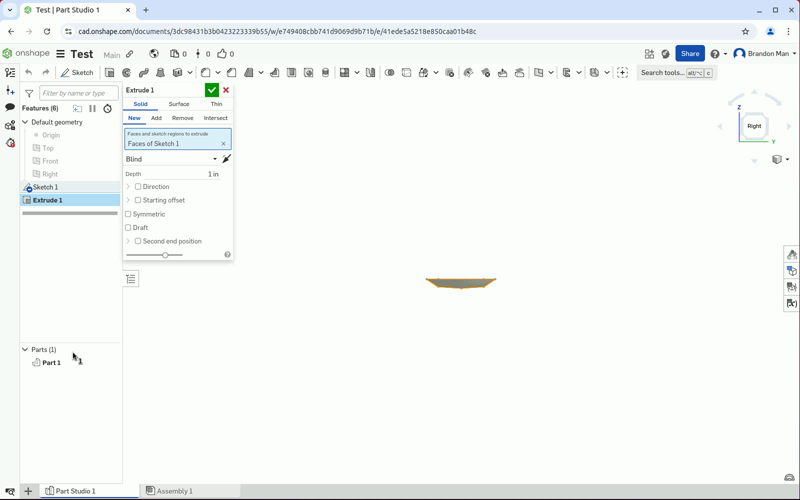
mouse_move(143, 106)
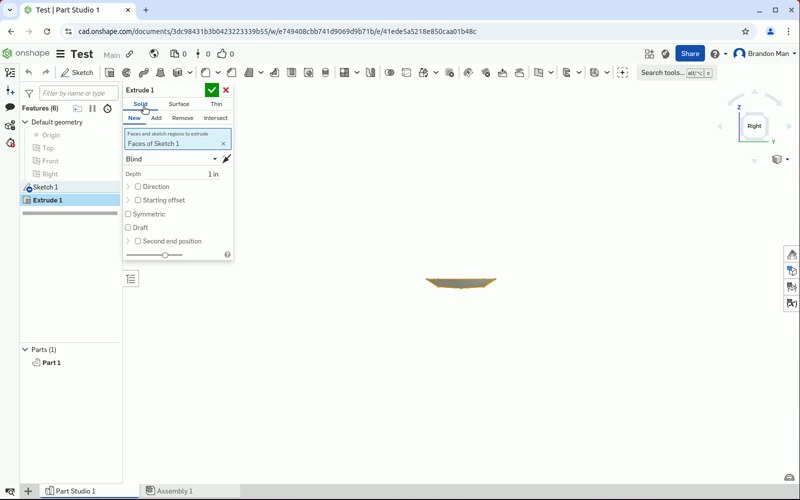
click(143, 106)
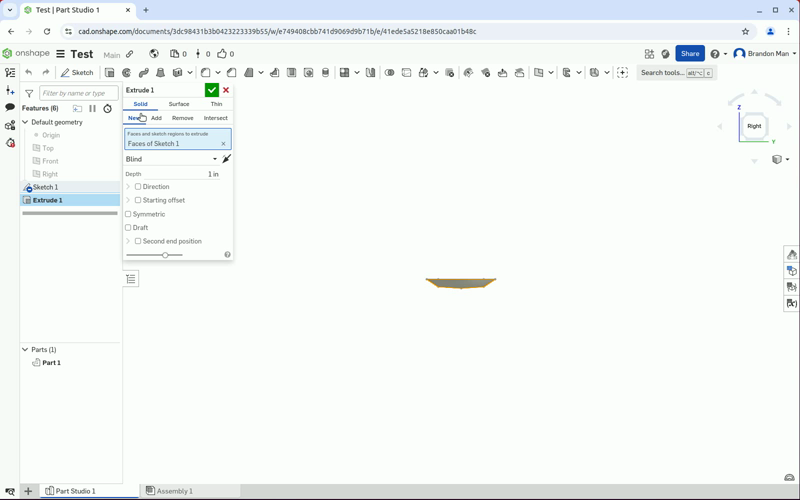
mouse_move(137, 120)
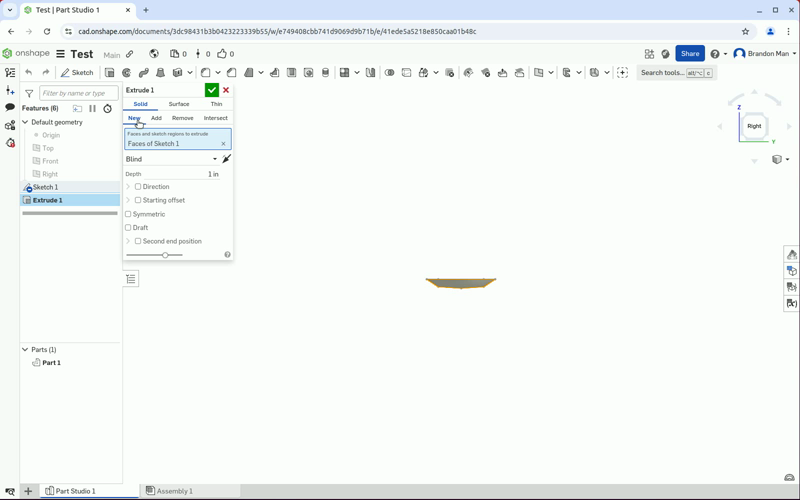
click(137, 120)
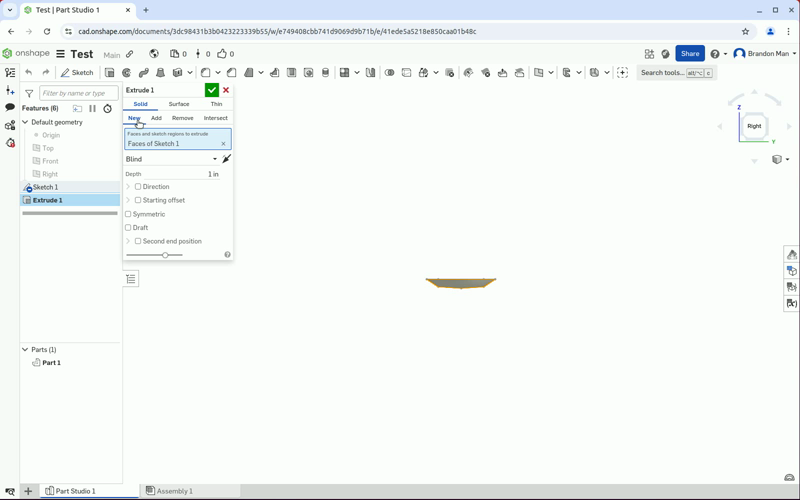
key(tab, 4)
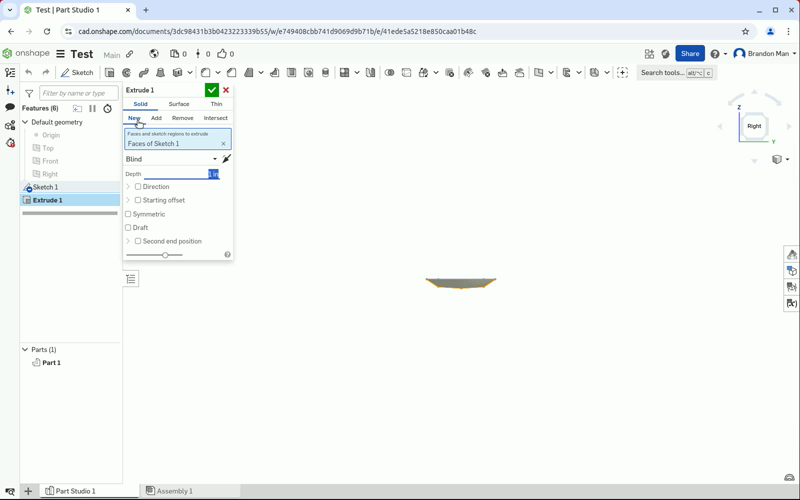
text(23.108)
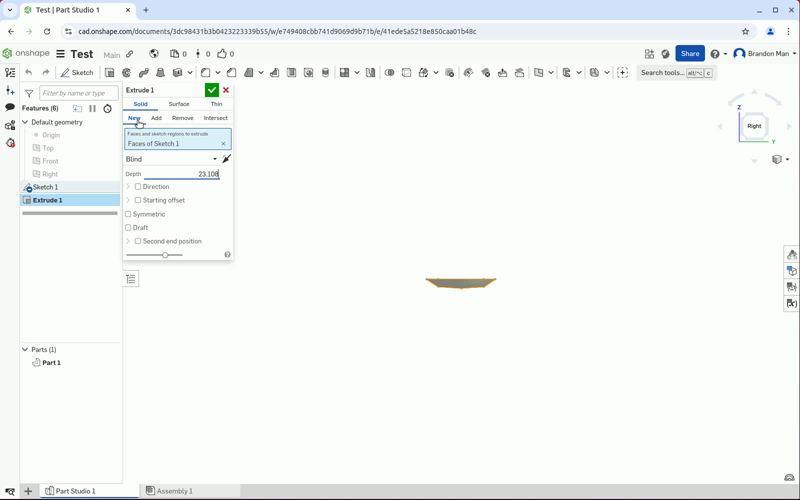
key(enter)
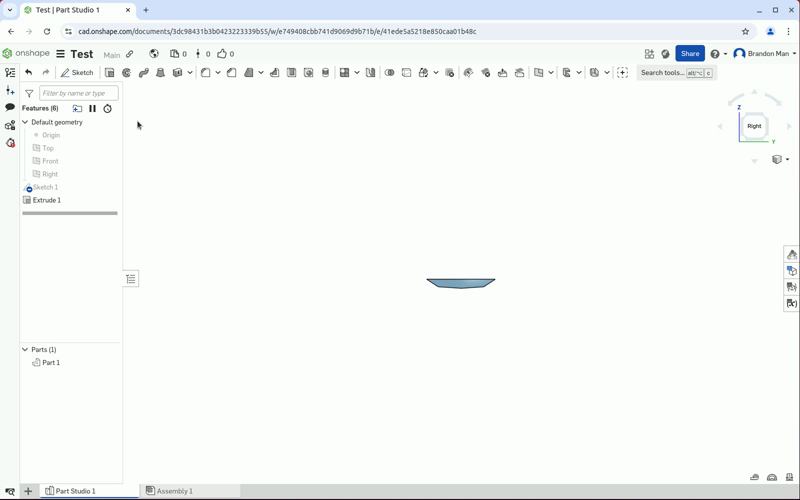
key(shift+h)
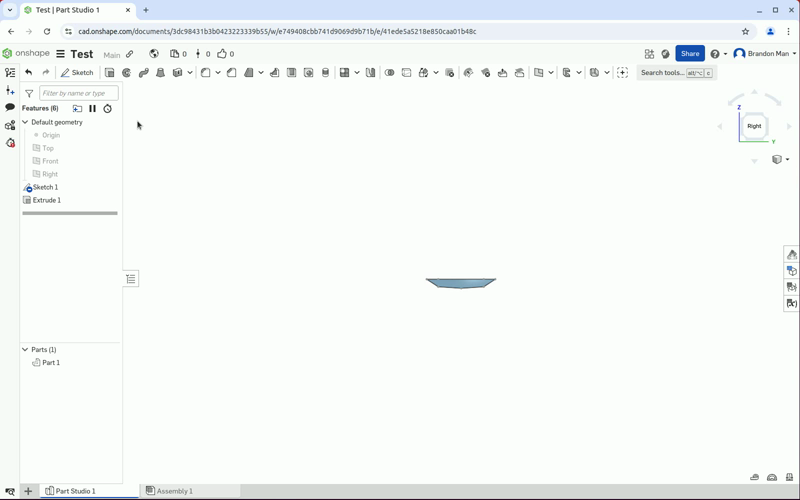
key(shift+h)
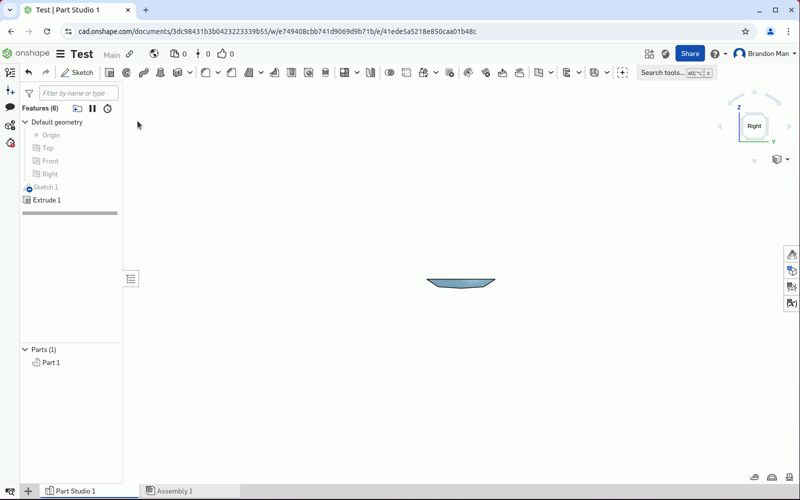
mouse_move(73, 189)
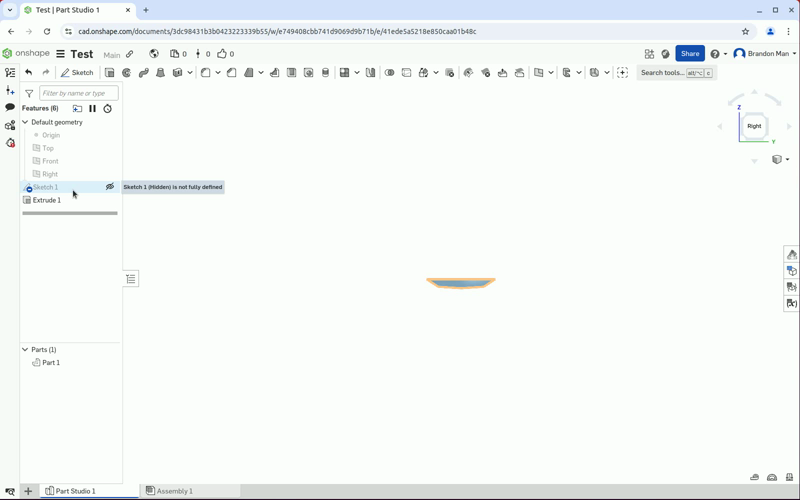
click(73, 189)
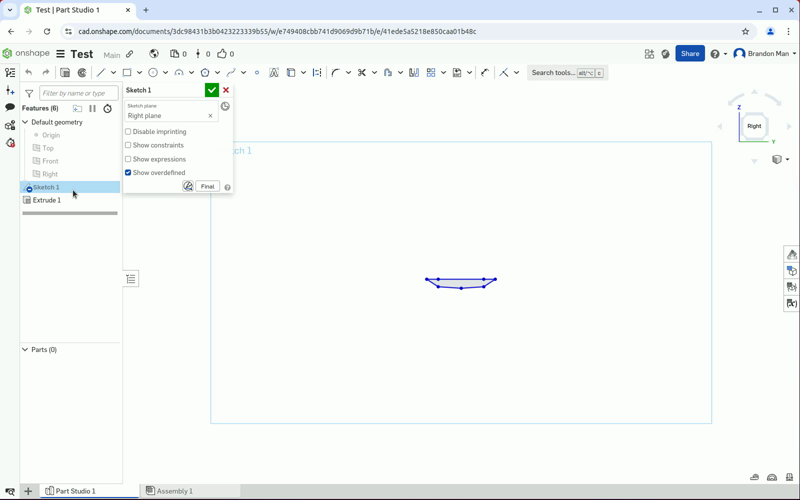
mouse_move(229, 92)
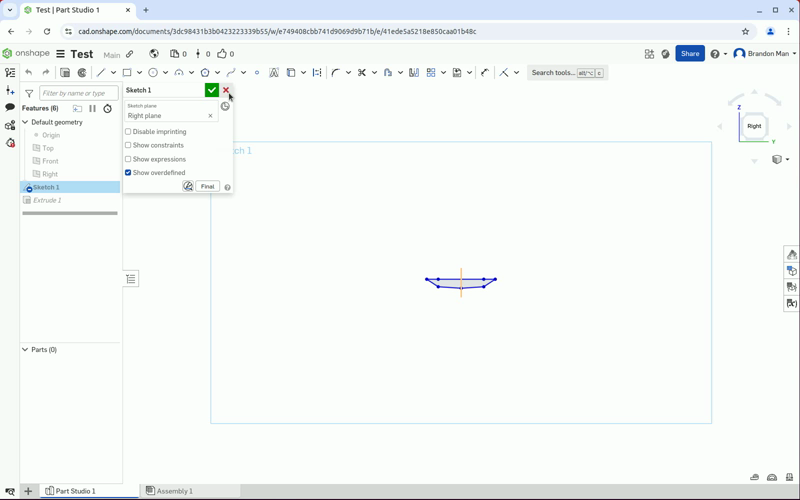
click(229, 92)
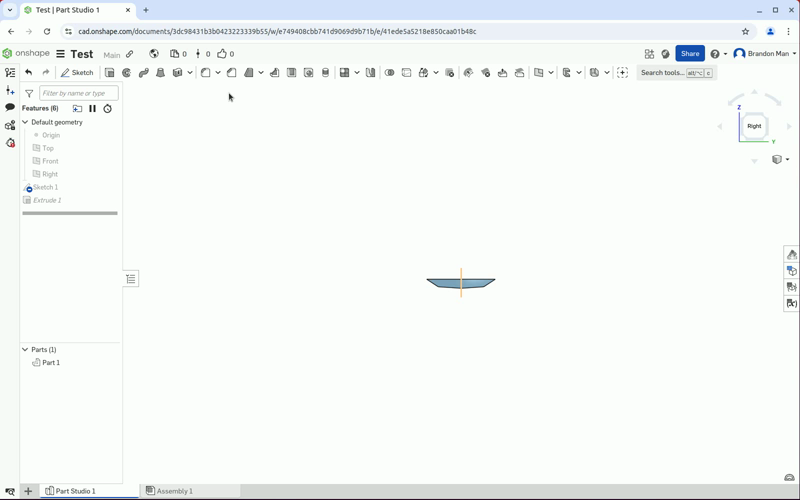
mouse_move(73, 352)
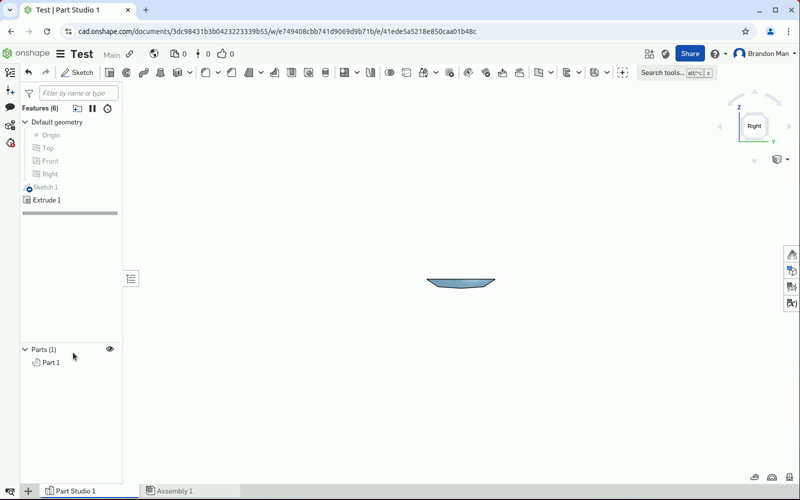
key(y)
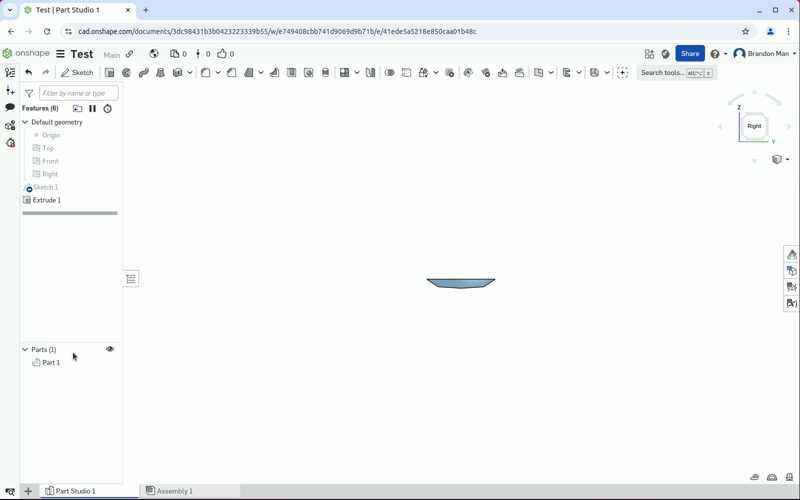
key(shift+p)
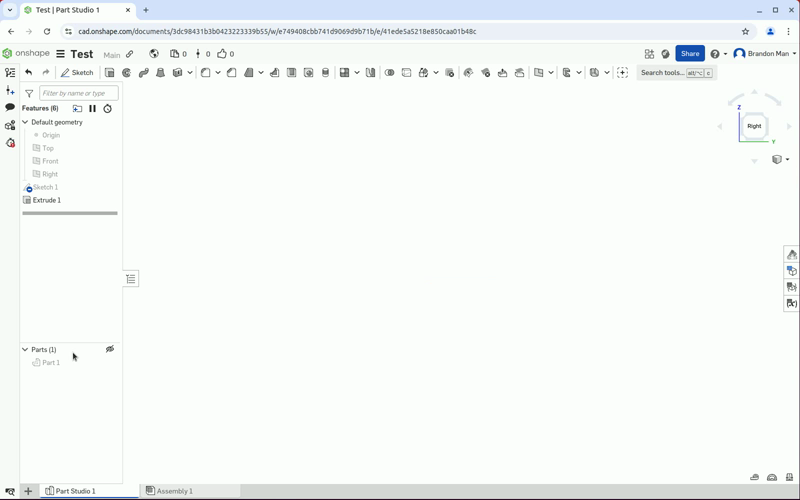
key(space)
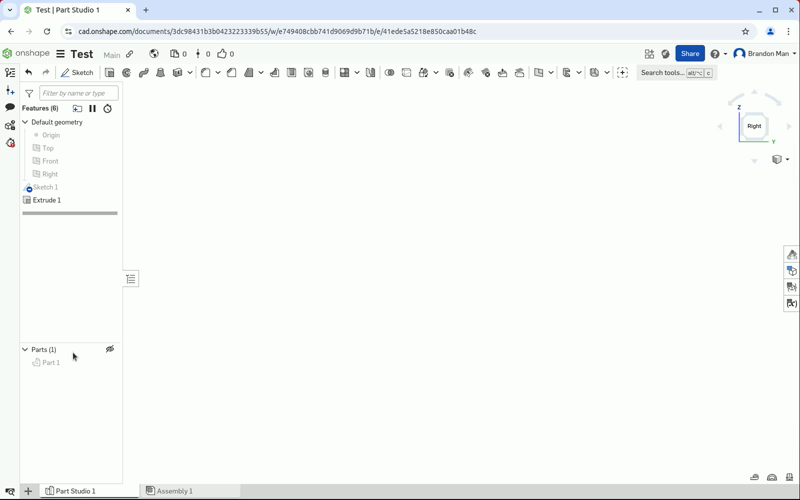
key_down(shift)
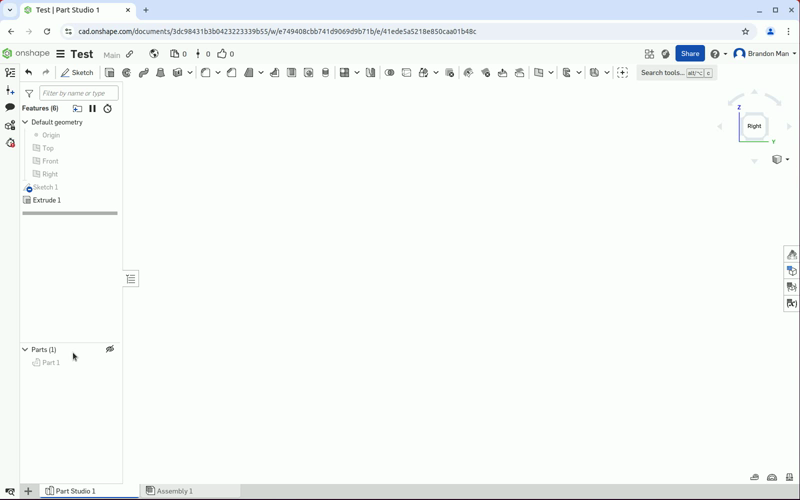
key(right)
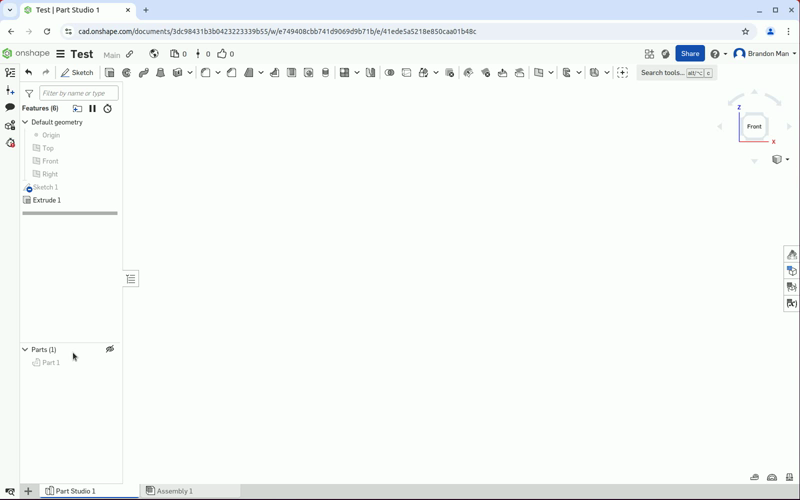
key_up(shift)
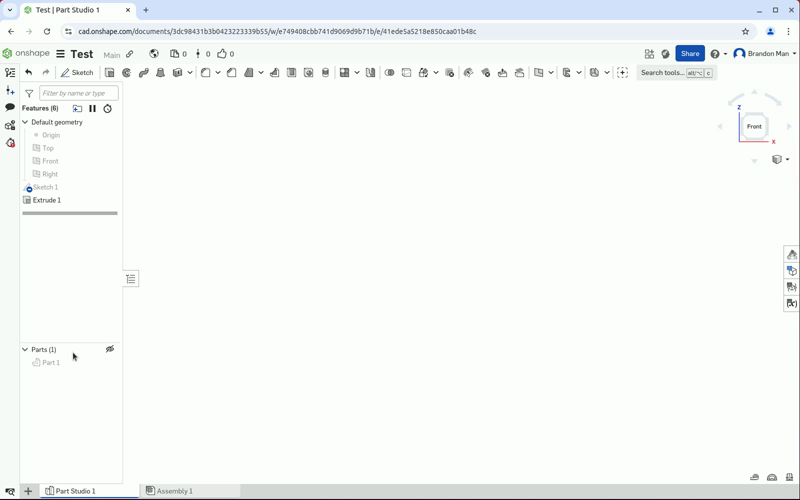
mouse_move(73, 352)
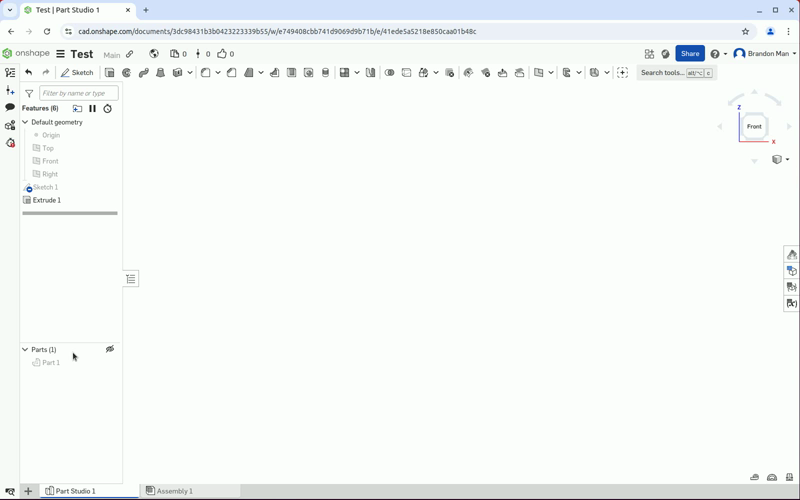
key(shift+y)
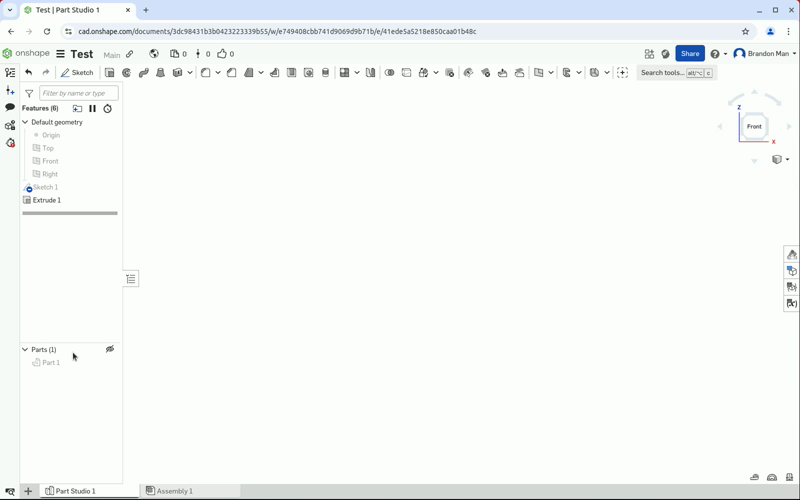
key(shift+s)
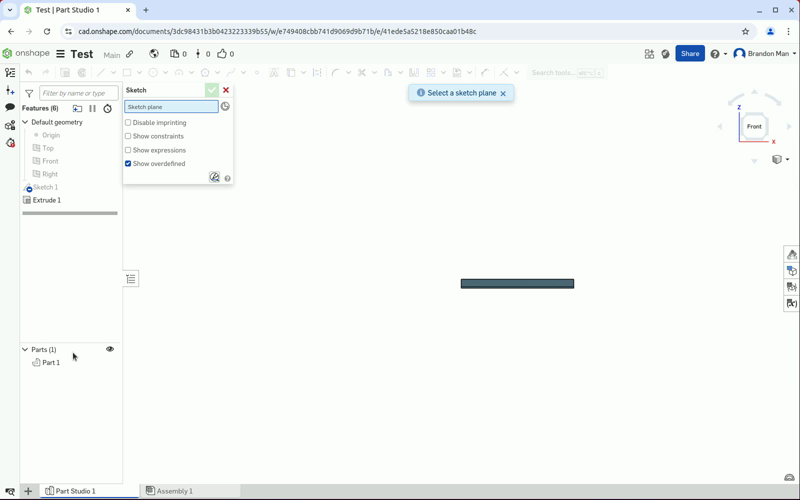
mouse_move(73, 163)
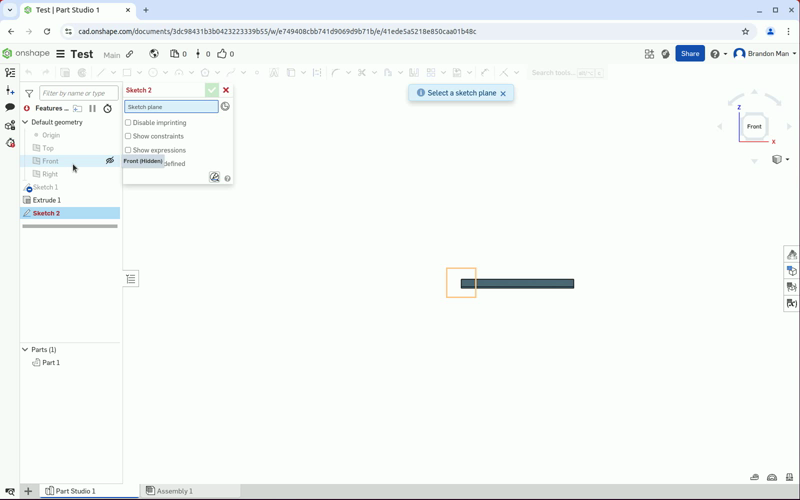
click(73, 163)
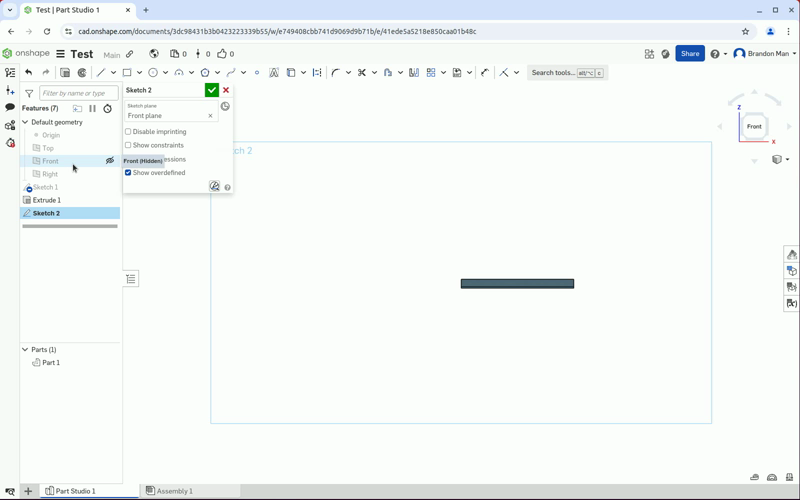
mouse_move(73, 352)
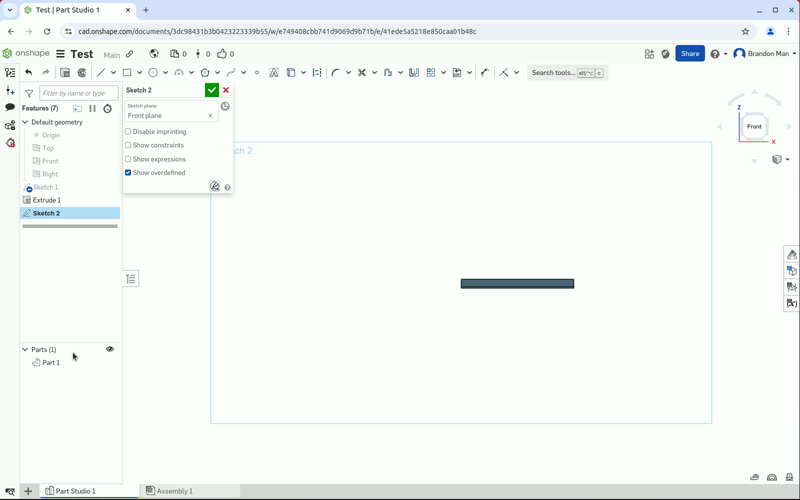
key(y)
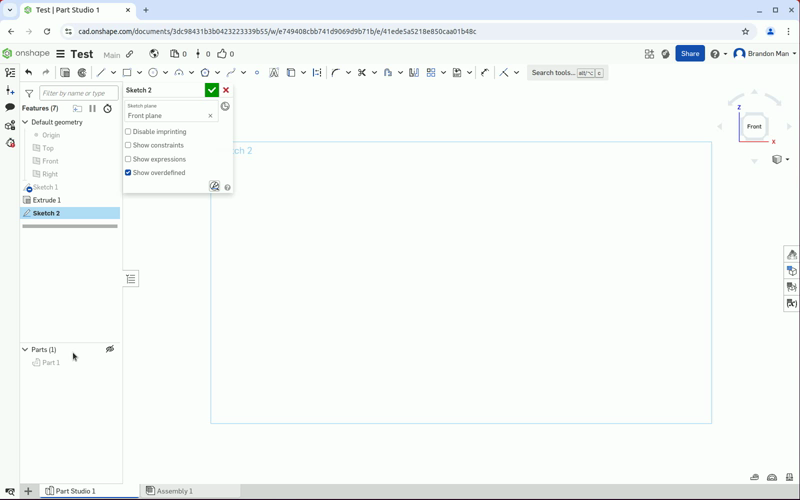
key(l)
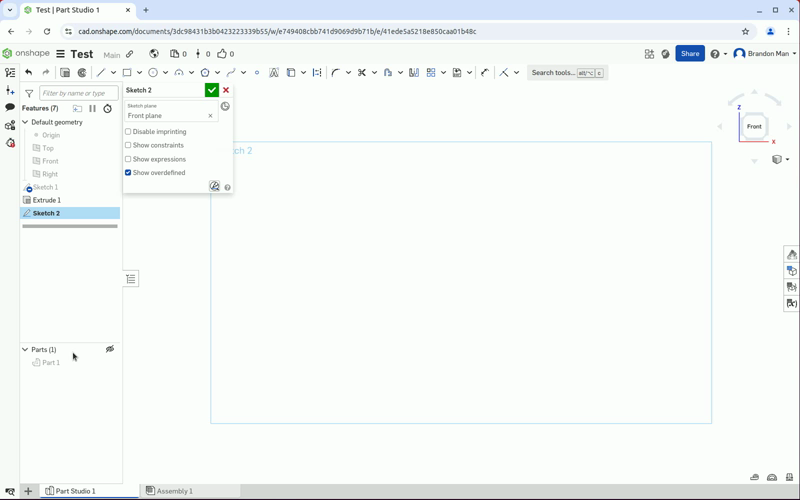
key_down(shift)
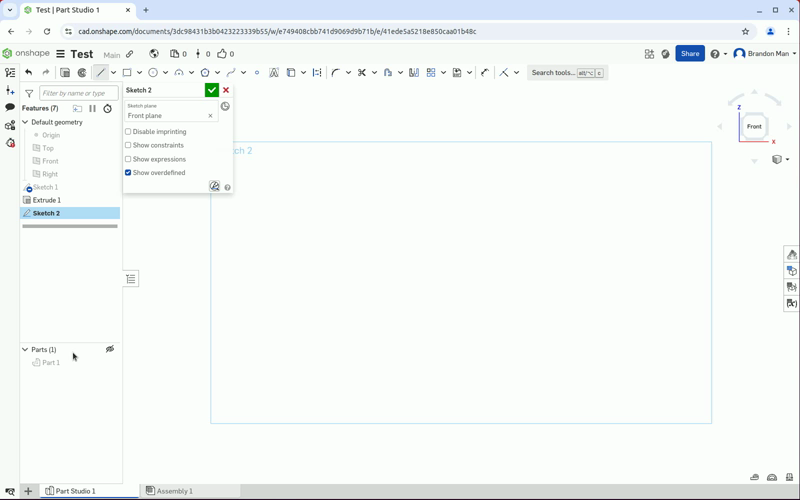
mouse_move(446, 274)
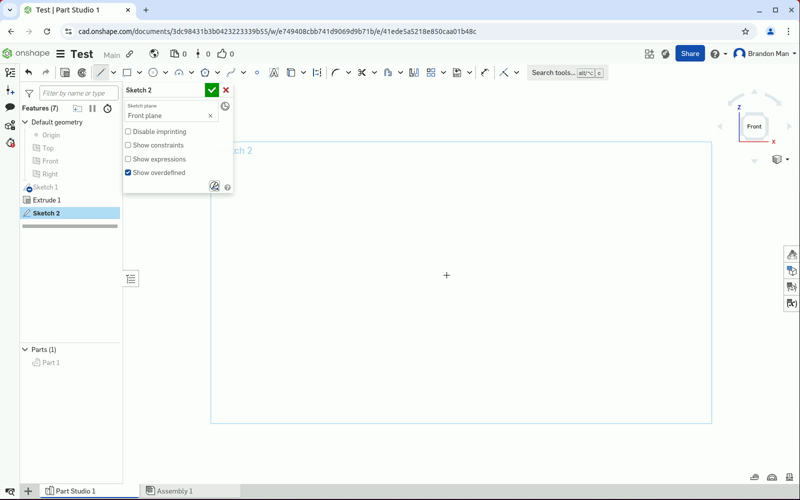
click(446, 274)
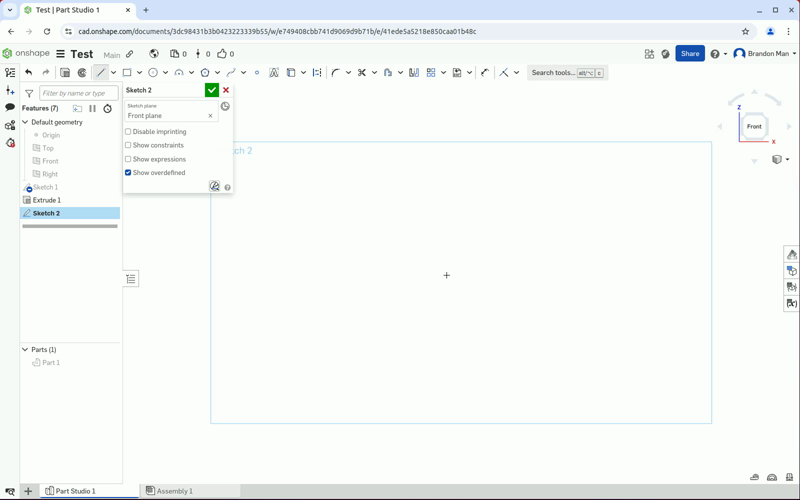
key_up(shift)
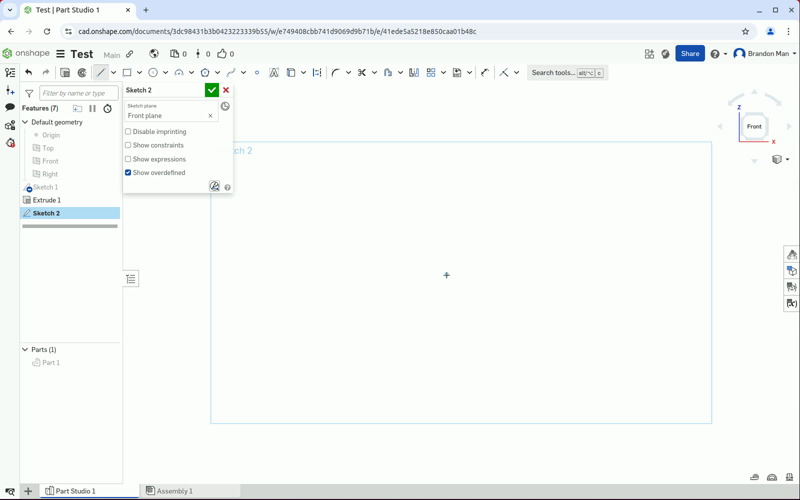
key_down(shift)
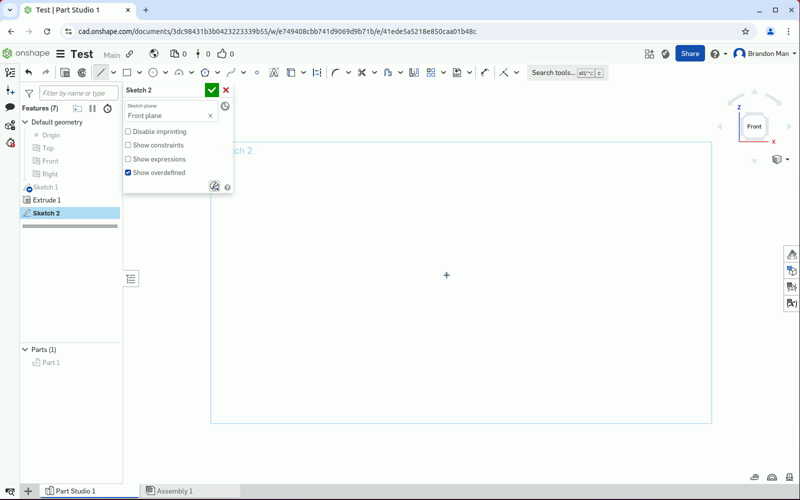
mouse_move(476, 274)
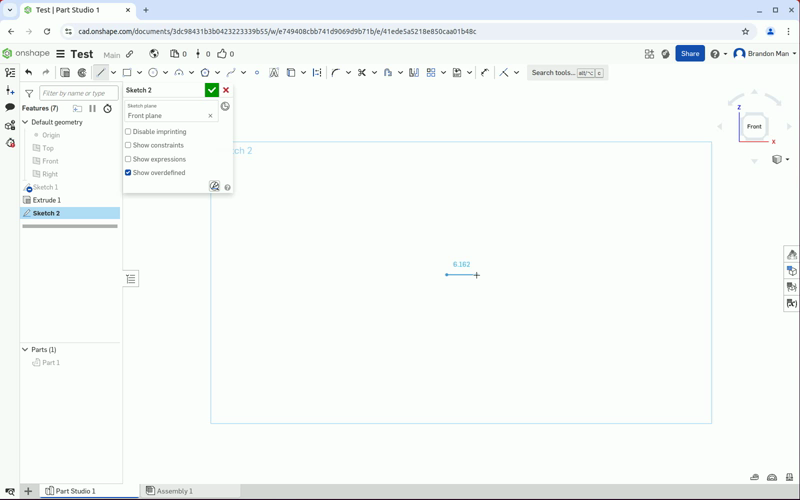
mouse_move(461, 288)
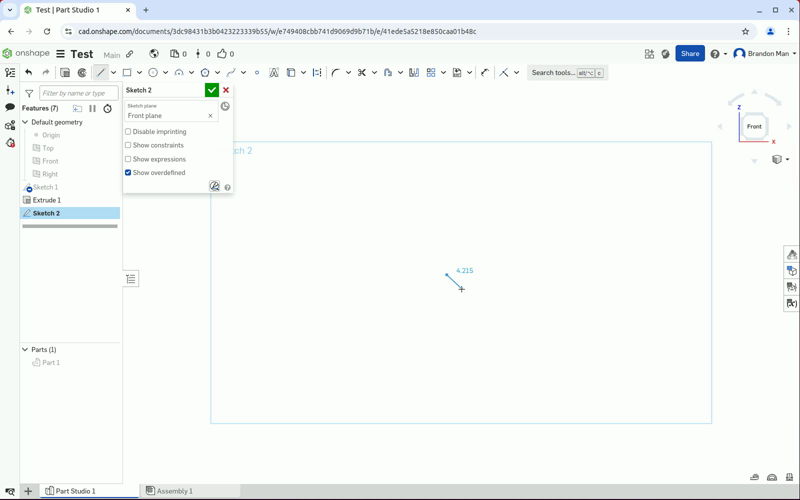
click(461, 288)
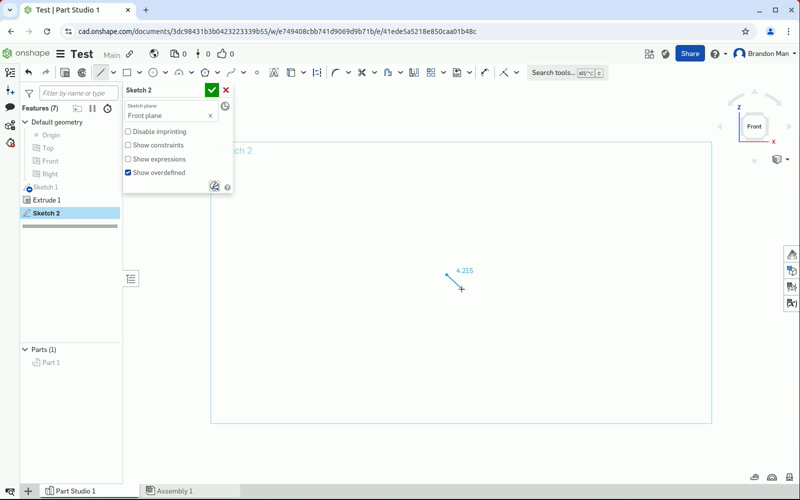
key_up(shift)
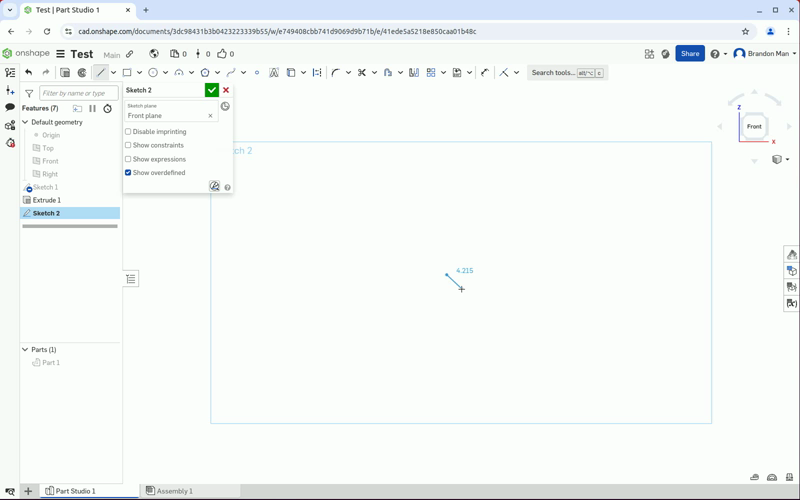
key_down(shift)
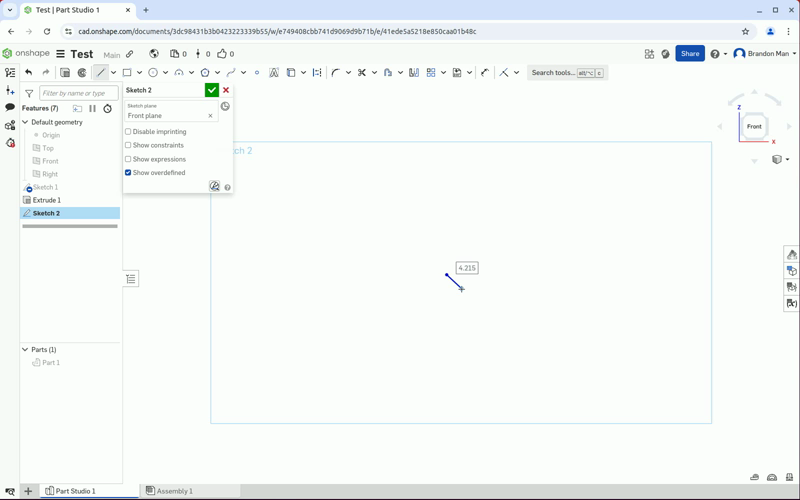
mouse_move(491, 288)
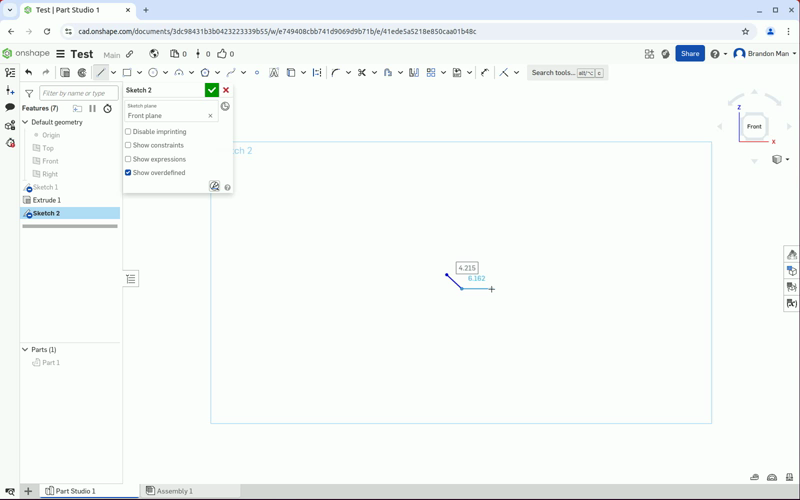
mouse_move(461, 278)
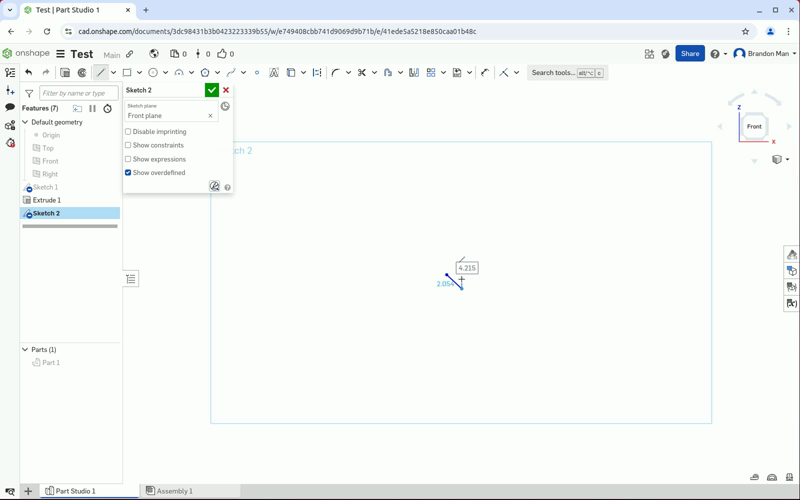
click(461, 278)
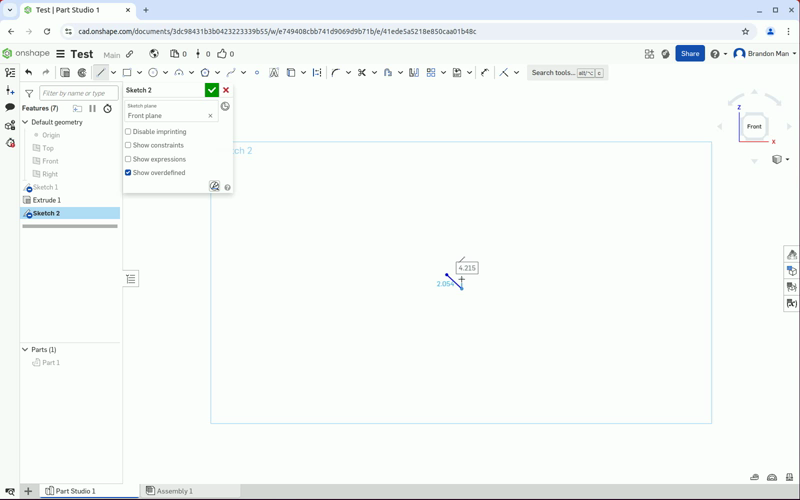
key_up(shift)
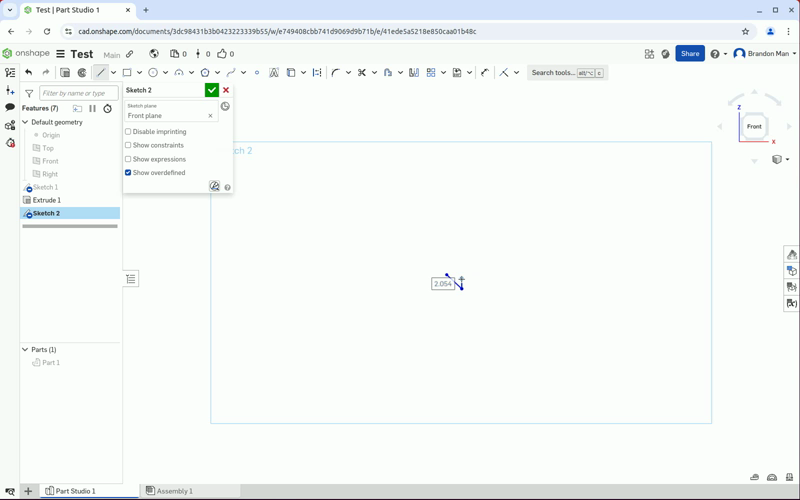
key_down(shift)
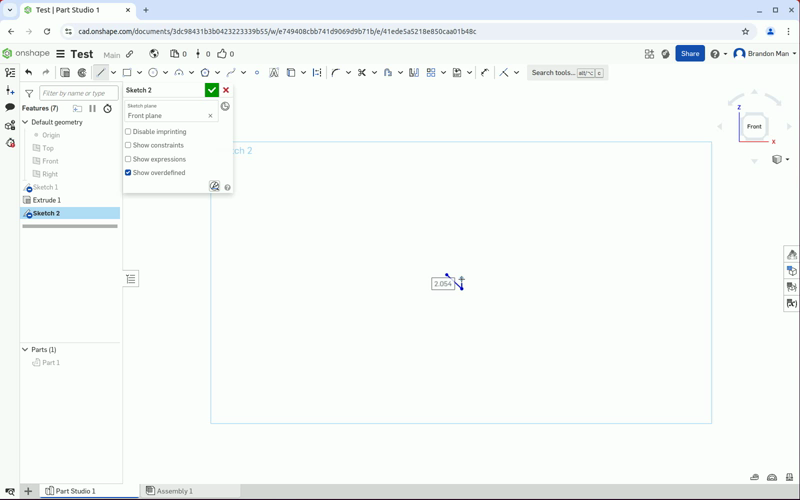
mouse_move(491, 278)
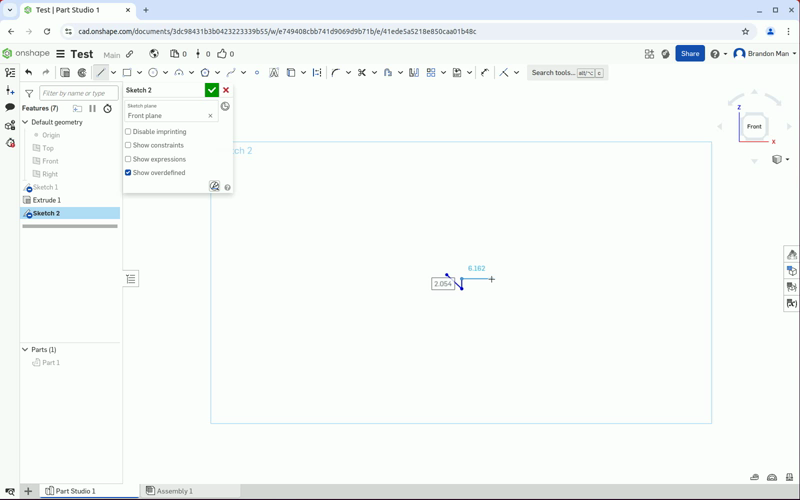
mouse_move(446, 270)
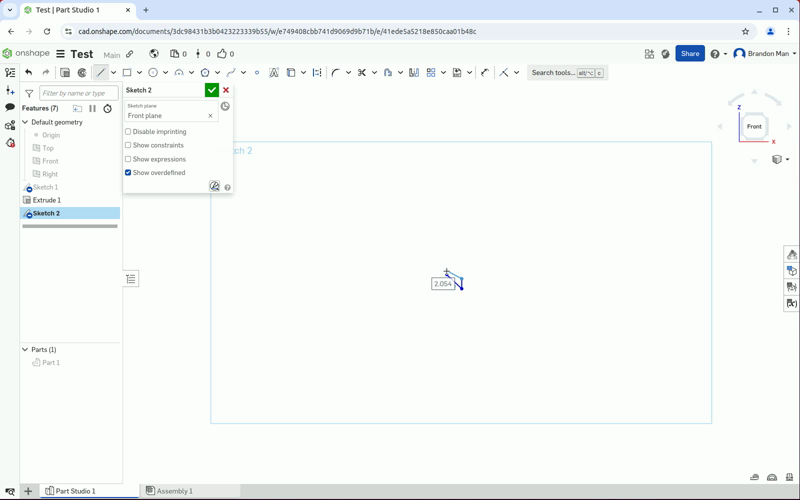
scroll(6)
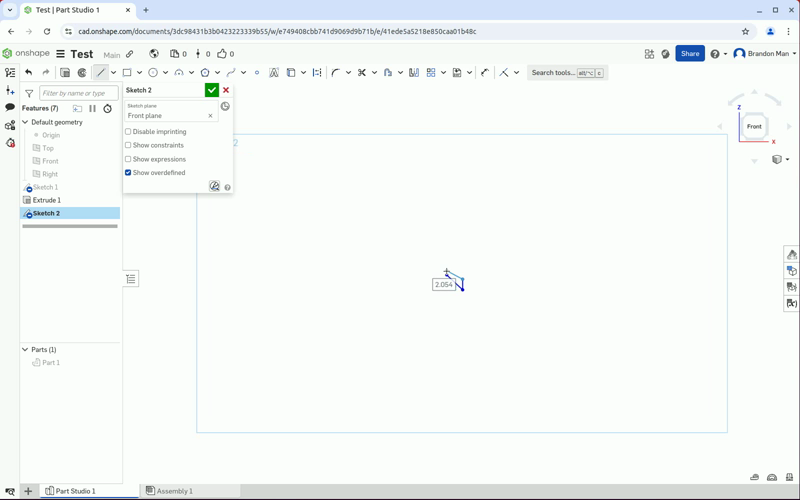
scroll(6)
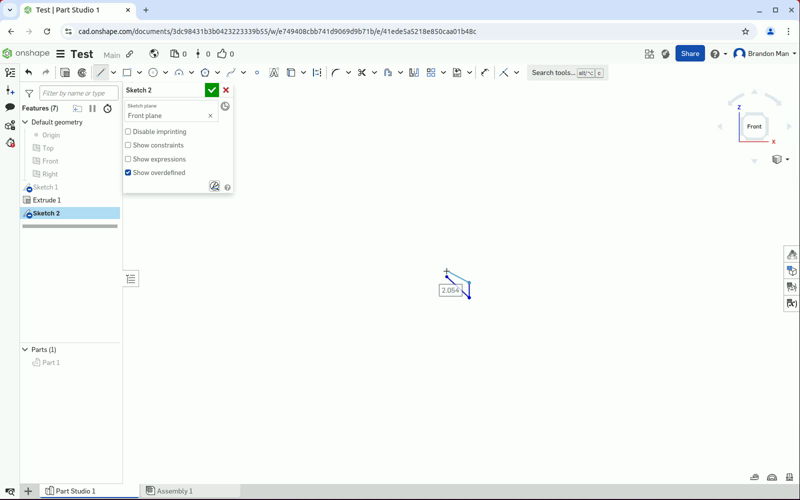
scroll(6)
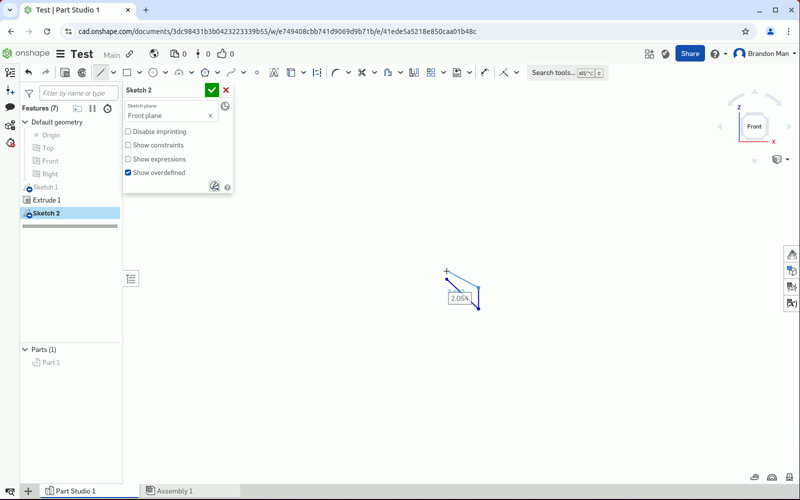
scroll(6)
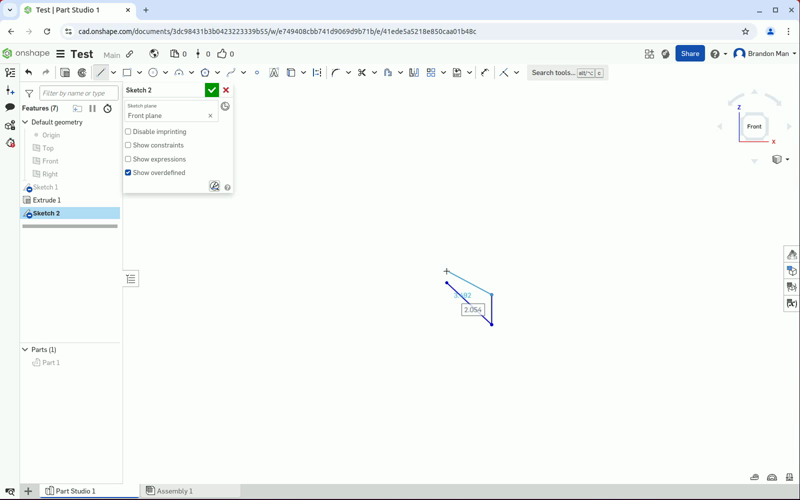
scroll(6)
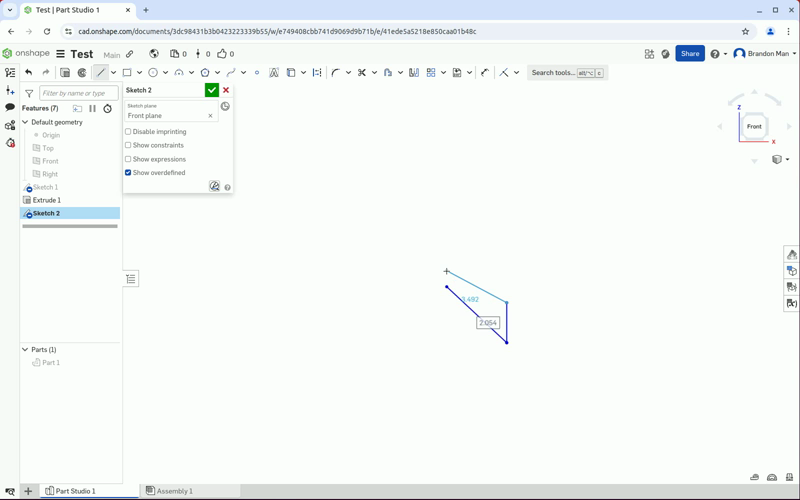
scroll(6)
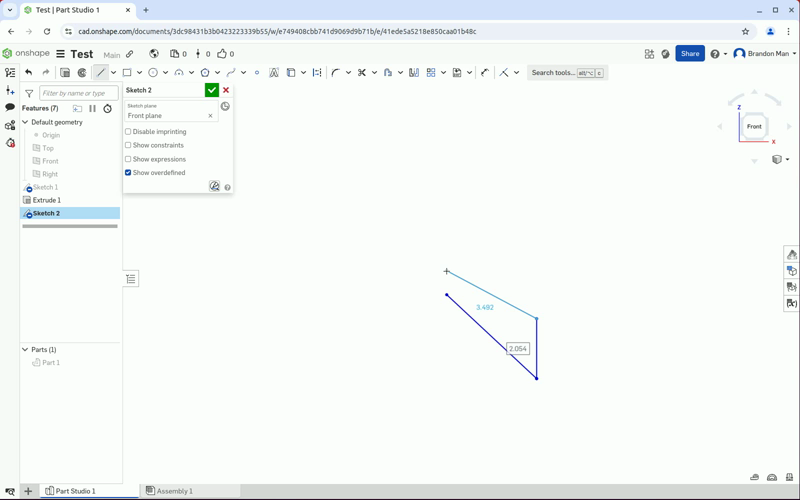
scroll(6)
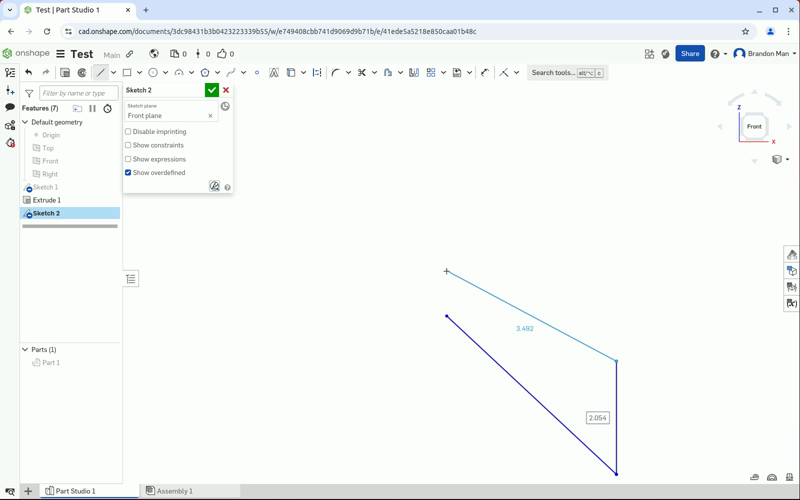
click(446, 270)
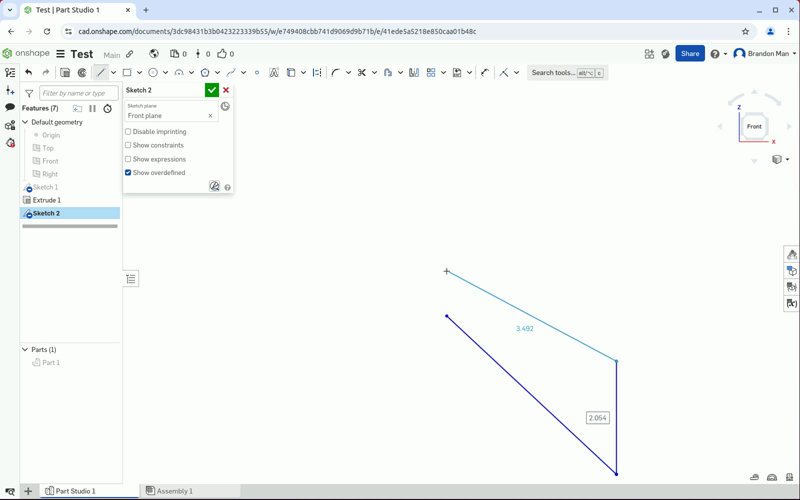
scroll(-6)
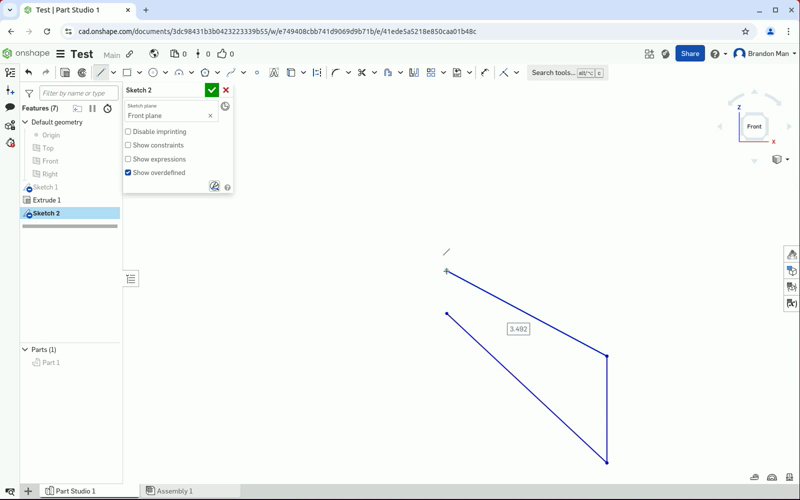
scroll(-6)
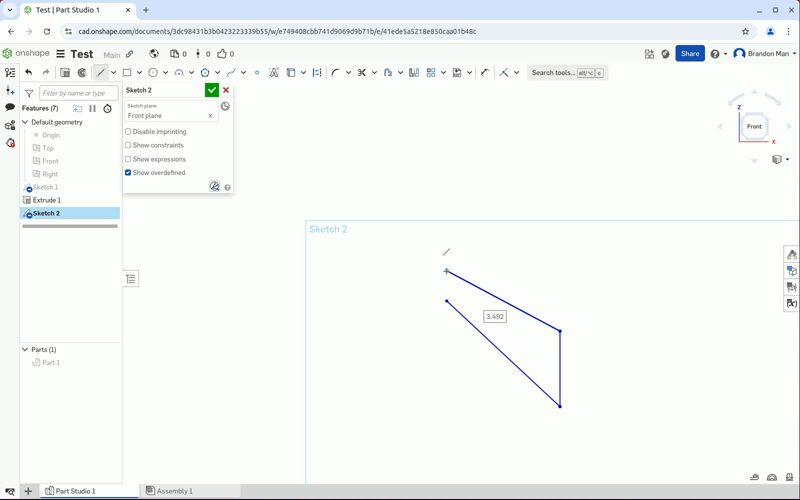
scroll(-6)
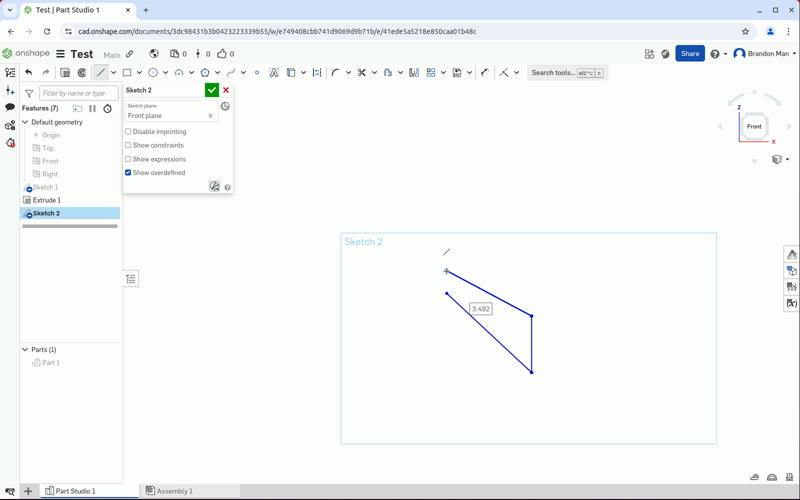
scroll(-6)
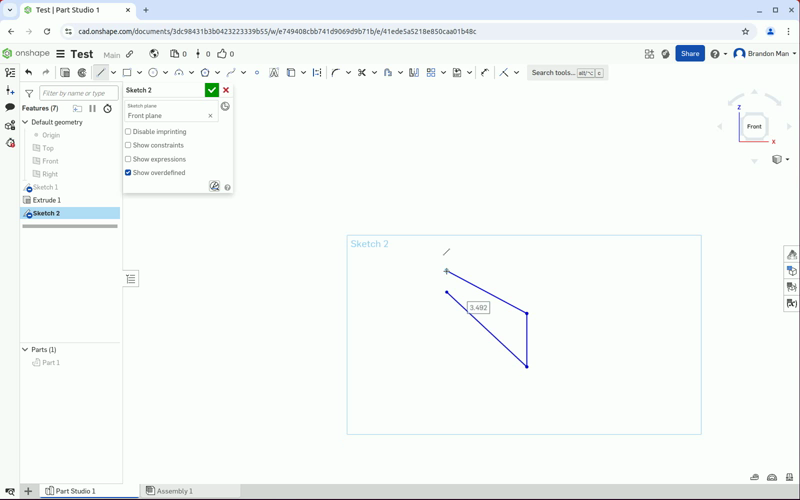
scroll(-6)
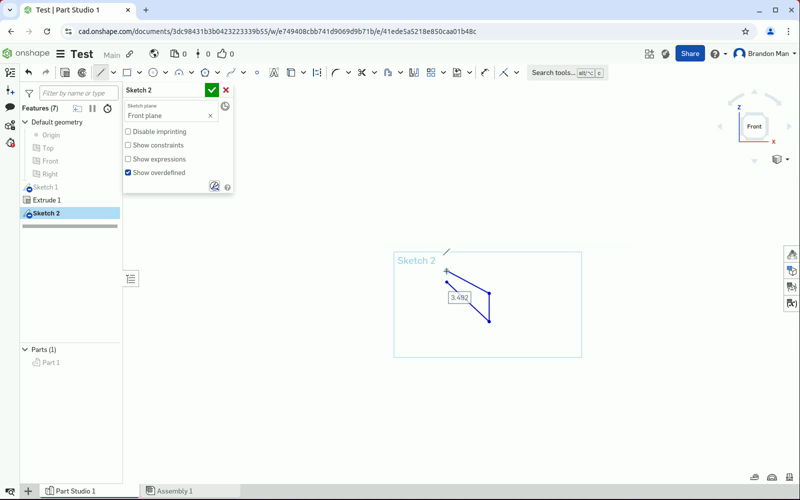
scroll(-6)
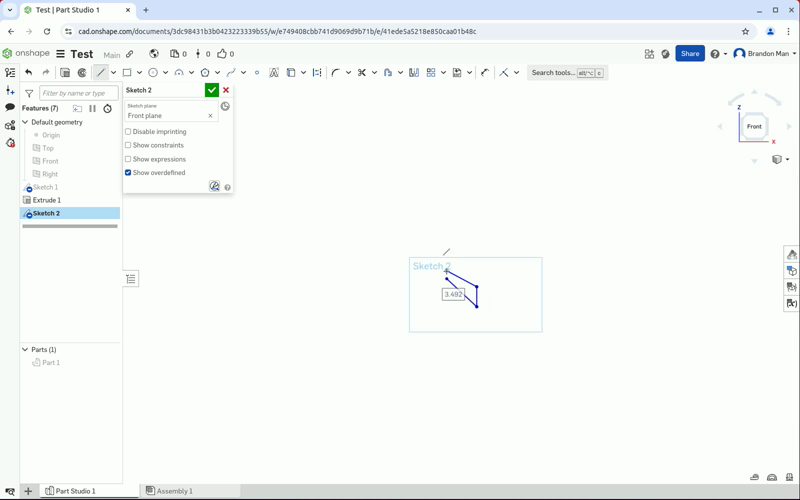
scroll(-6)
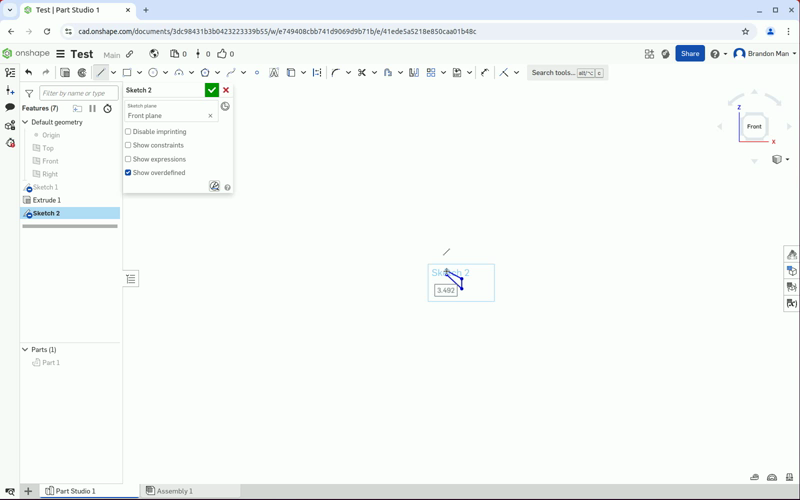
key_up(shift)
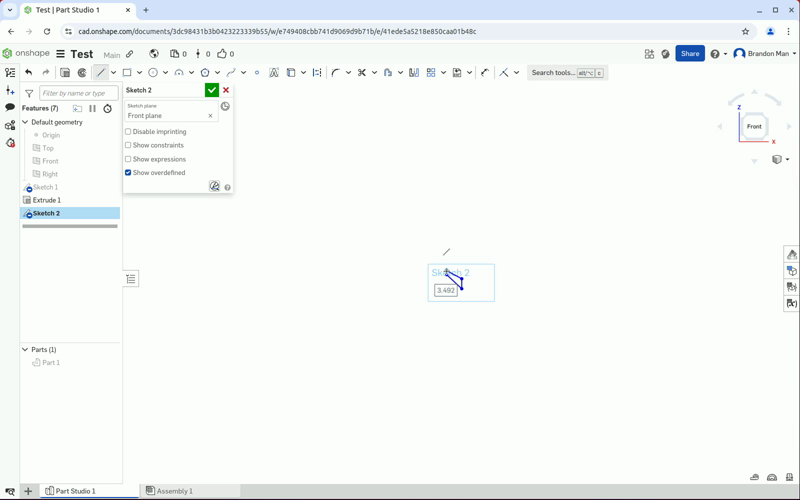
mouse_move(476, 270)
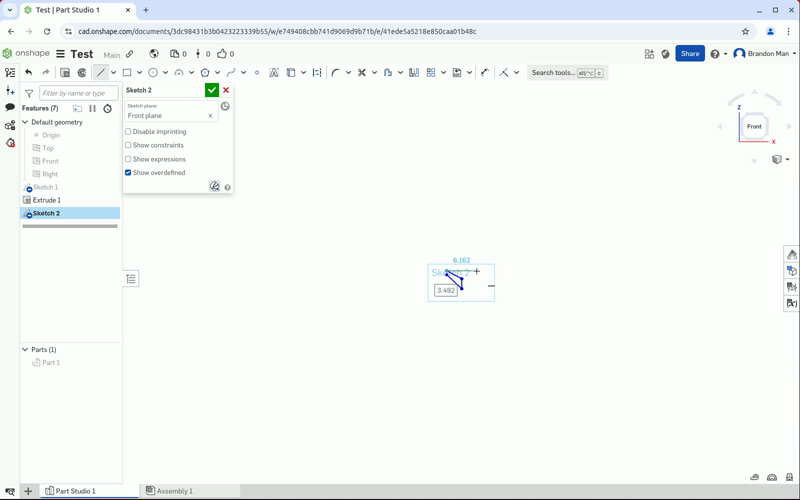
key_down(shift)
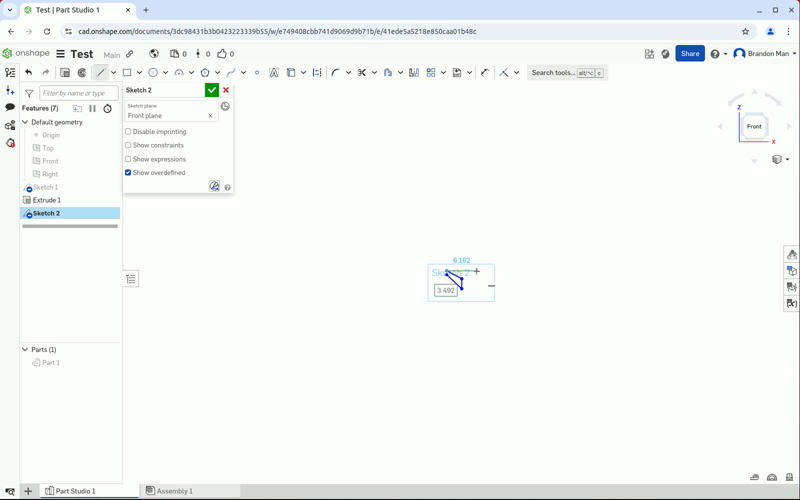
mouse_move(446, 274)
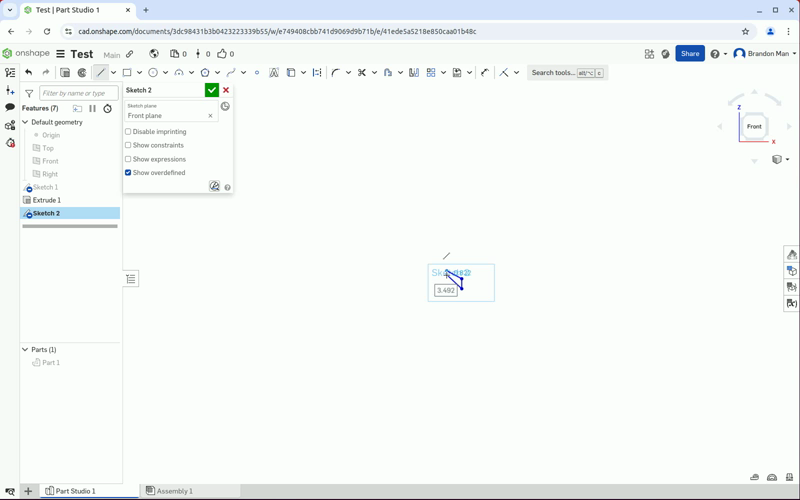
scroll(6)
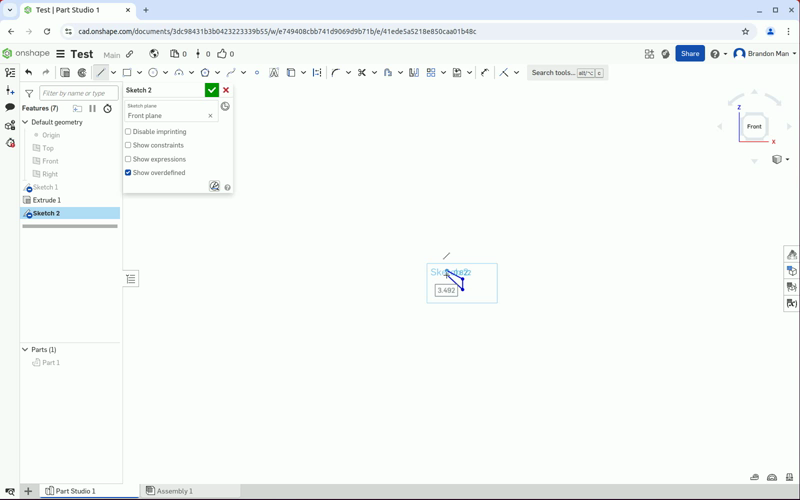
scroll(6)
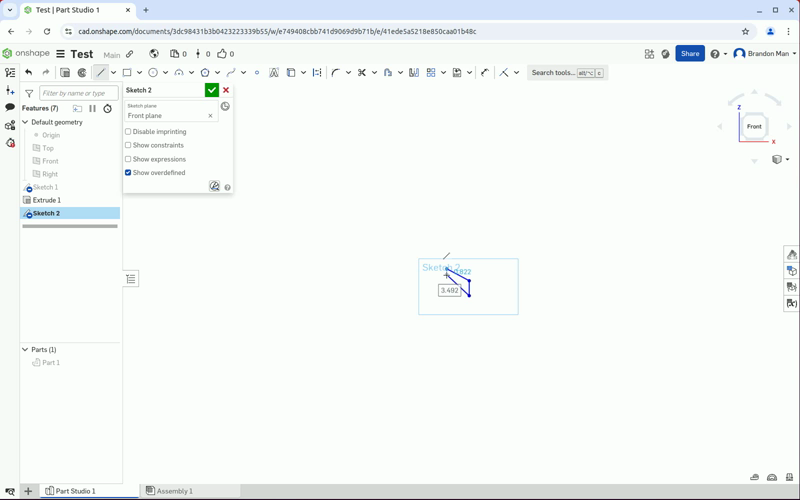
scroll(6)
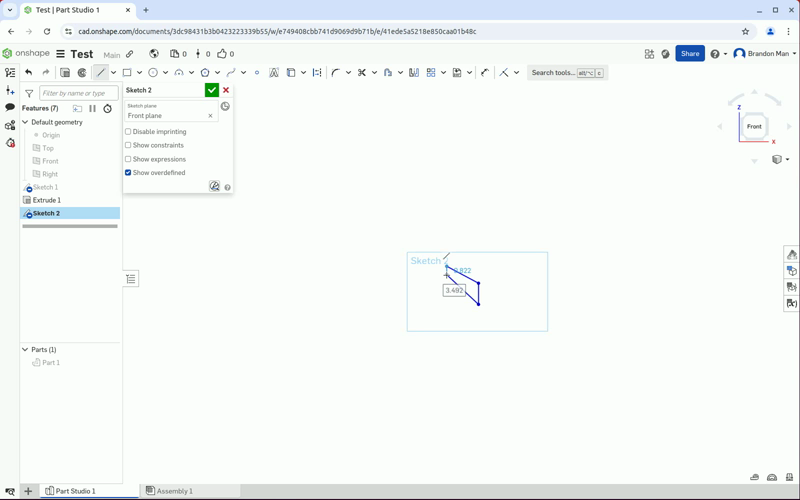
scroll(6)
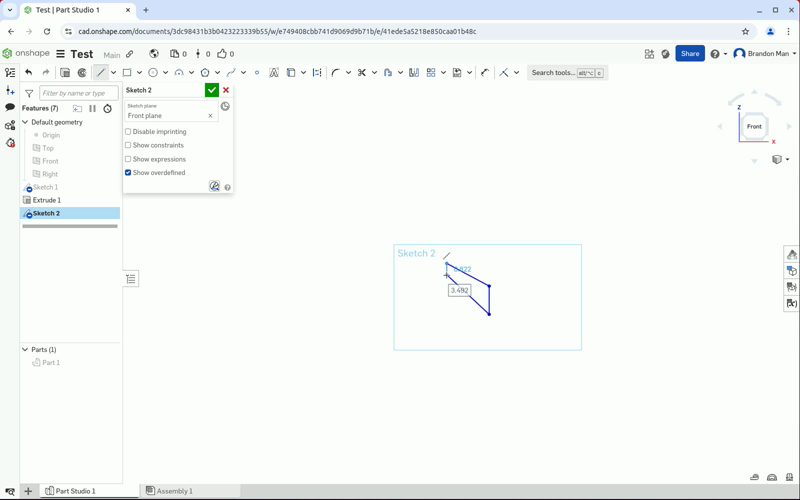
scroll(6)
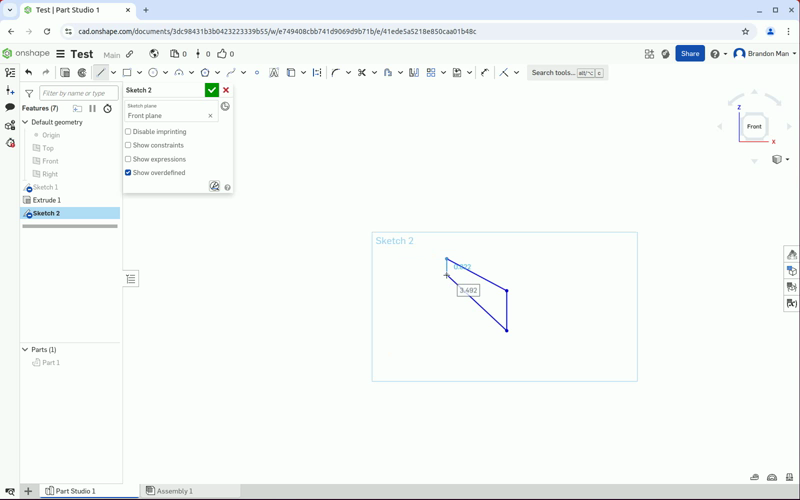
scroll(6)
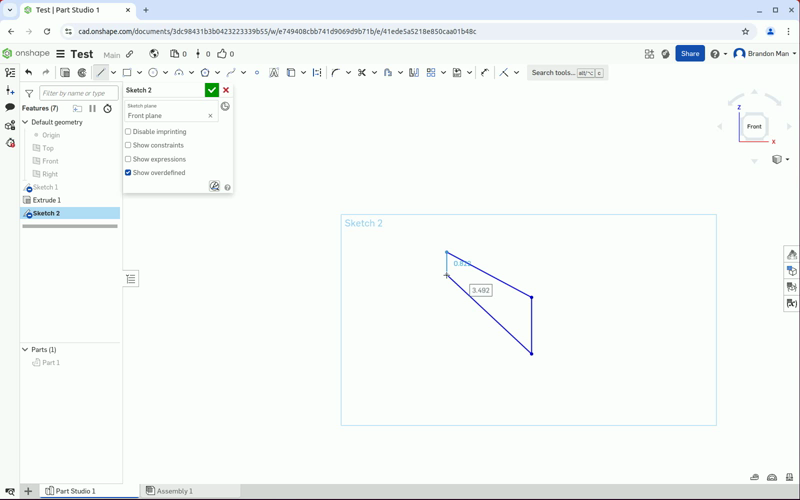
scroll(6)
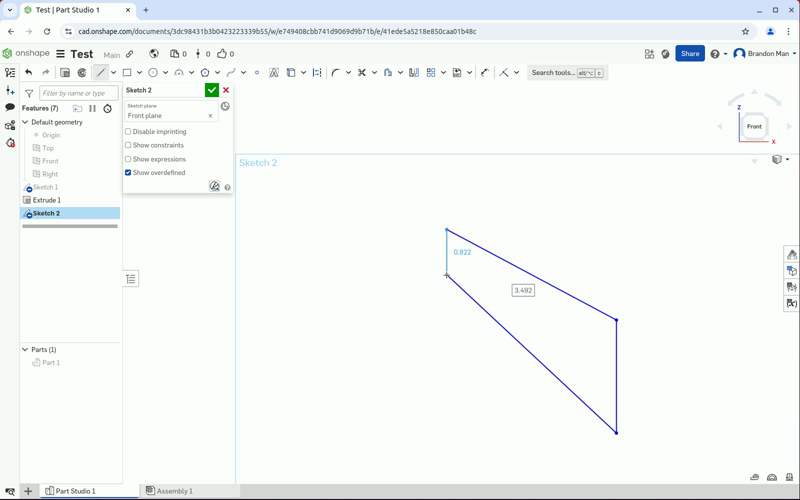
key_up(shift)
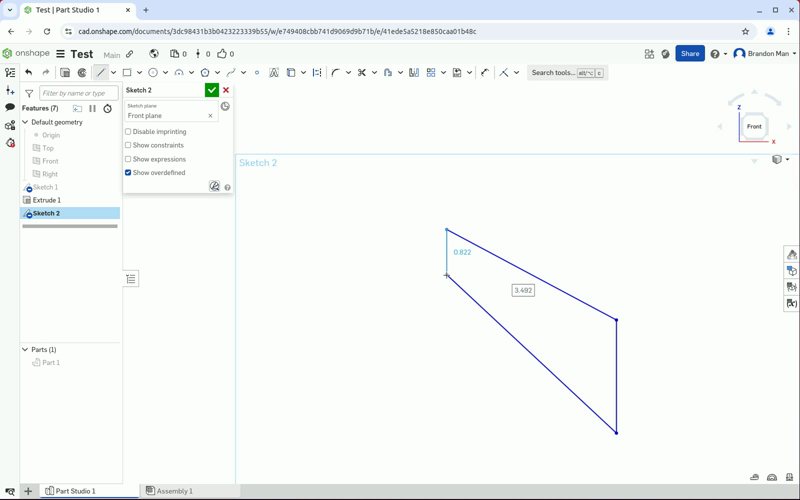
click(446, 274)
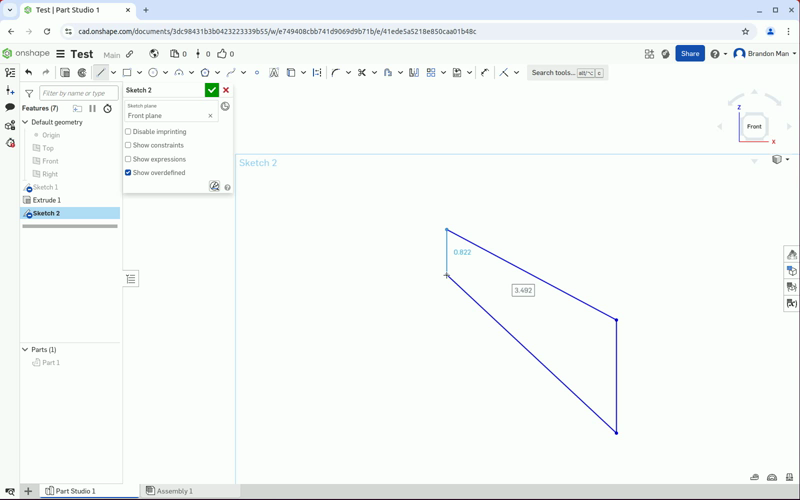
scroll(-6)
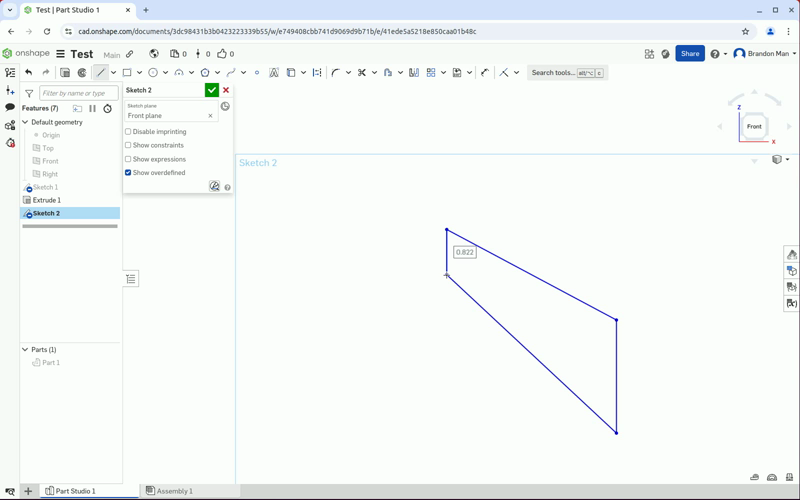
scroll(-6)
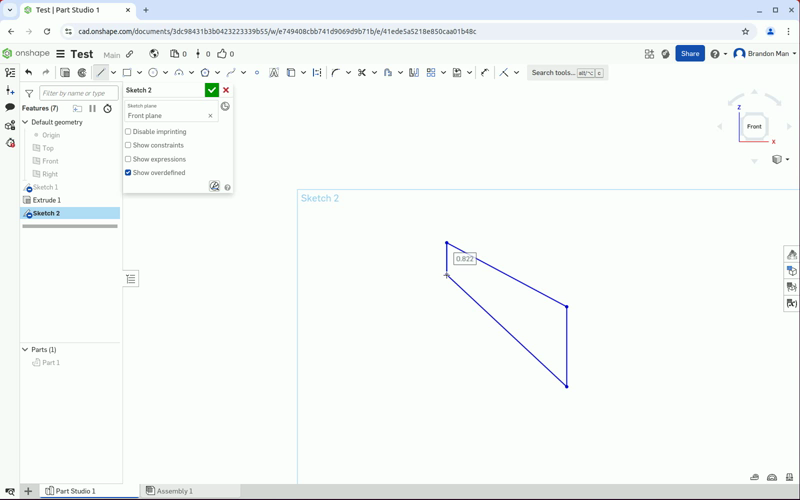
scroll(-6)
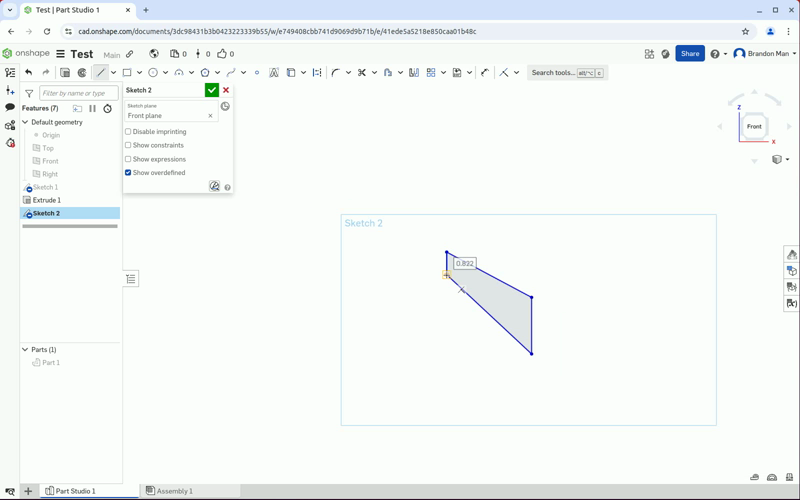
scroll(-6)
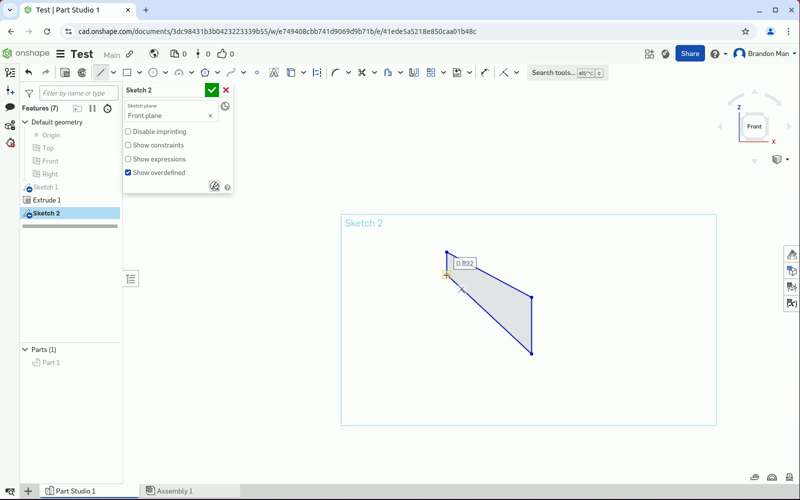
scroll(-6)
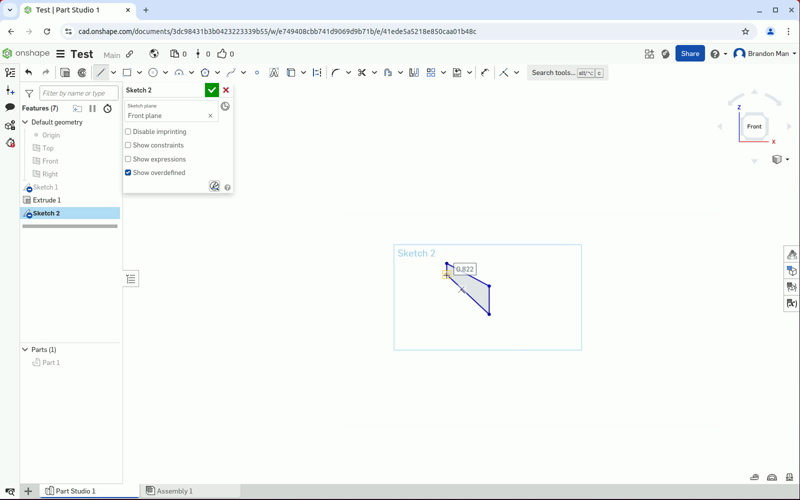
scroll(-6)
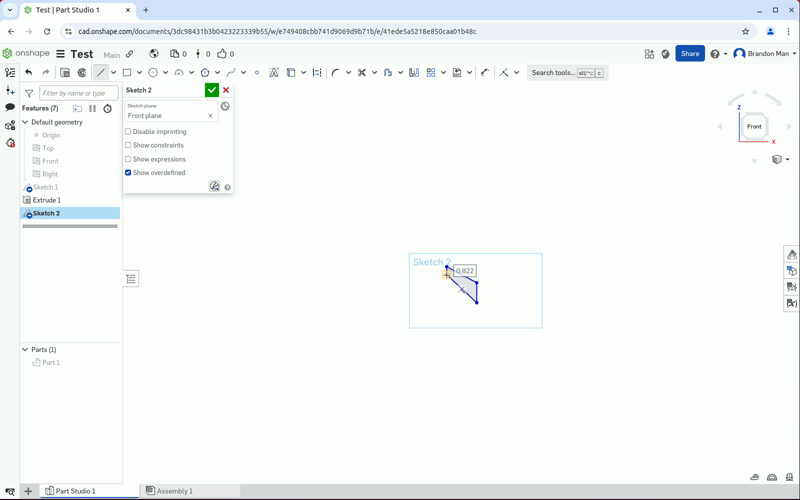
scroll(-6)
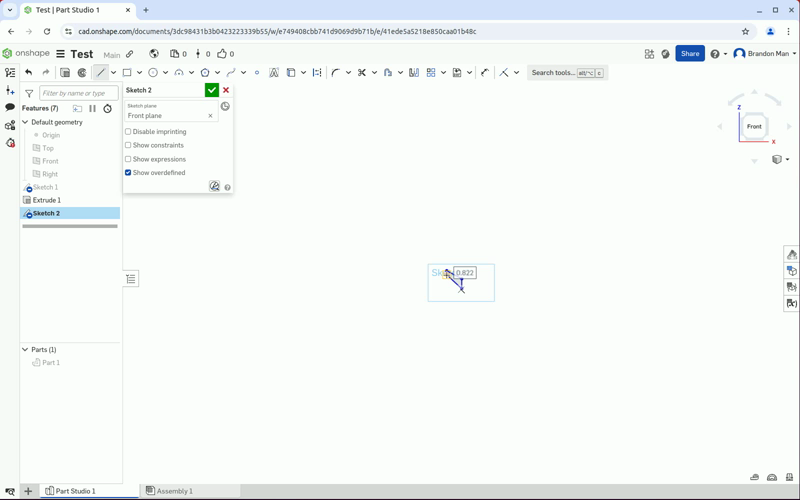
key(esc)
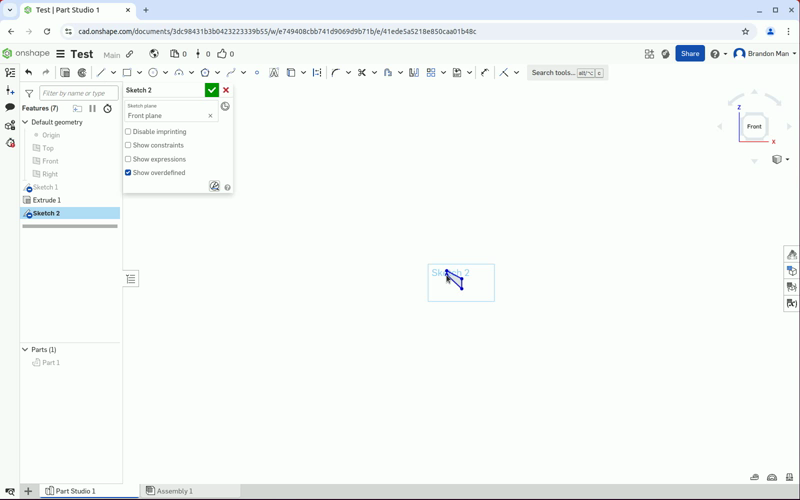
mouse_move(456, 277)
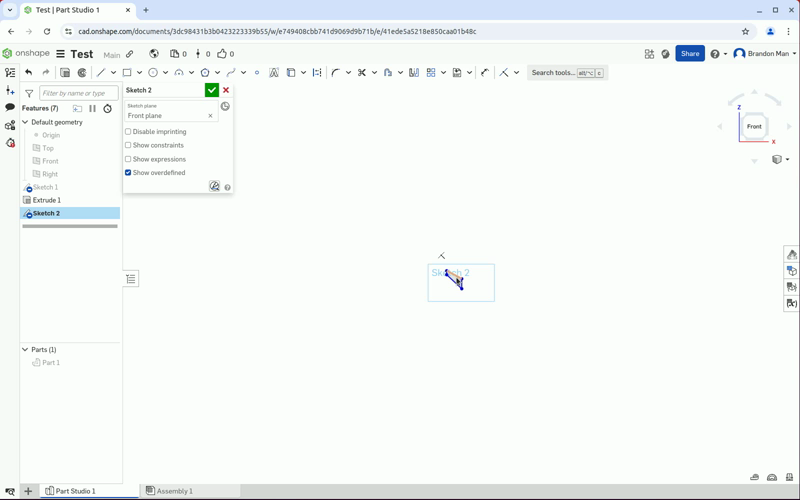
scroll(6)
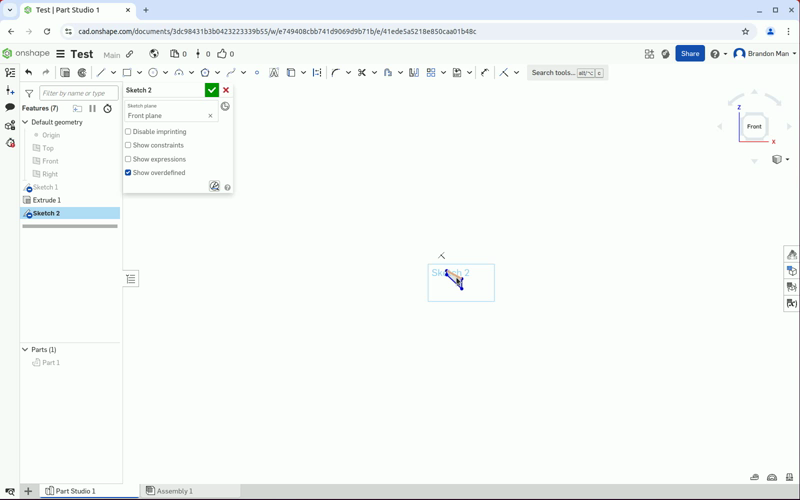
scroll(6)
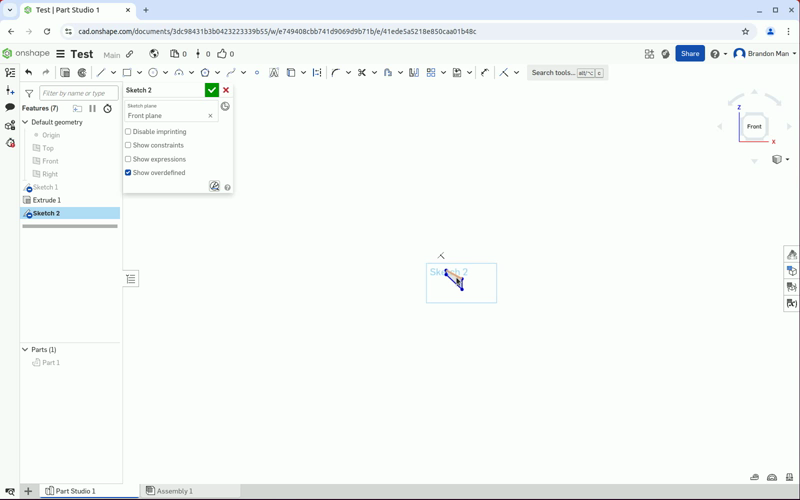
scroll(6)
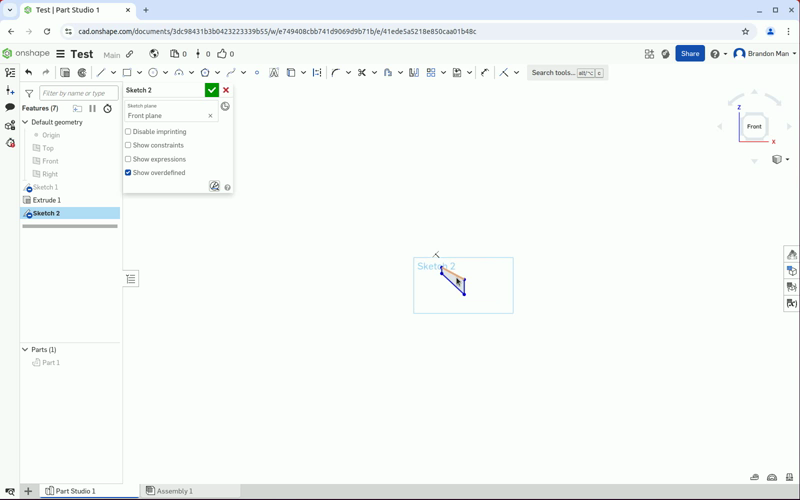
scroll(6)
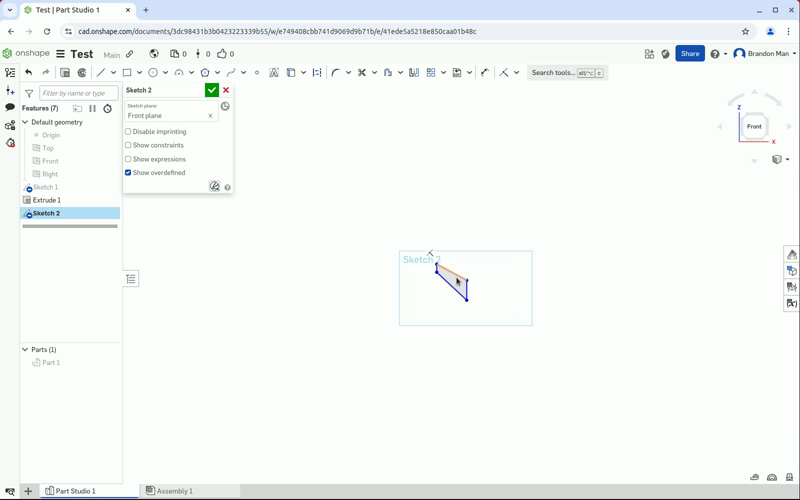
scroll(6)
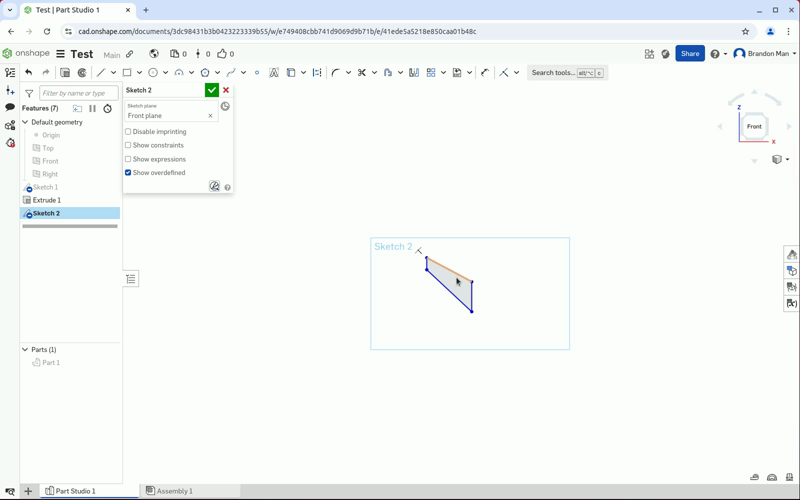
scroll(6)
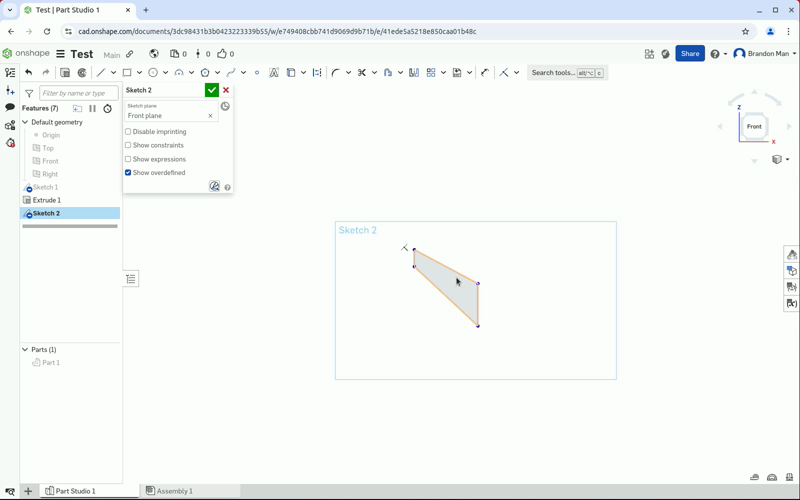
scroll(6)
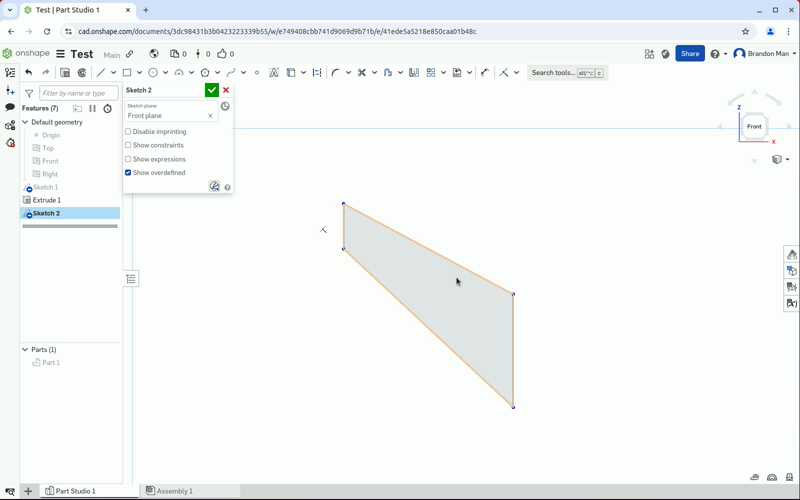
click(456, 277)
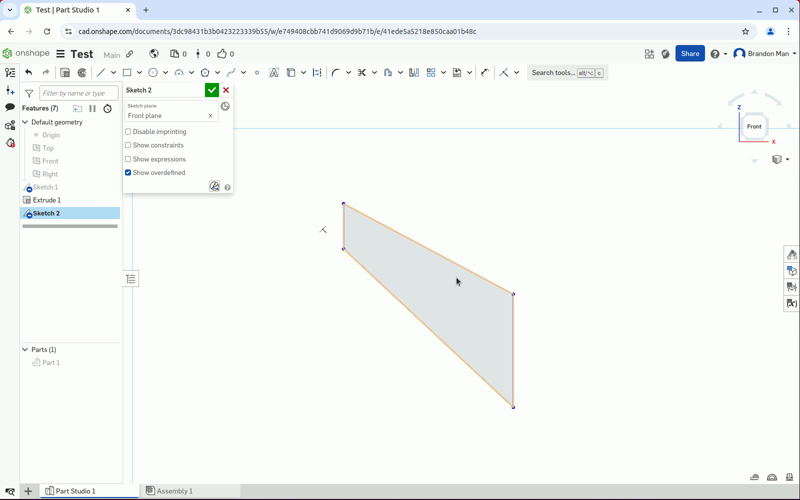
scroll(-6)
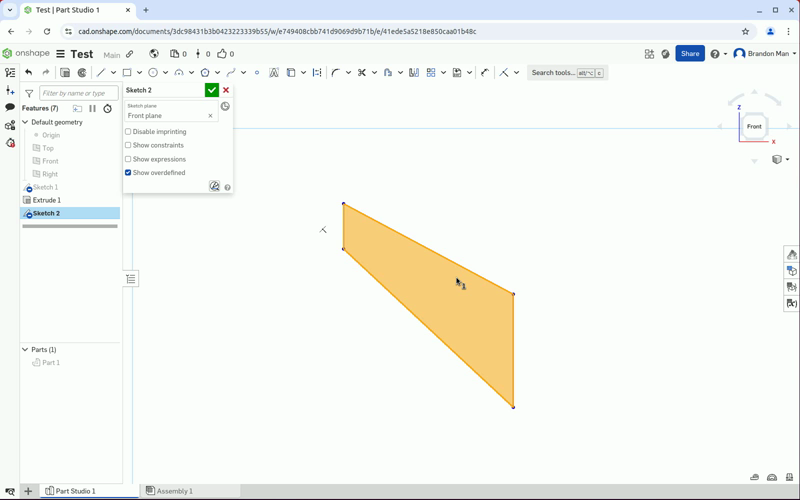
scroll(-6)
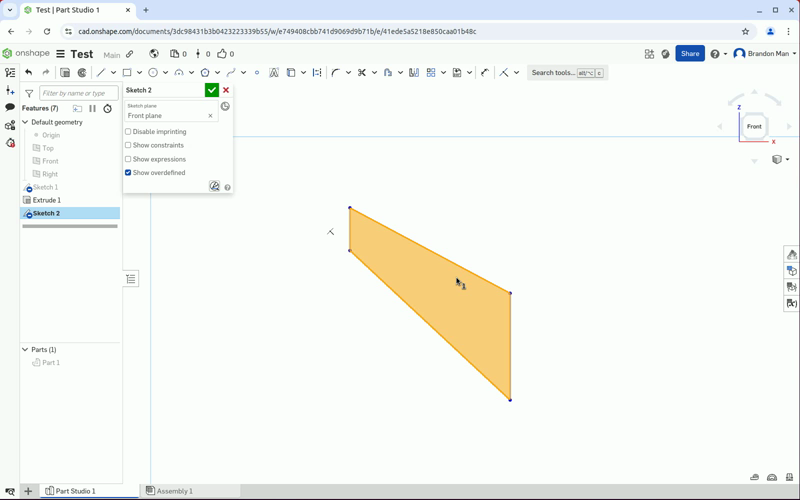
scroll(-6)
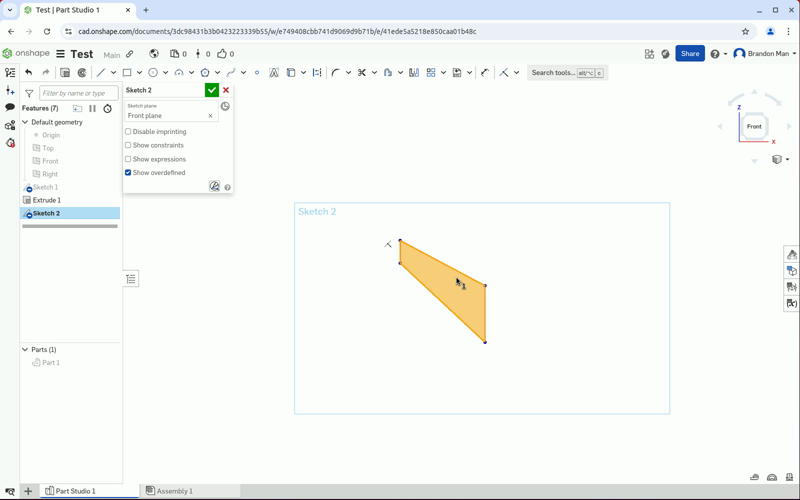
scroll(-6)
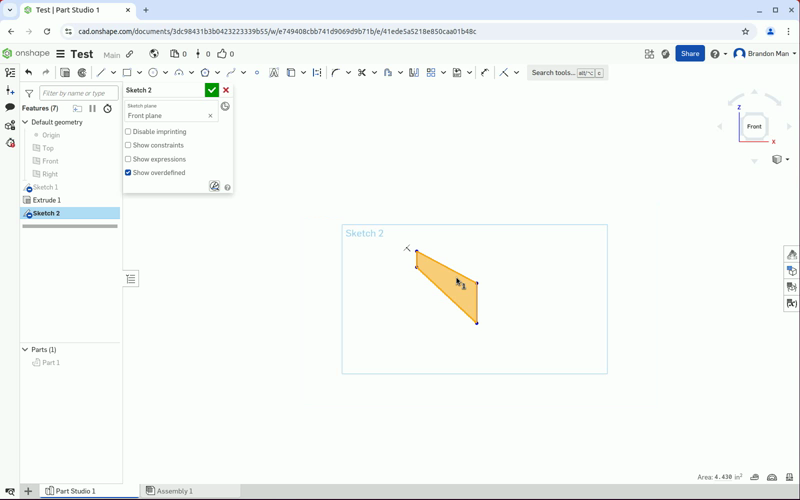
scroll(-6)
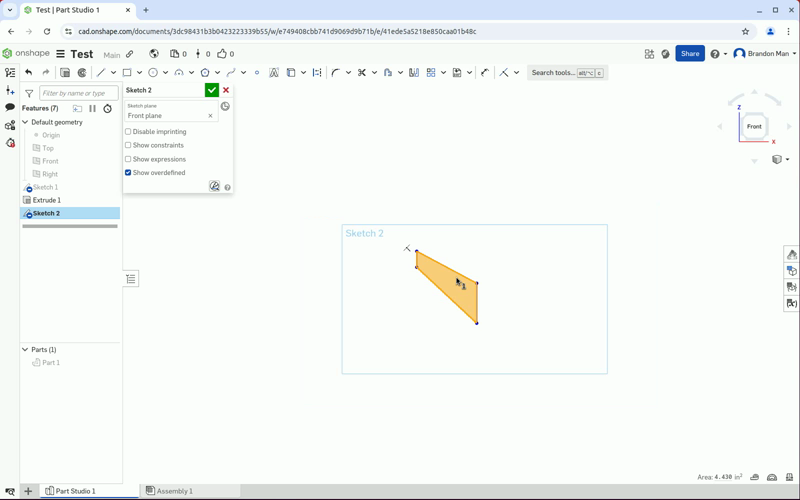
scroll(-6)
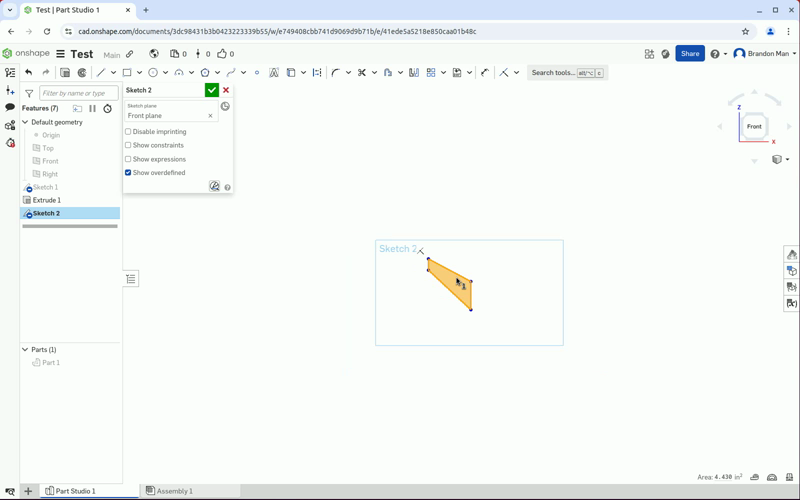
scroll(-6)
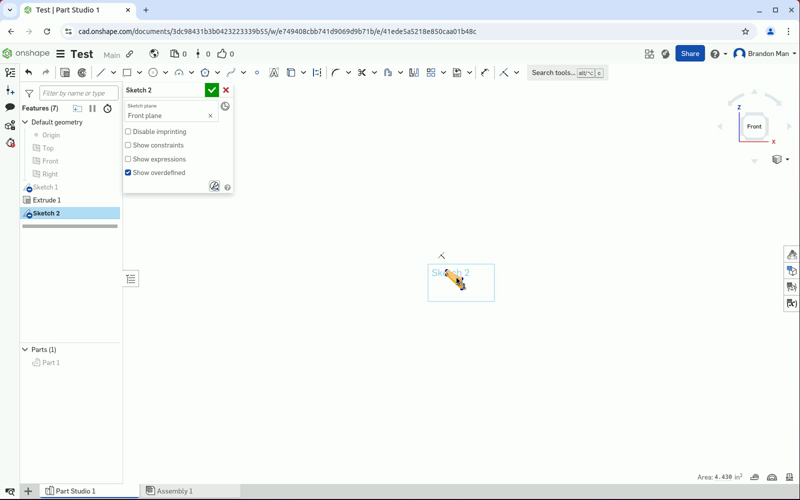
mouse_move(73, 352)
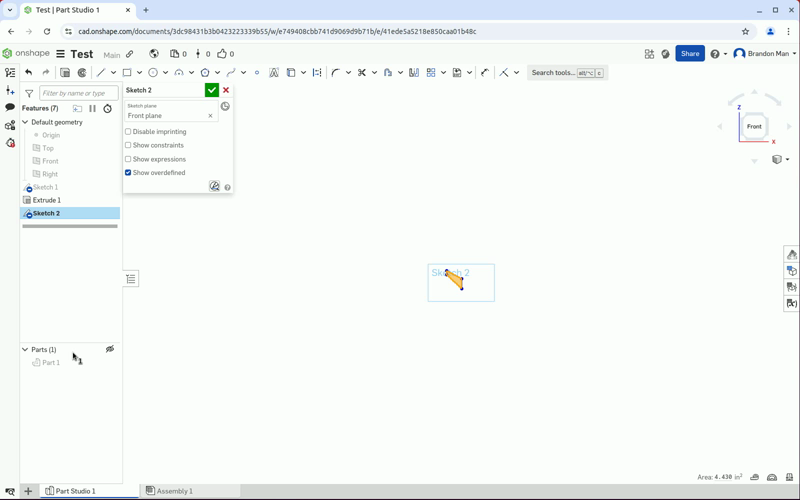
key(shift+y)
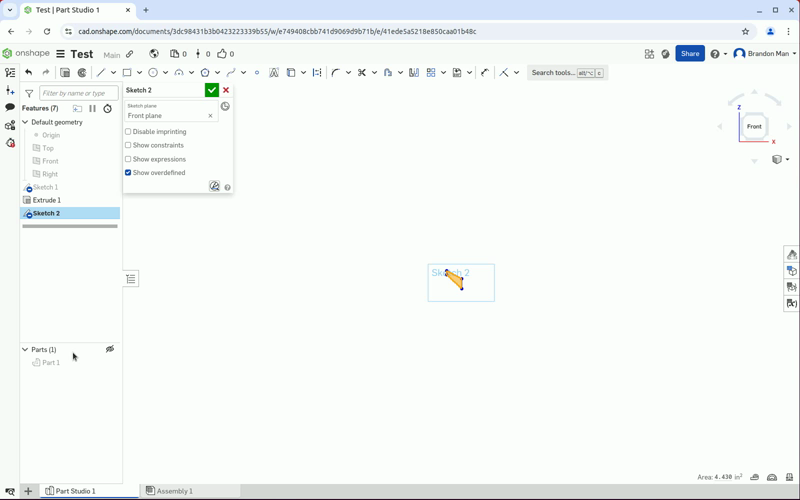
key(shift+e)
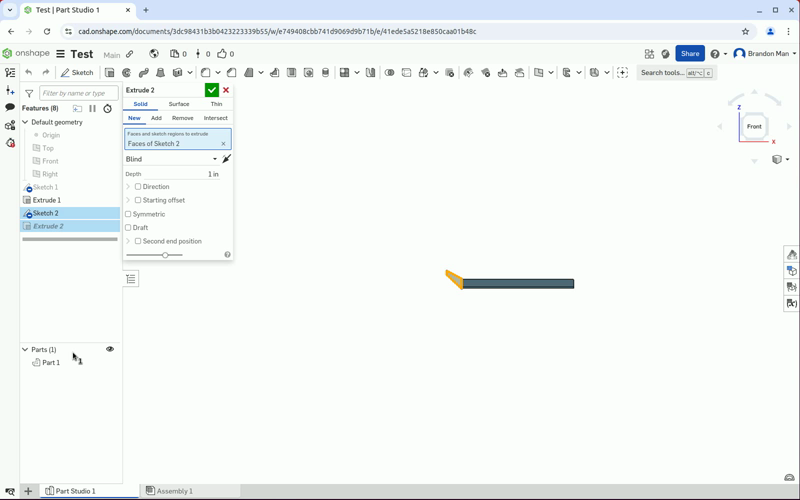
mouse_move(143, 106)
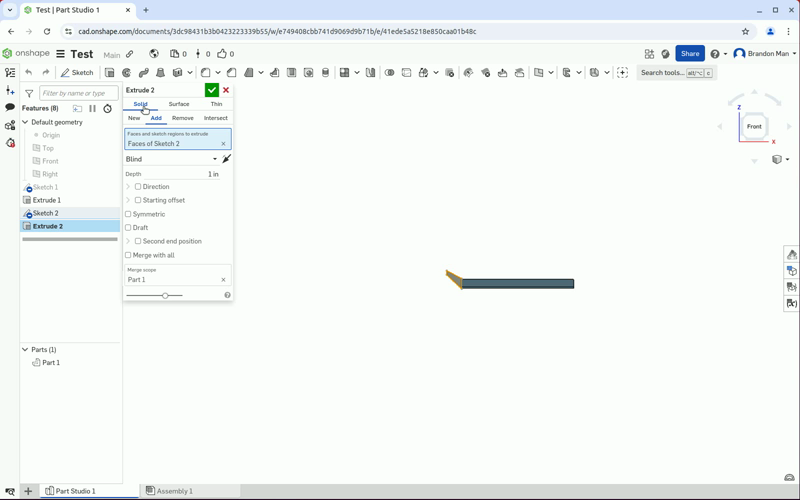
click(143, 106)
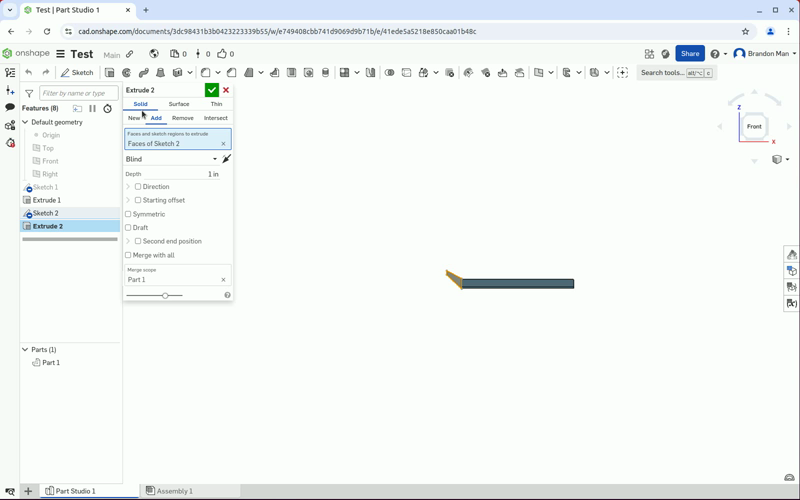
mouse_move(137, 120)
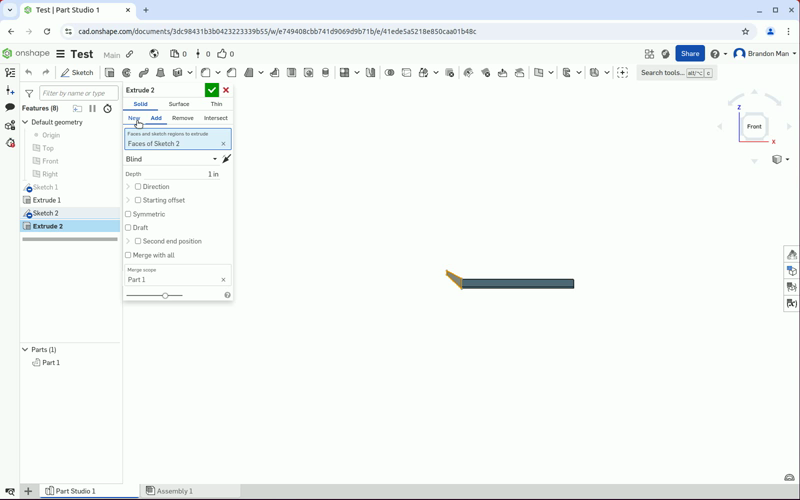
click(137, 120)
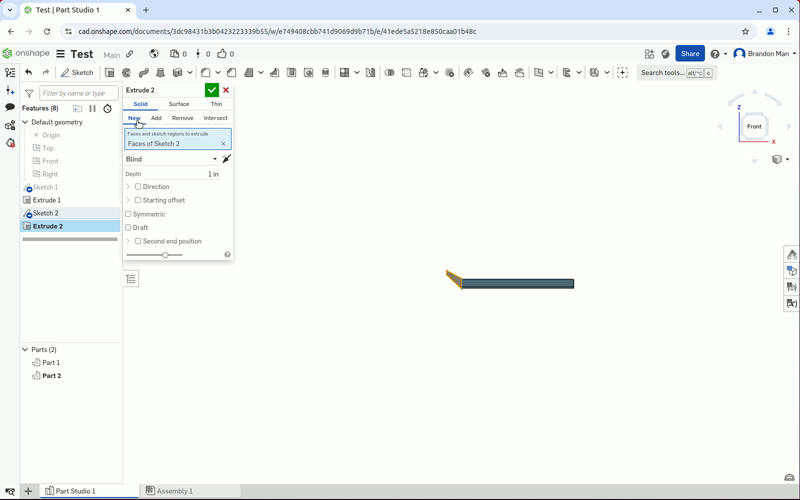
key(tab, 4)
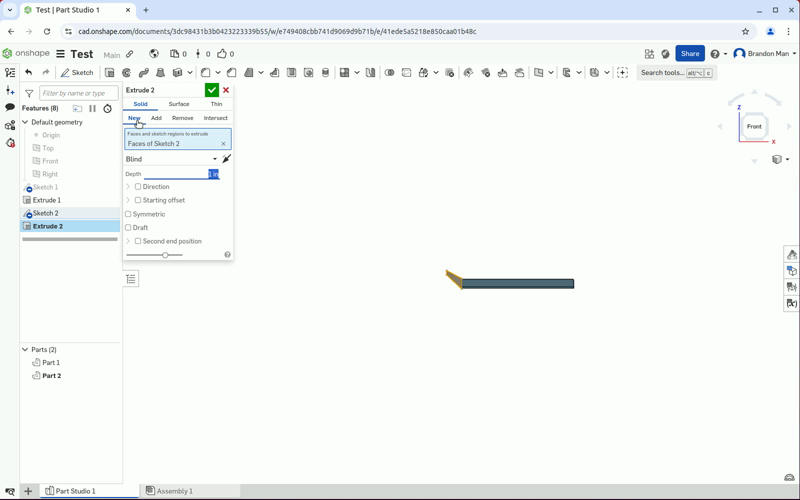
text(6.981)
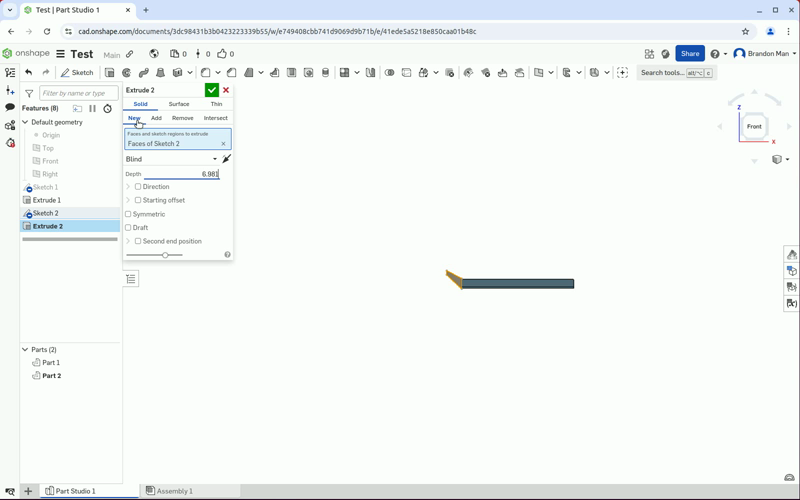
key(enter)
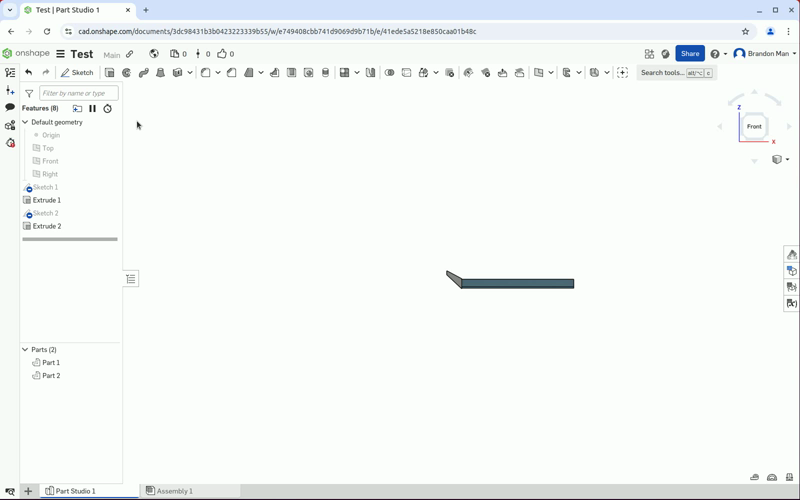
key(shift+h)
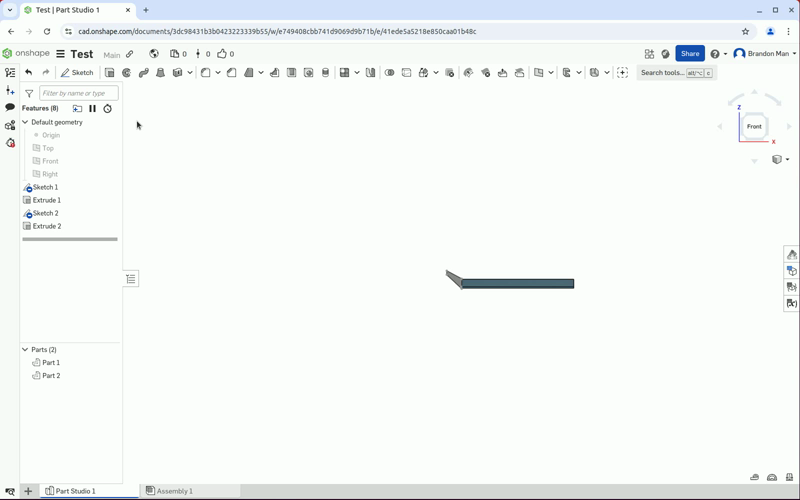
key(shift+h)
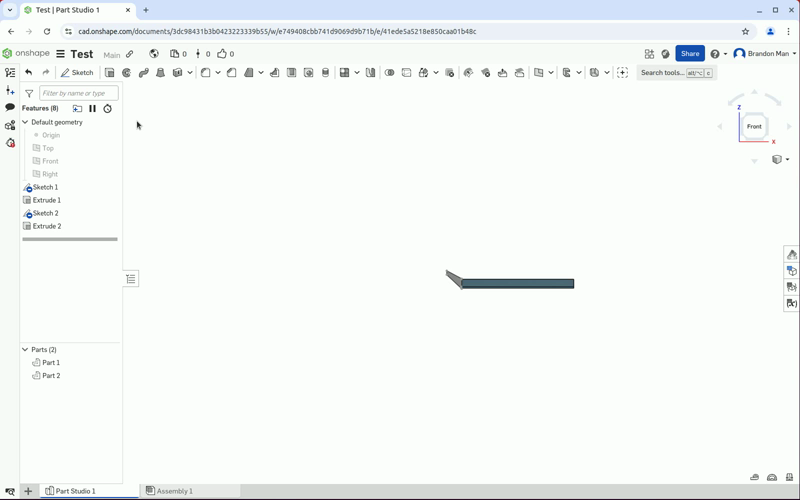
key(shift+7)
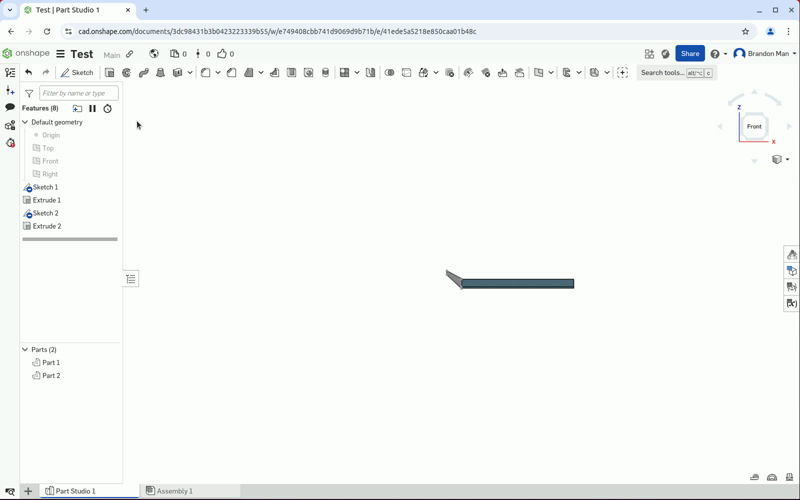
key(left, 2)
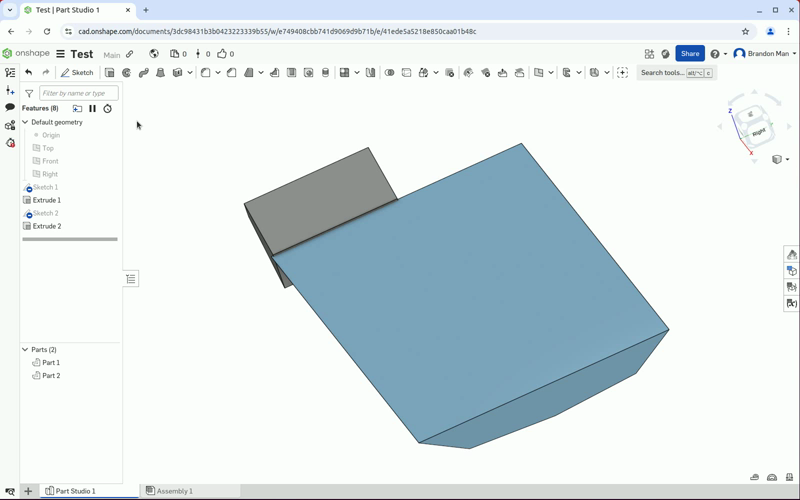
key(down, 2)
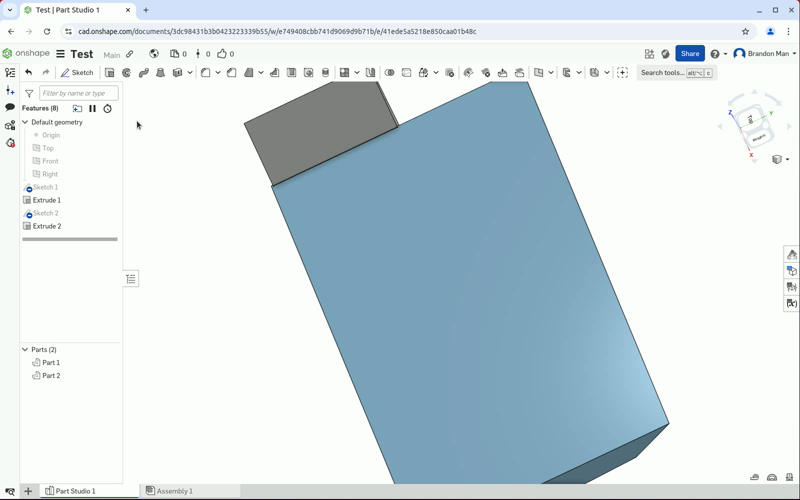
key(up, 2)
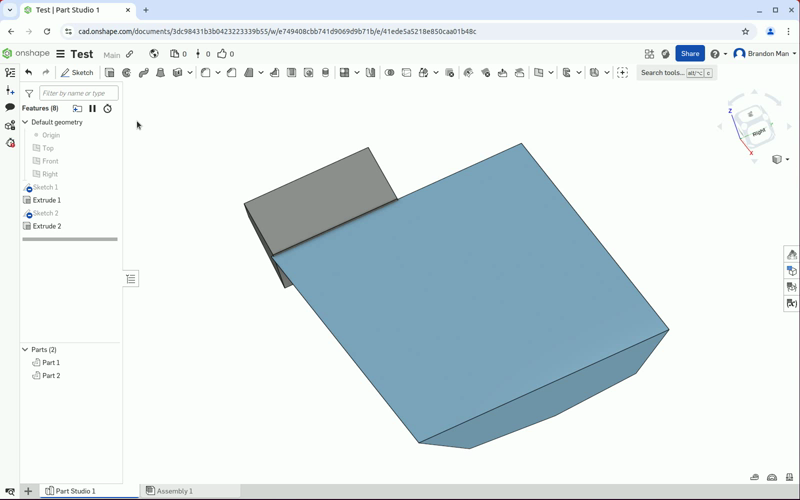
key(right, 2)
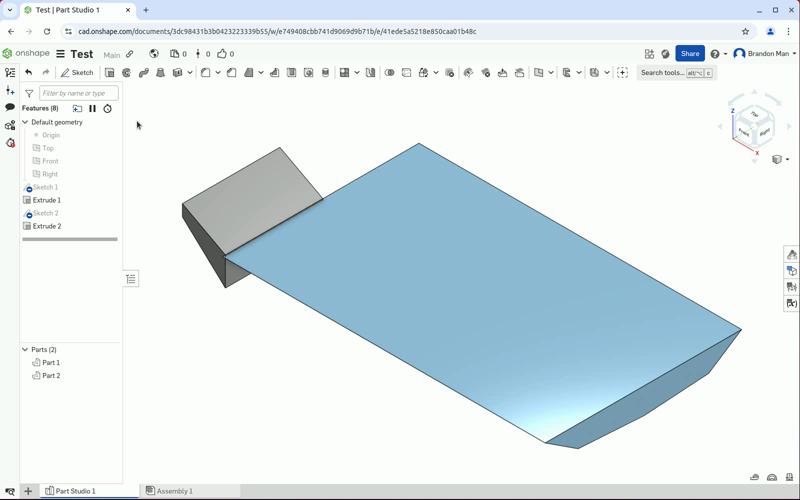
mouse_move(73, 189)
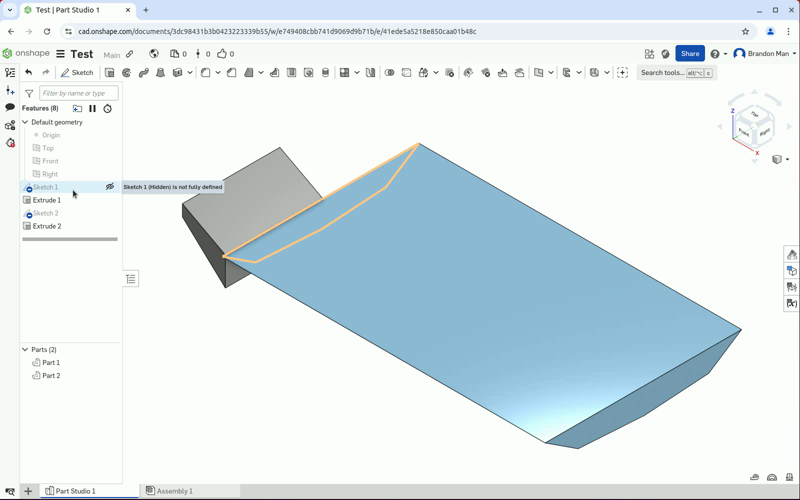
click(73, 189)